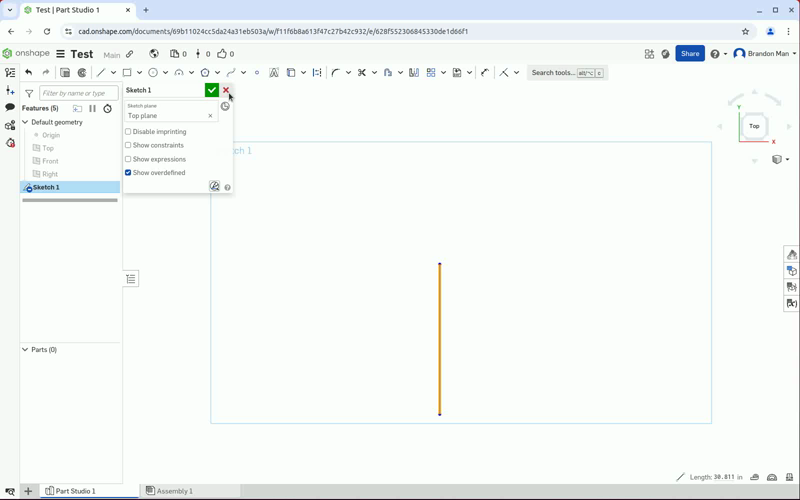
key(shift+h)
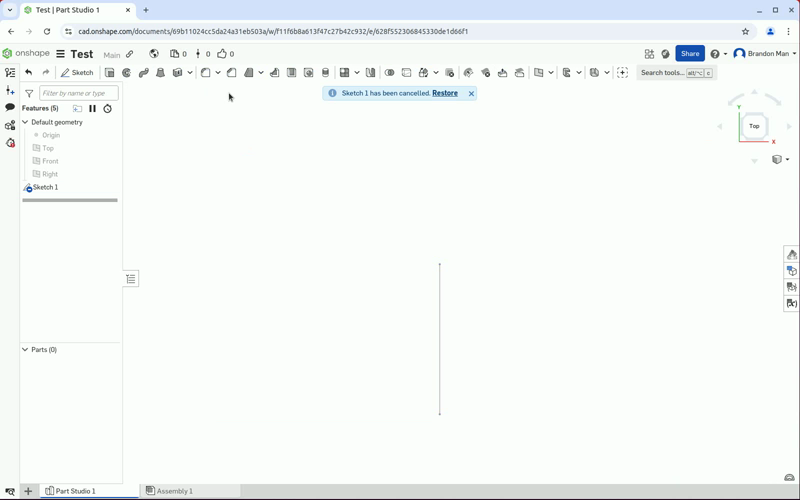
key(shift+s)
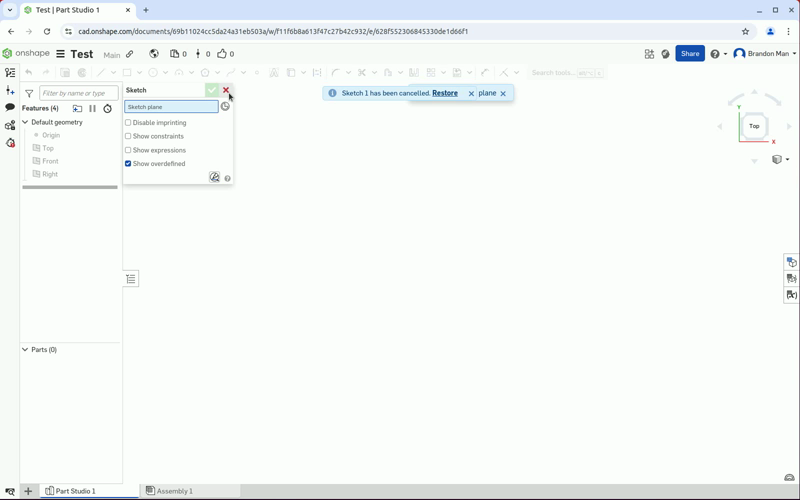
mouse_move(73, 150)
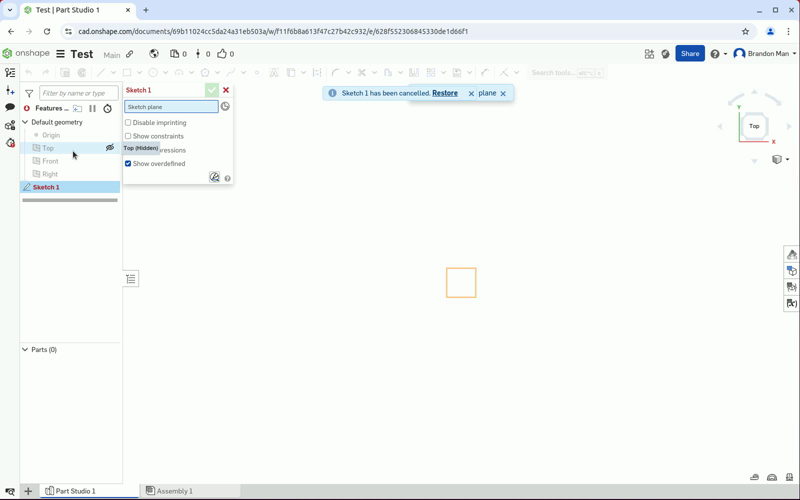
click(73, 150)
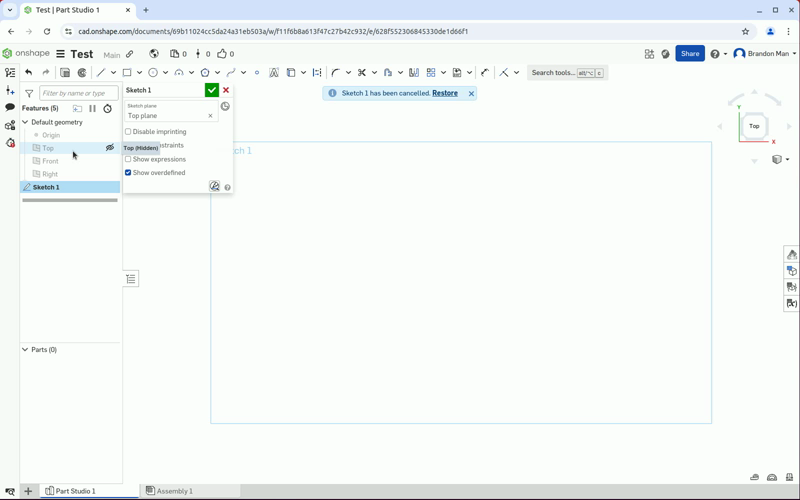
mouse_move(73, 352)
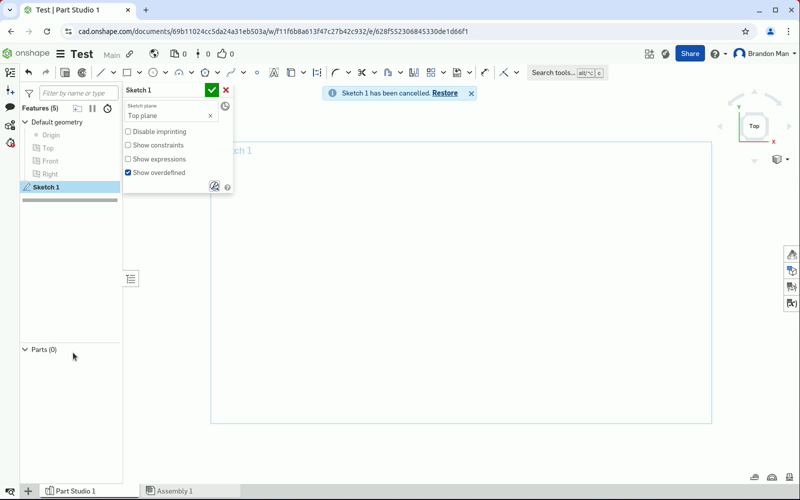
key(y)
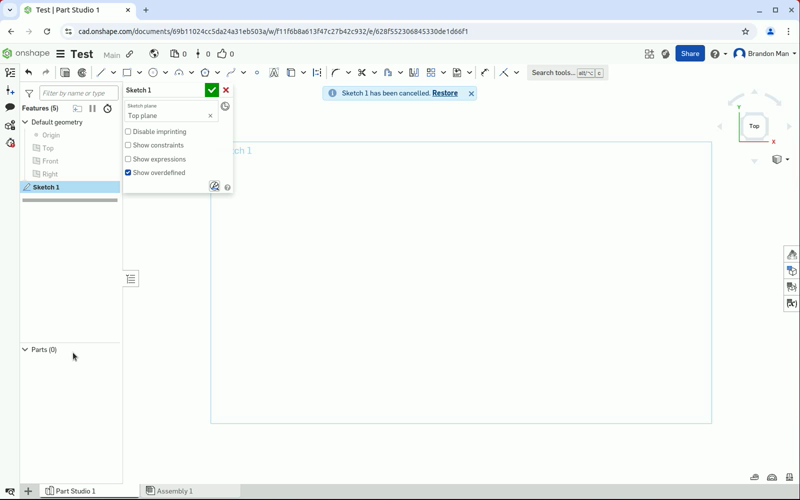
key(c)
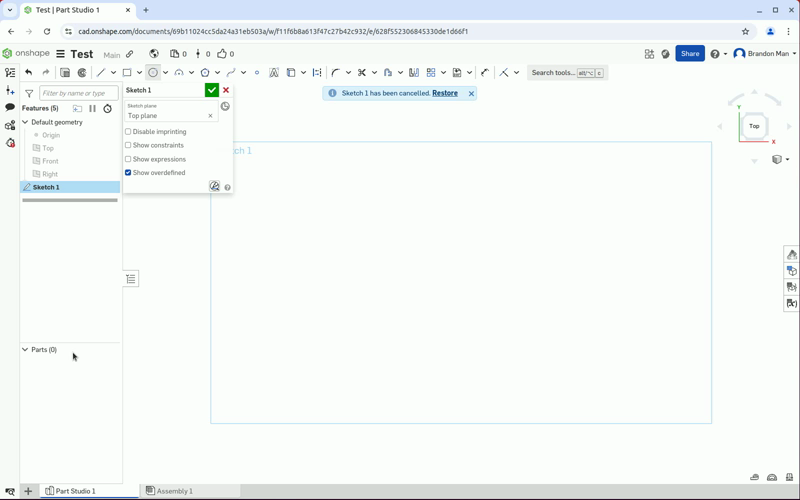
key_down(shift)
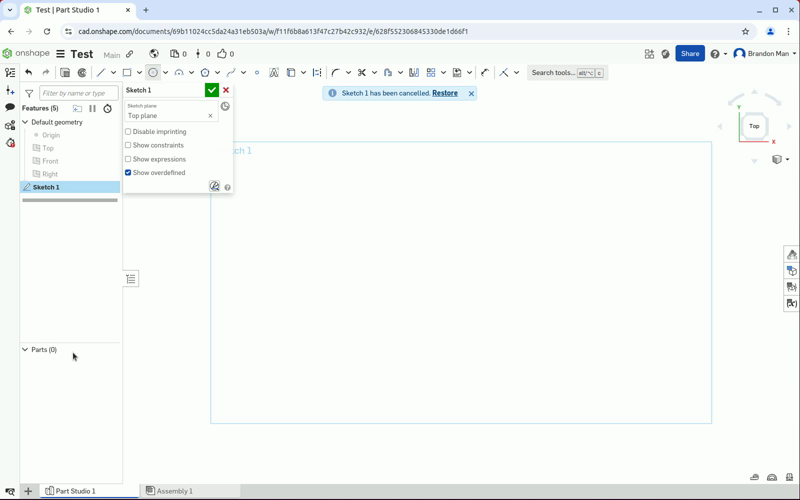
mouse_move(461, 282)
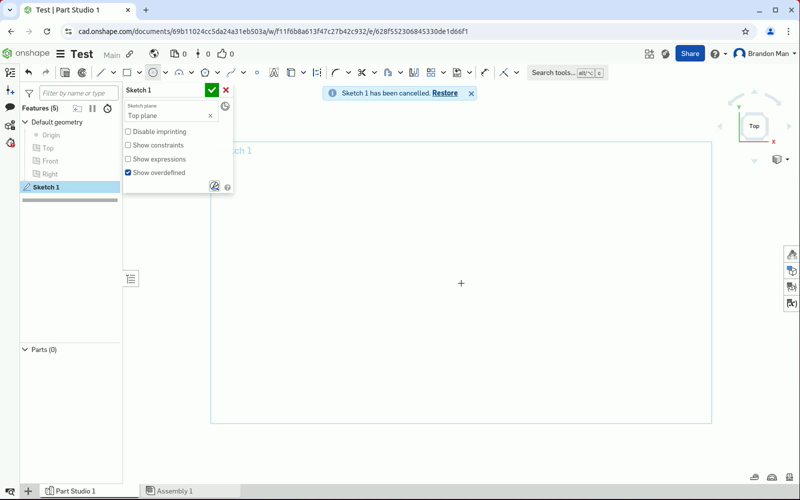
click(461, 282)
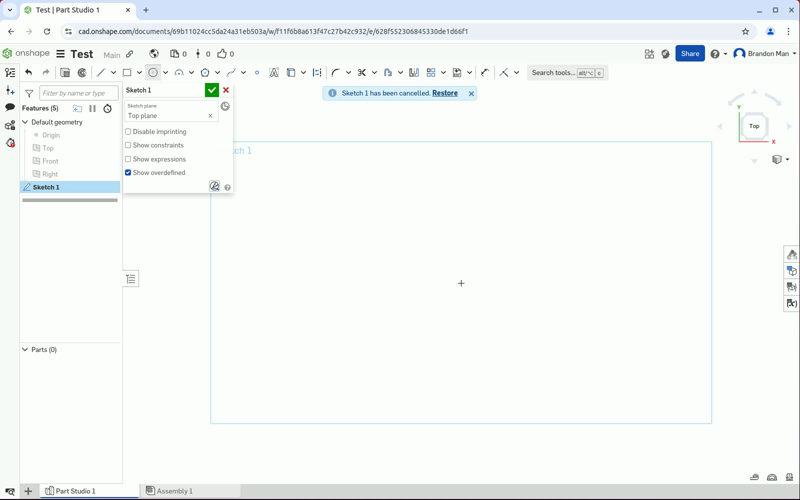
key_up(shift)
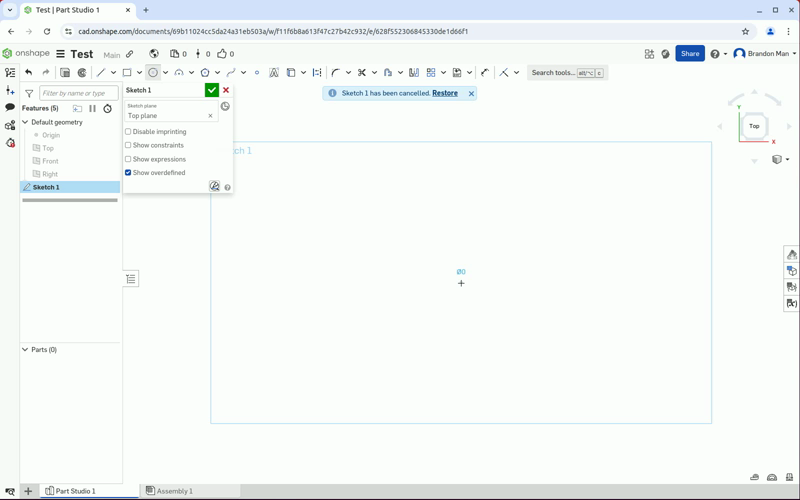
mouse_move(541, 282)
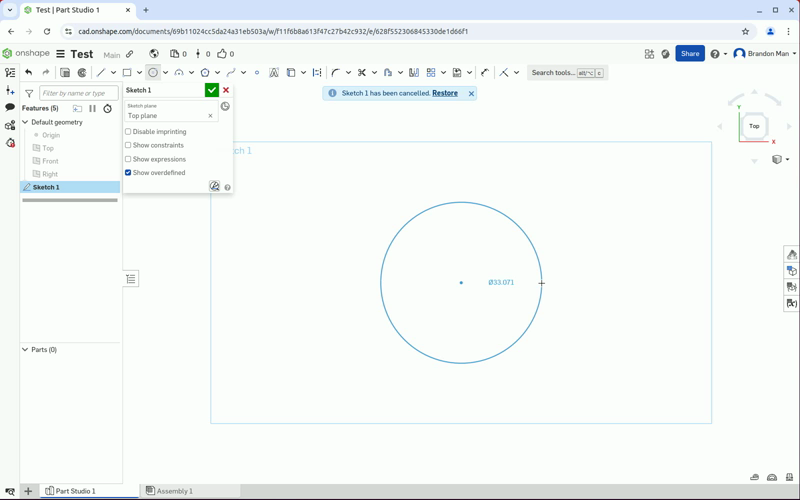
click(541, 282)
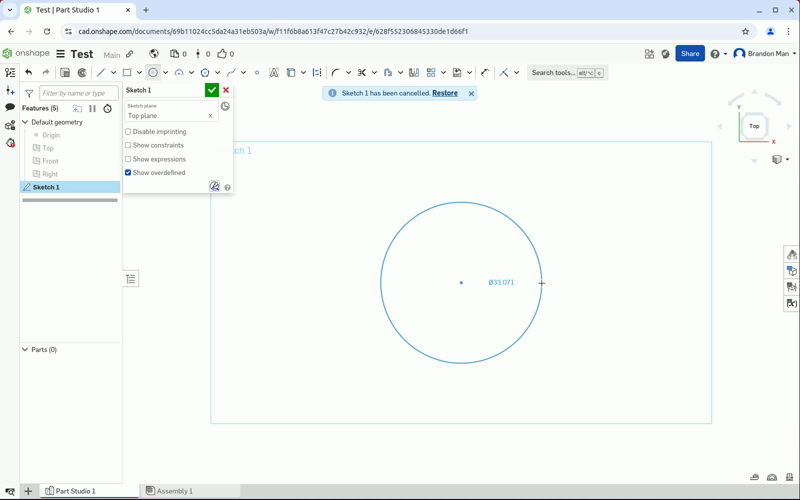
key(esc)
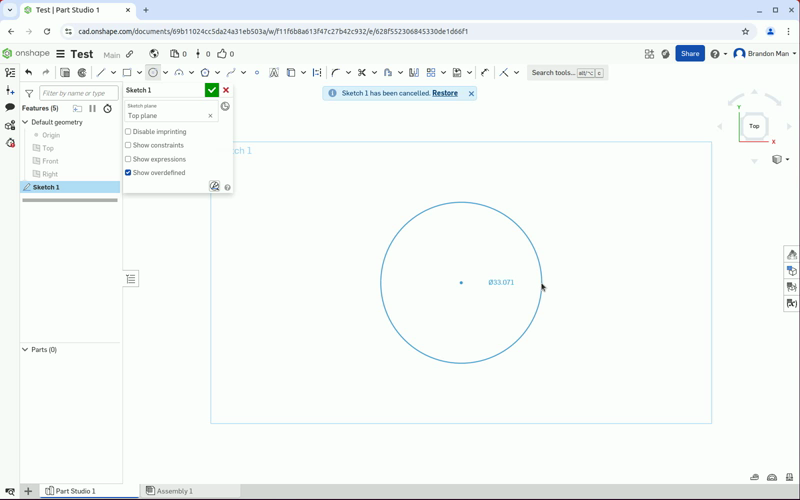
key(c)
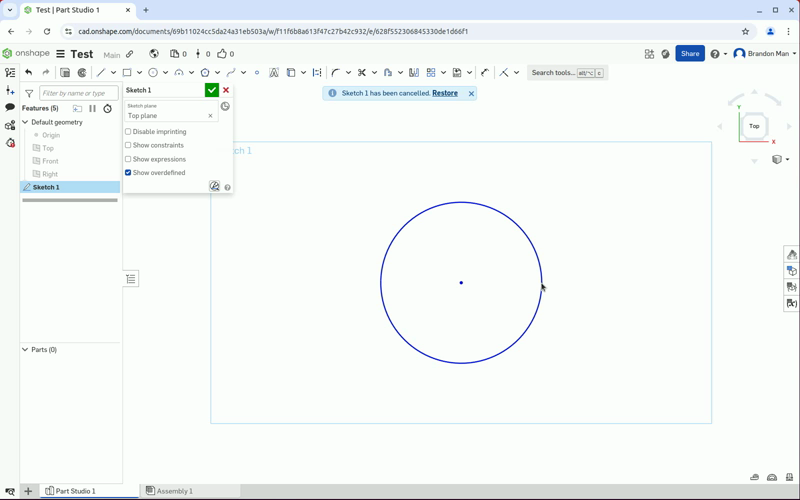
key_down(shift)
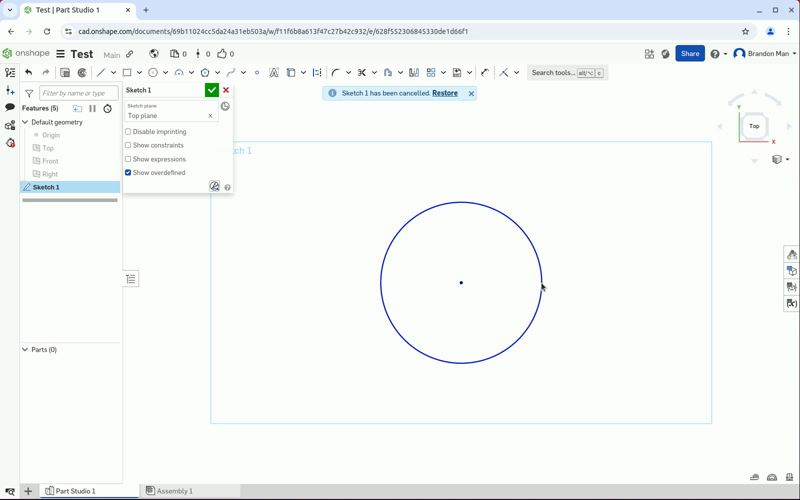
mouse_move(461, 282)
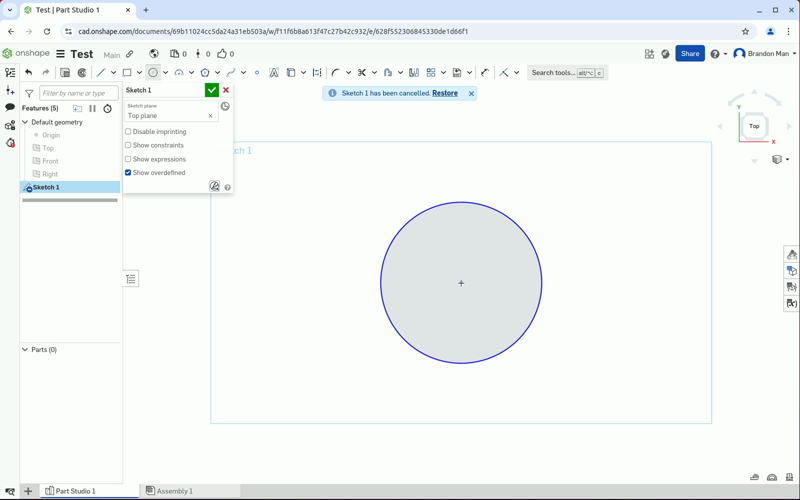
click(461, 282)
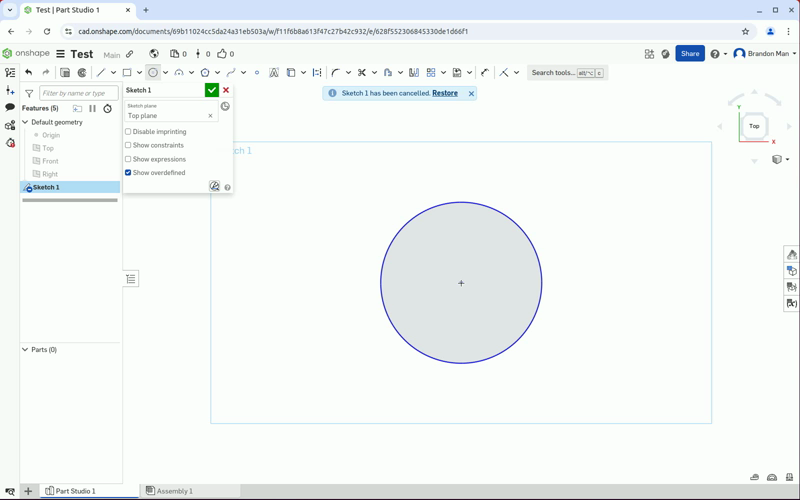
key_up(shift)
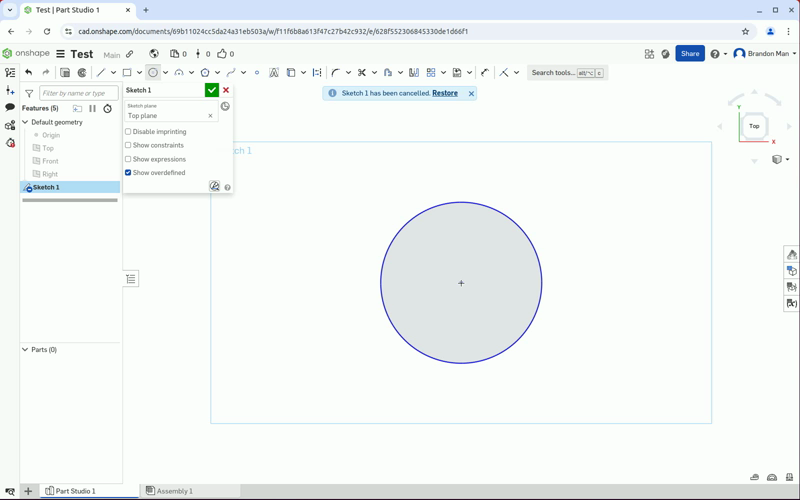
mouse_move(508, 282)
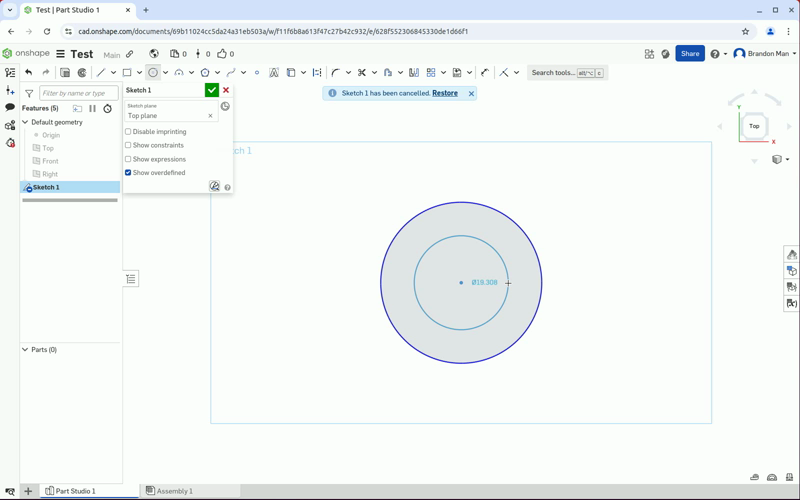
click(508, 282)
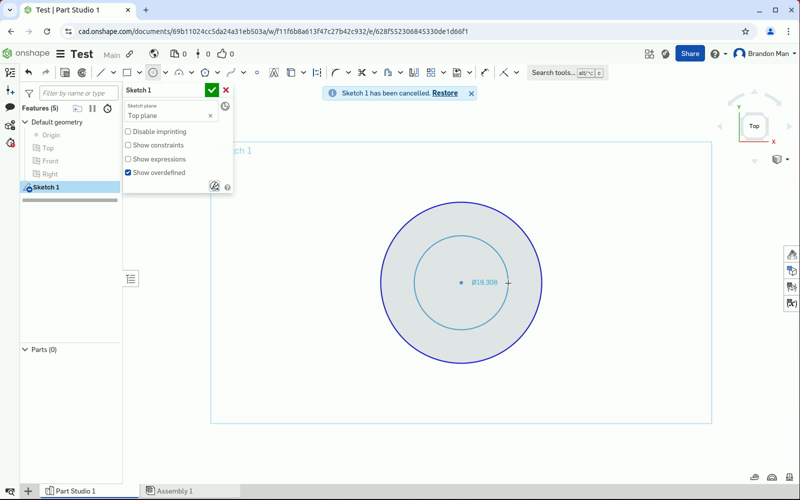
key(esc)
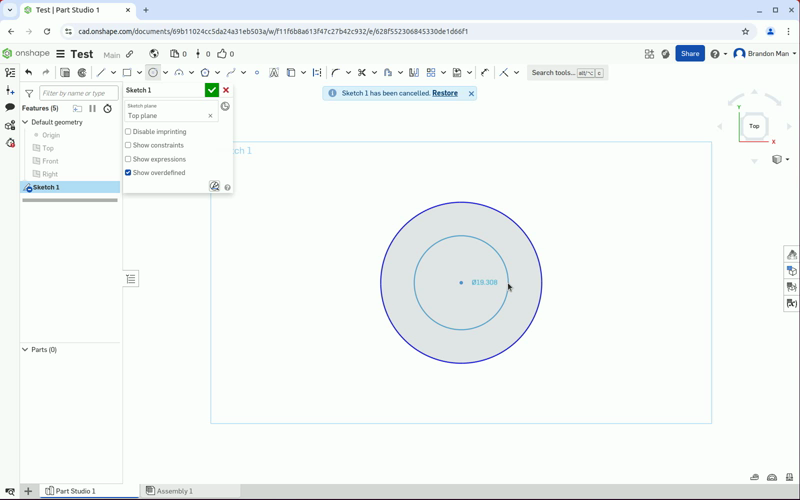
mouse_move(508, 252)
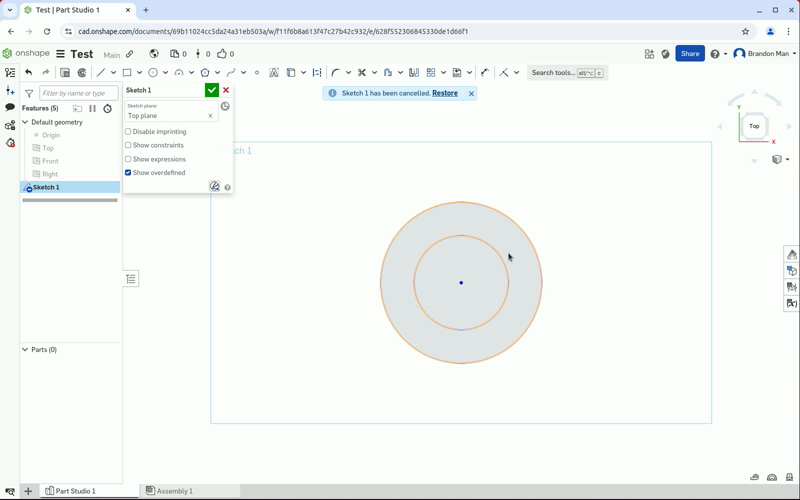
click(508, 252)
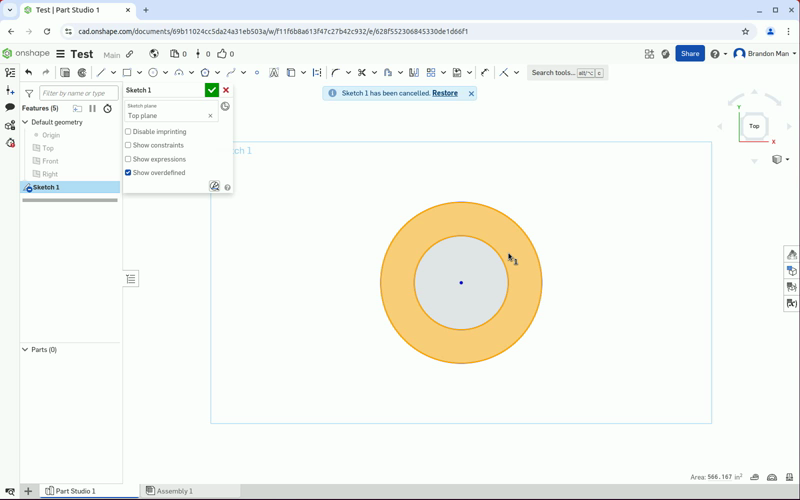
mouse_move(73, 352)
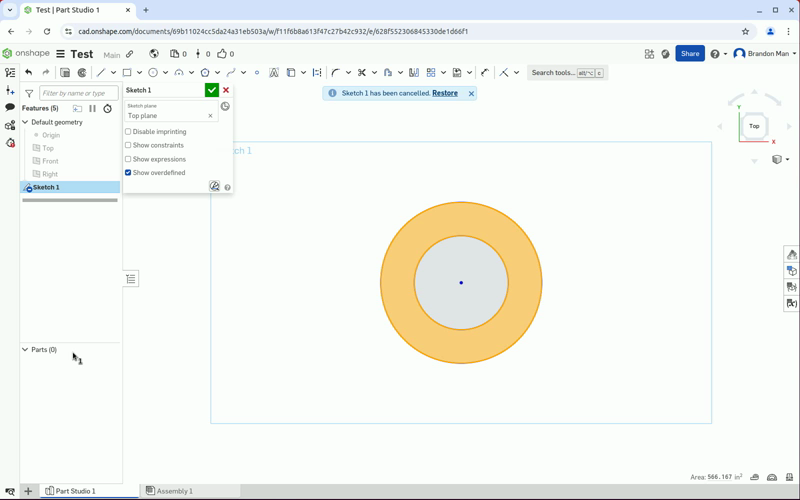
key(shift+y)
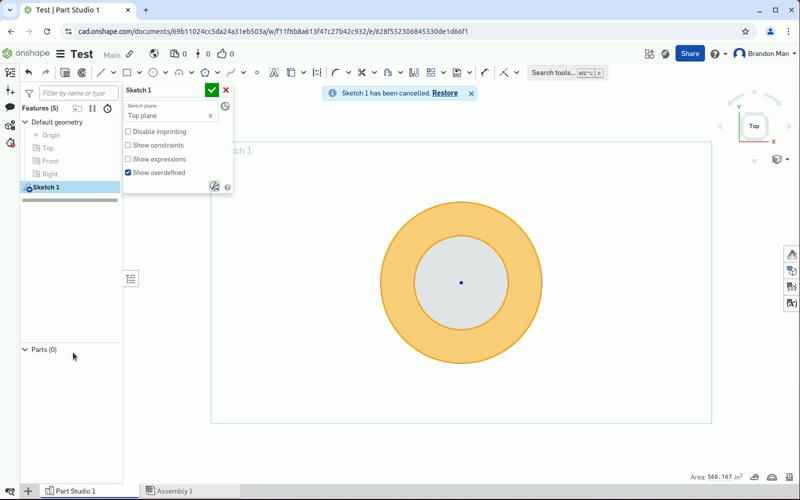
key(shift+e)
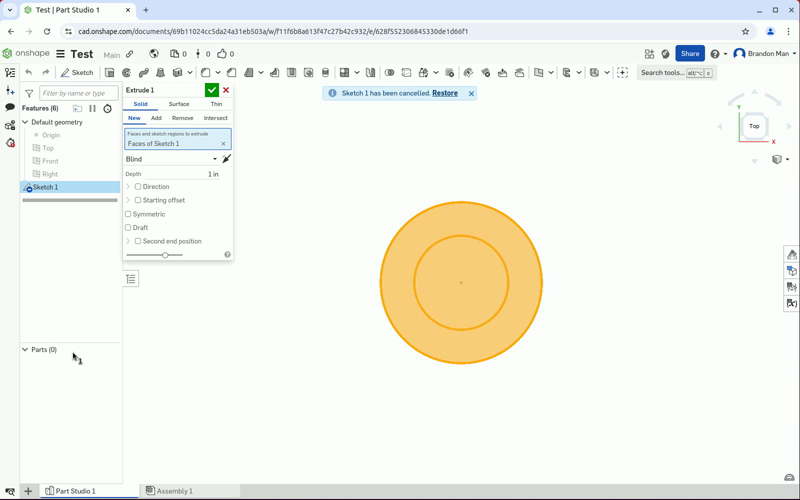
mouse_move(143, 106)
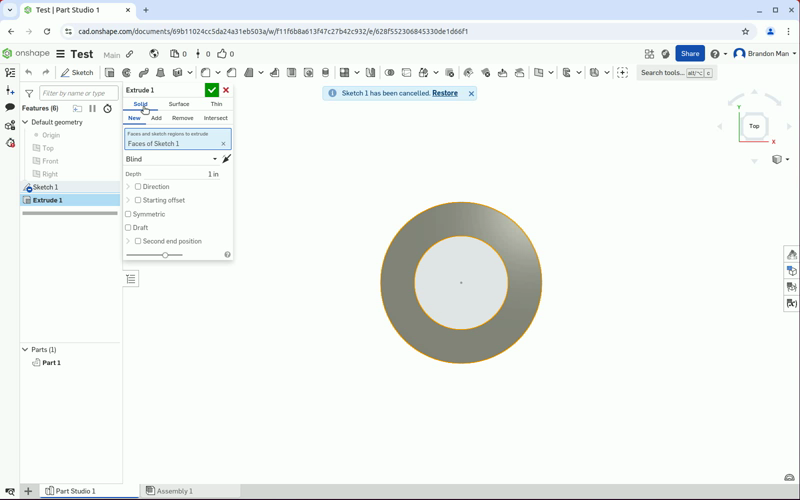
click(143, 106)
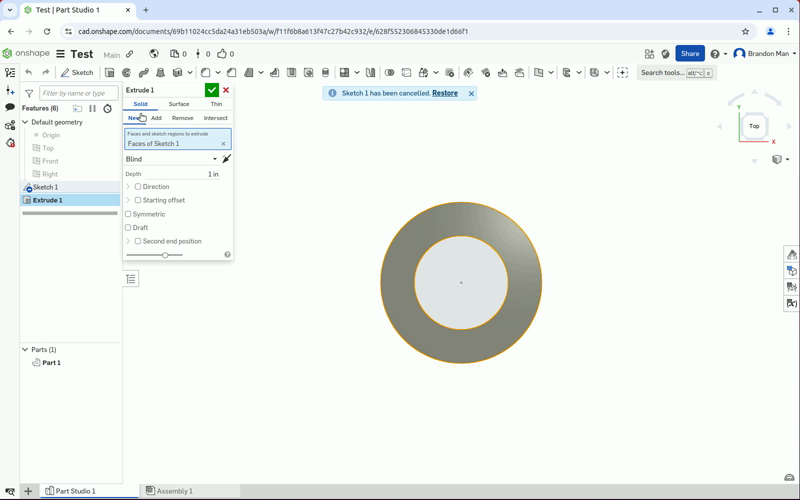
mouse_move(137, 120)
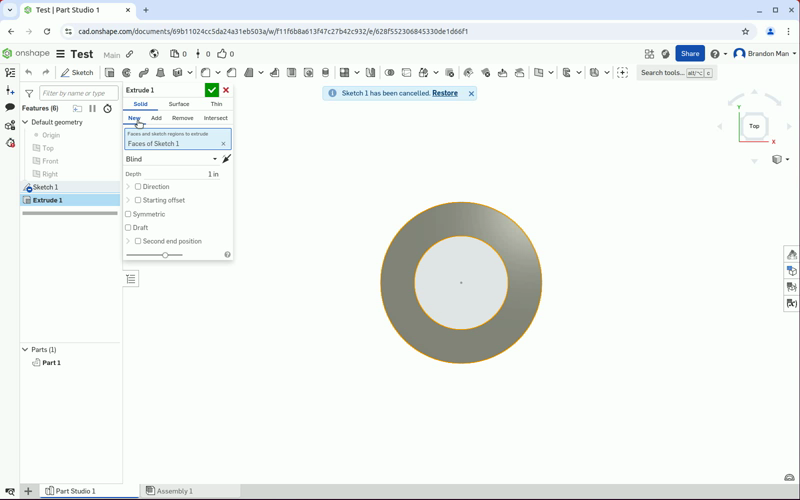
click(137, 120)
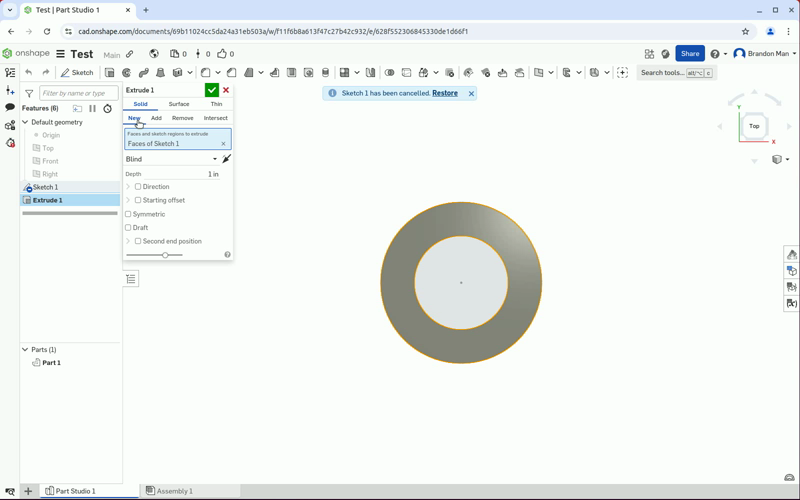
key(tab, 4)
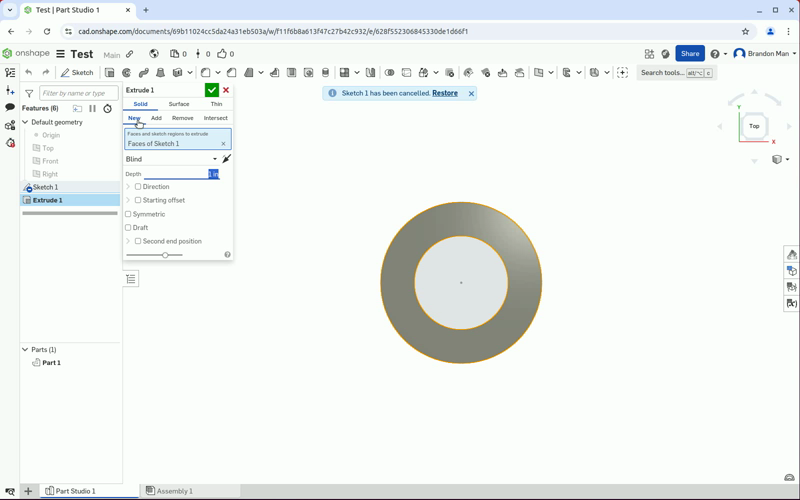
text(3.851)
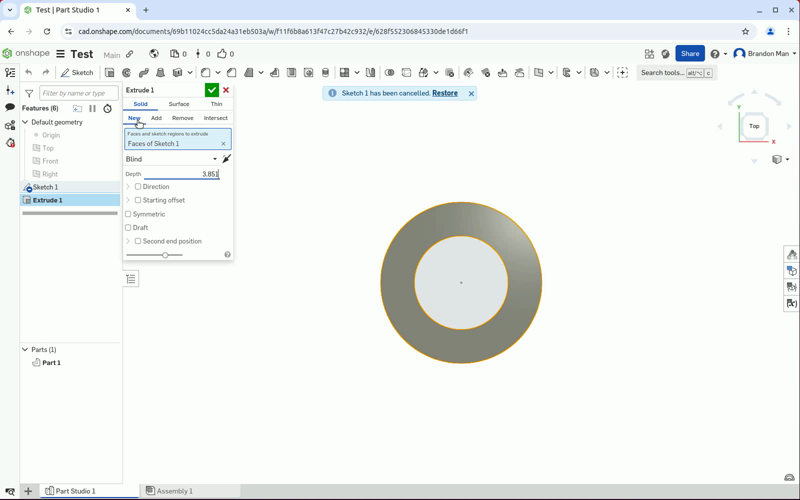
key(enter)
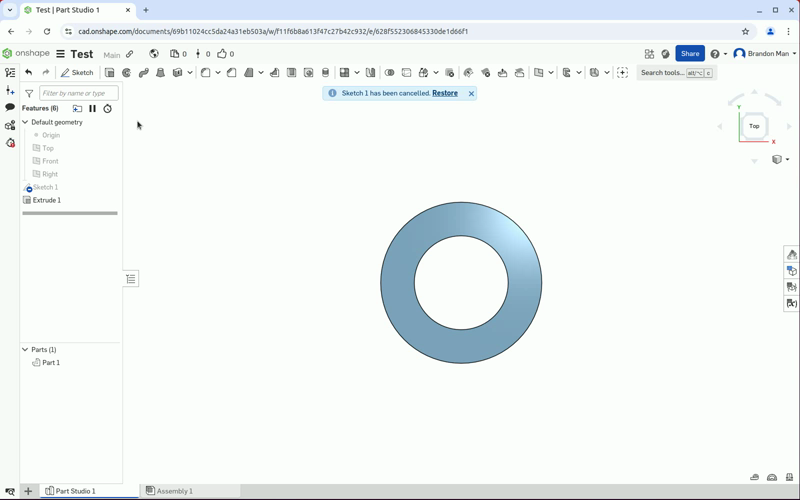
key(shift+h)
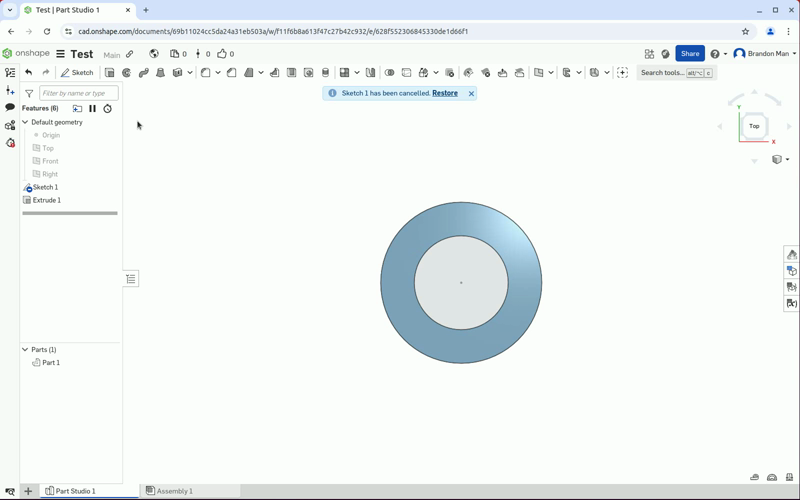
key(shift+h)
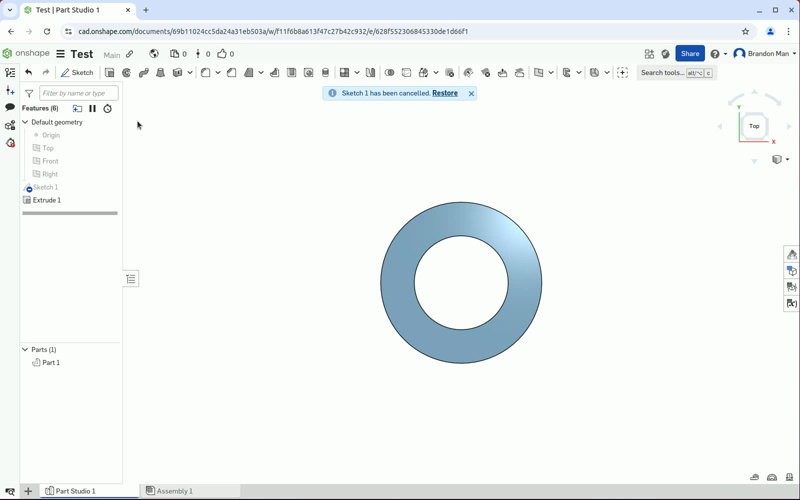
mouse_move(73, 189)
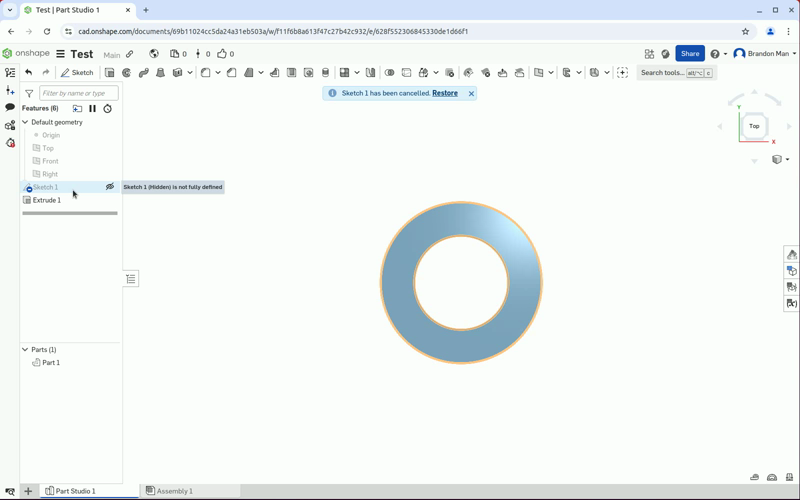
click(73, 189)
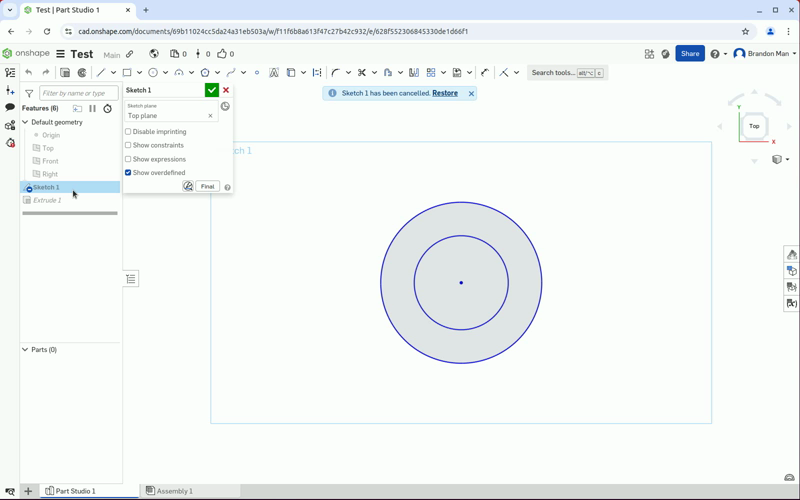
mouse_move(229, 92)
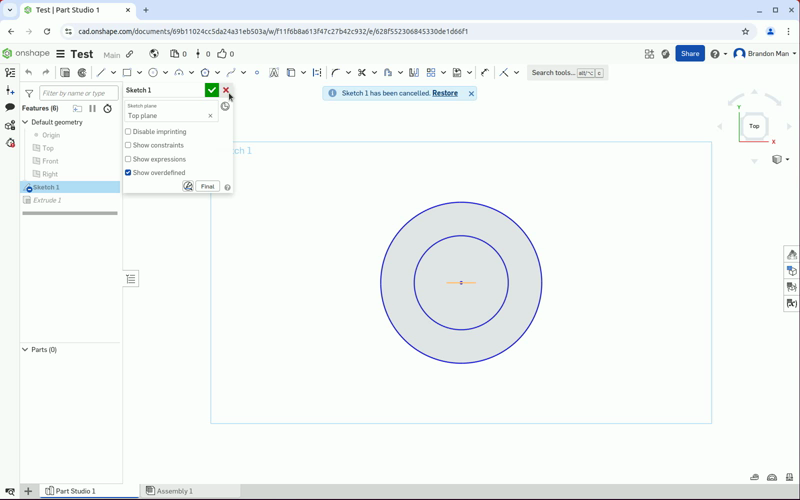
click(229, 92)
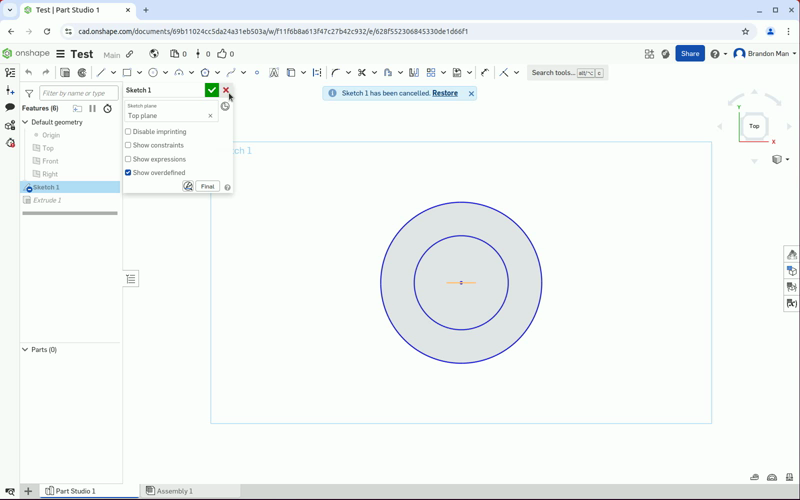
key(shift+s)
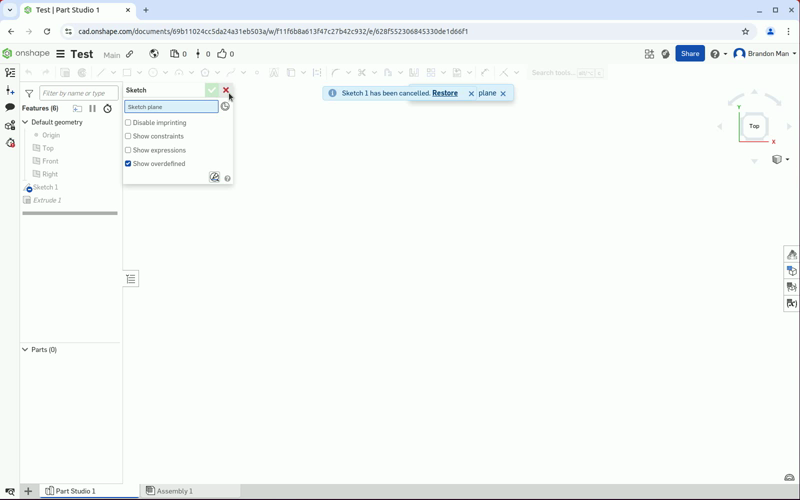
mouse_move(73, 150)
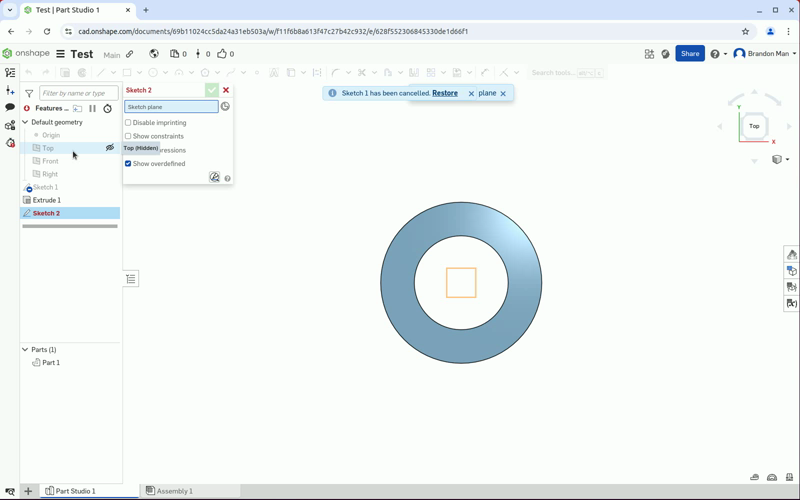
click(73, 150)
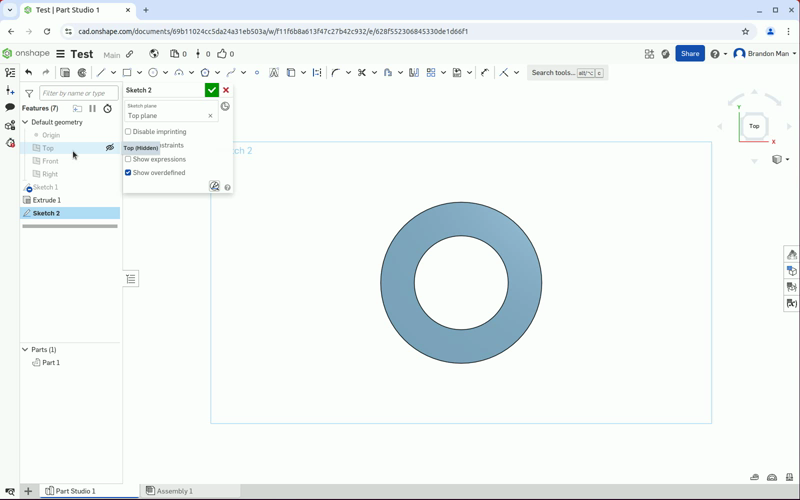
mouse_move(73, 352)
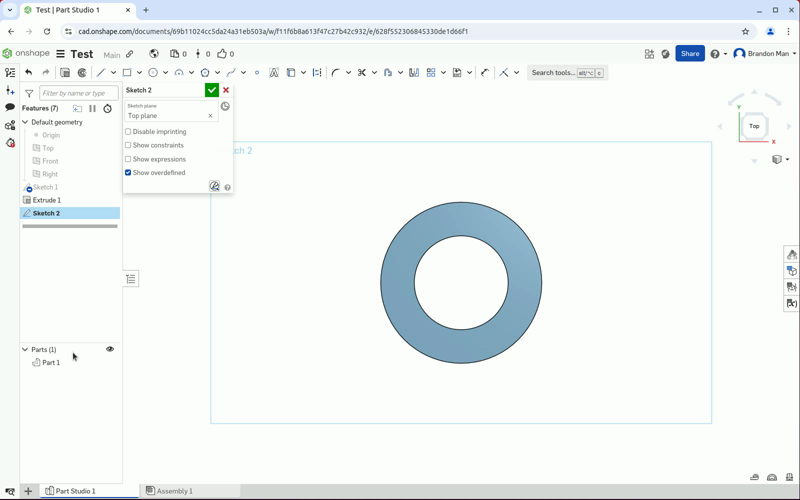
key(y)
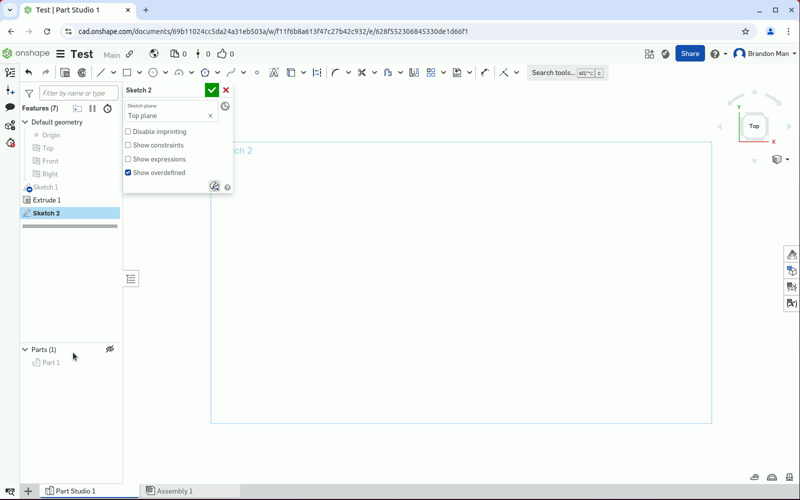
key(c)
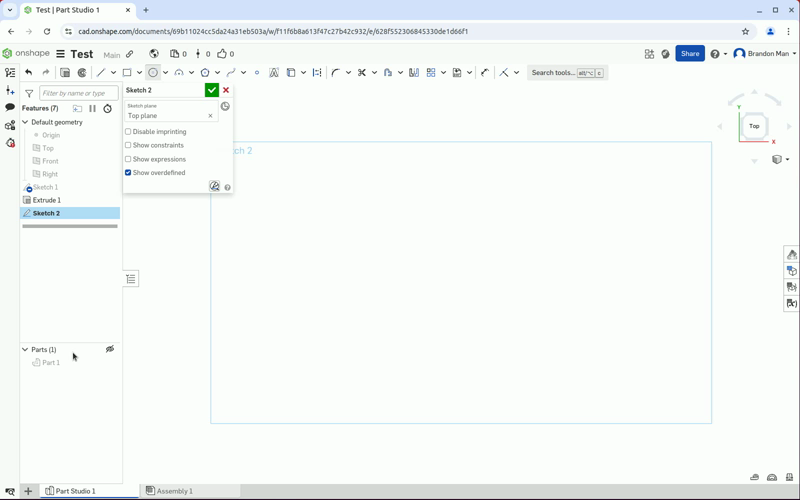
key_down(shift)
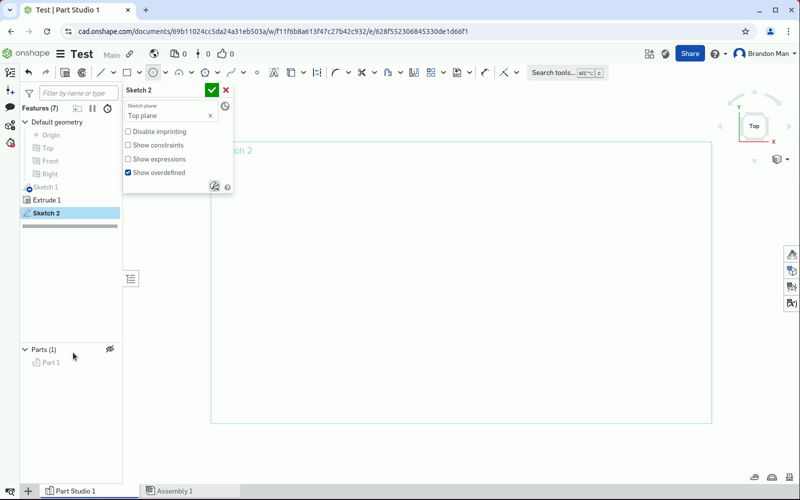
mouse_move(461, 282)
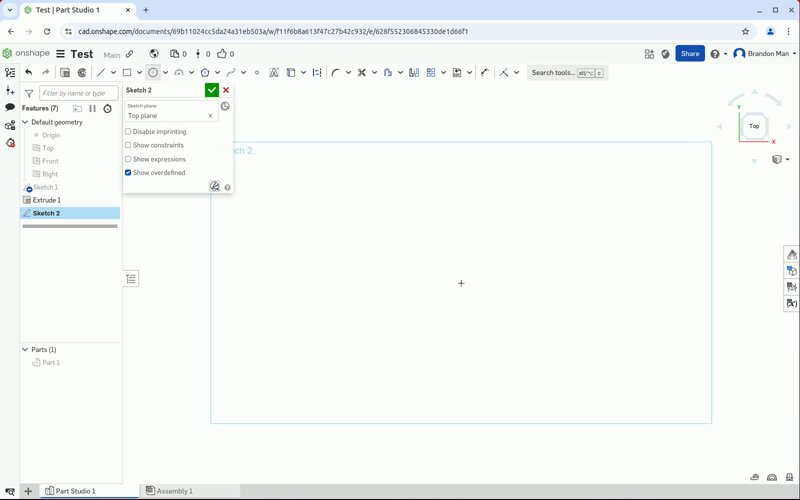
click(461, 282)
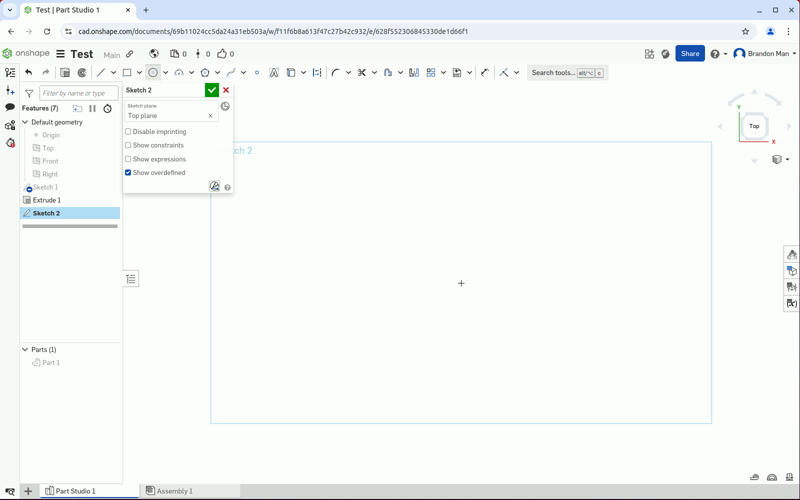
key_up(shift)
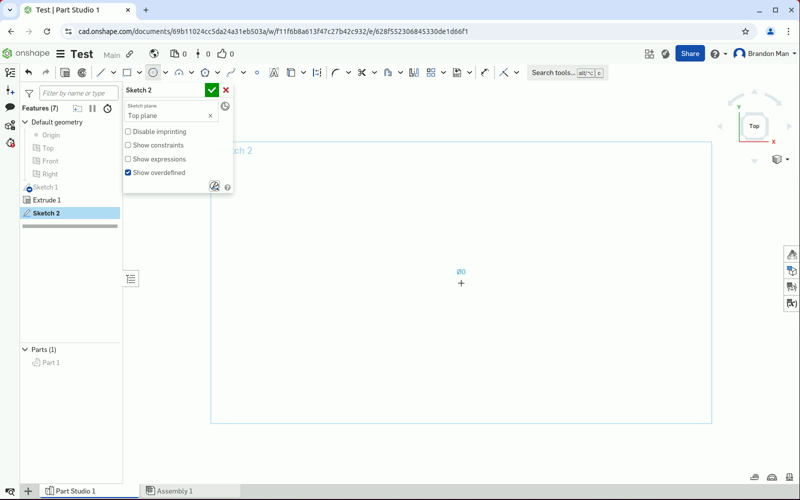
mouse_move(555, 282)
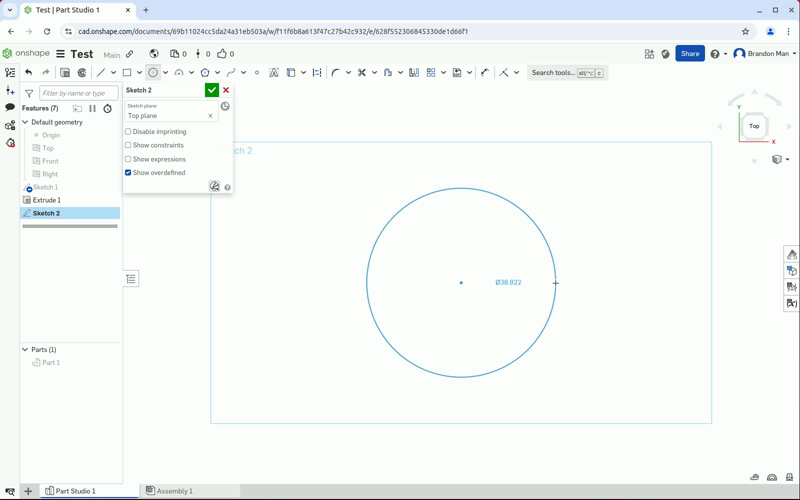
click(555, 282)
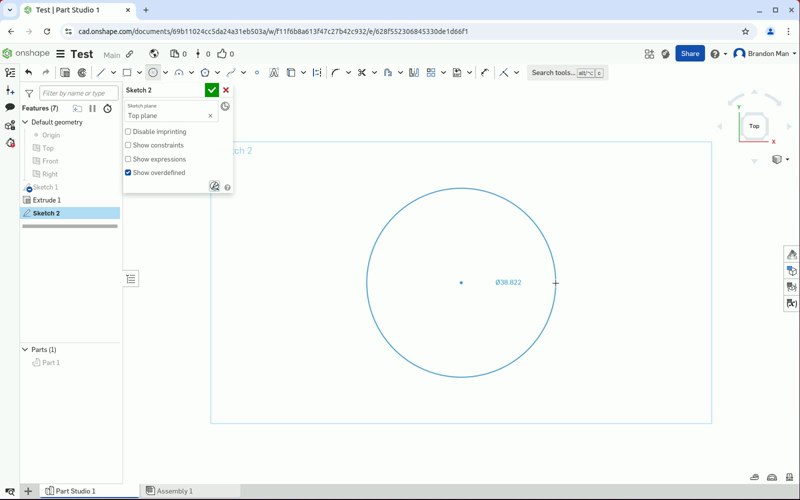
key(esc)
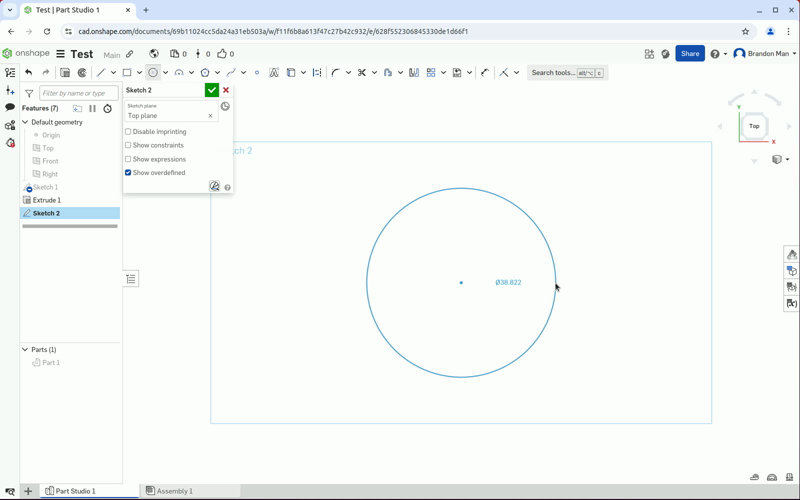
key(c)
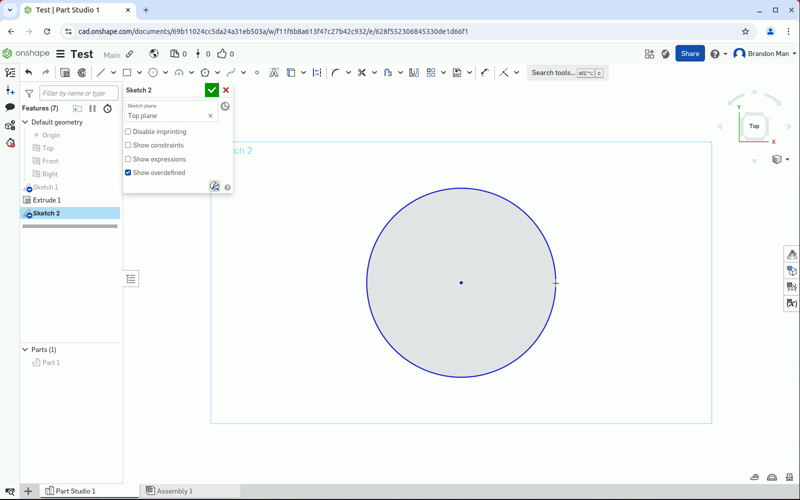
key_down(shift)
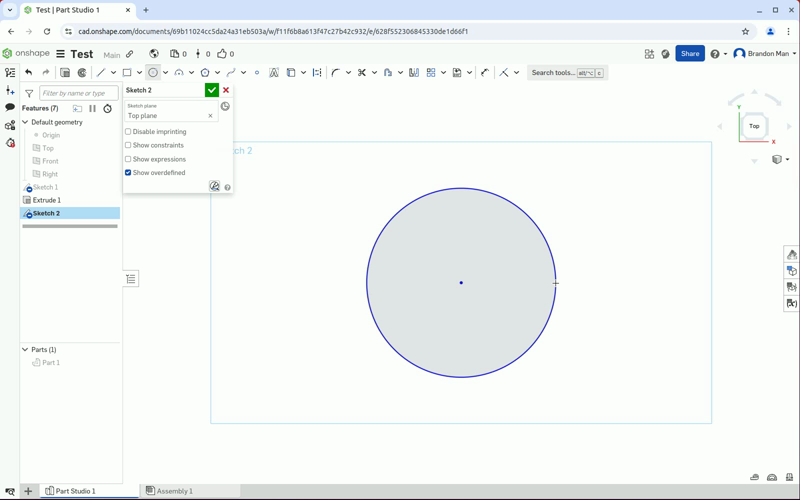
mouse_move(461, 282)
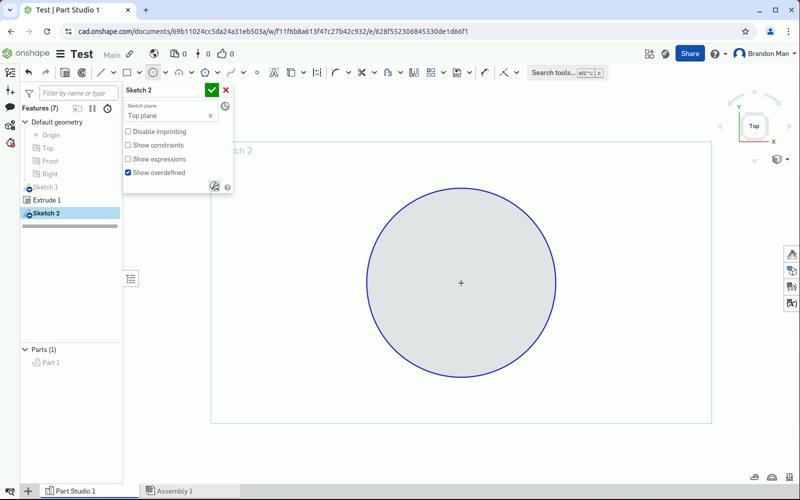
click(461, 282)
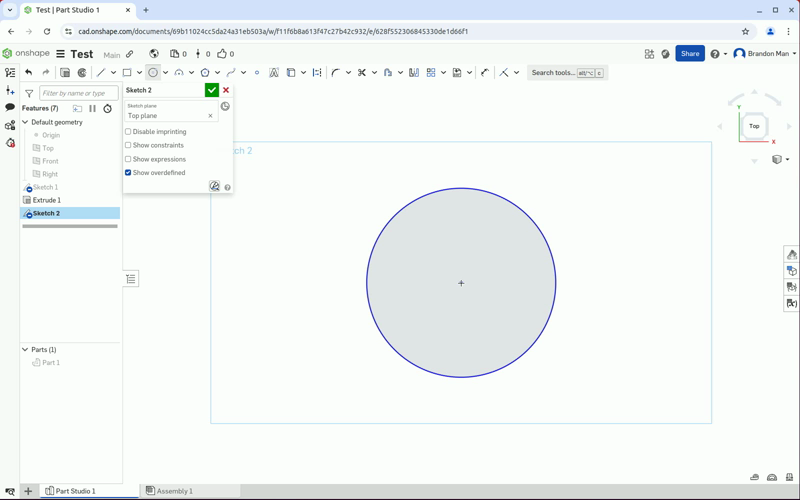
key_up(shift)
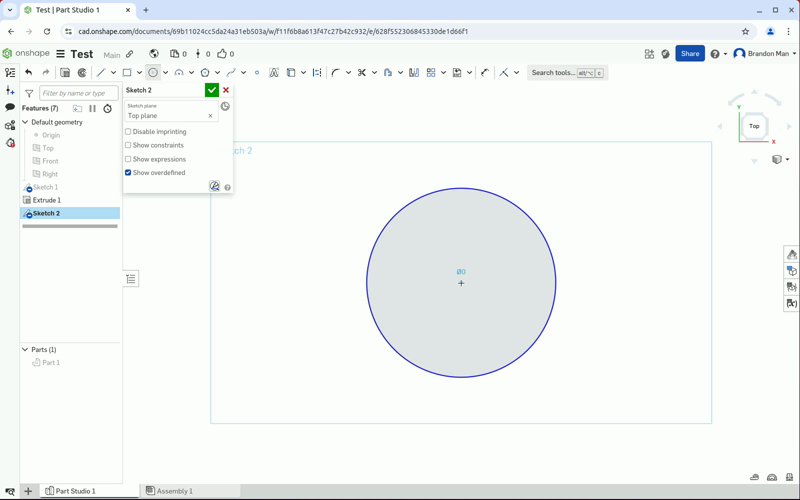
mouse_move(540, 282)
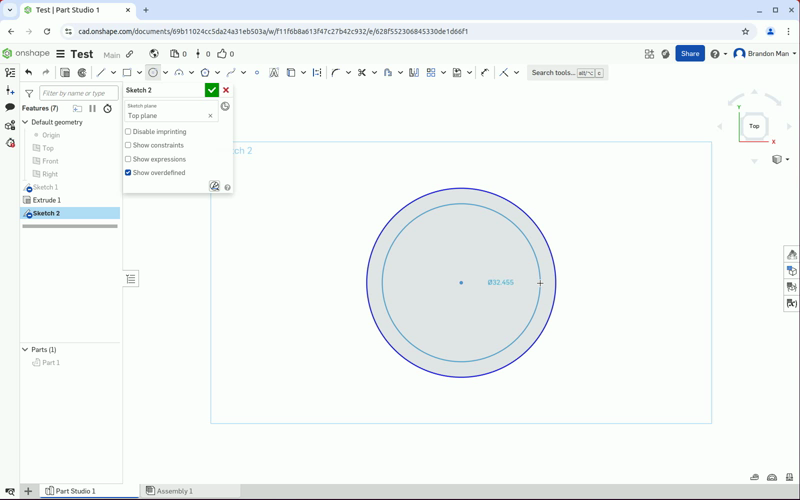
click(540, 282)
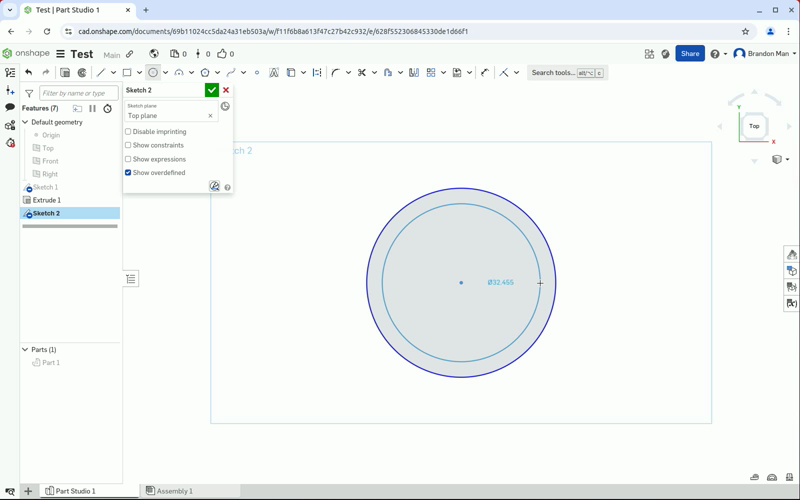
key(esc)
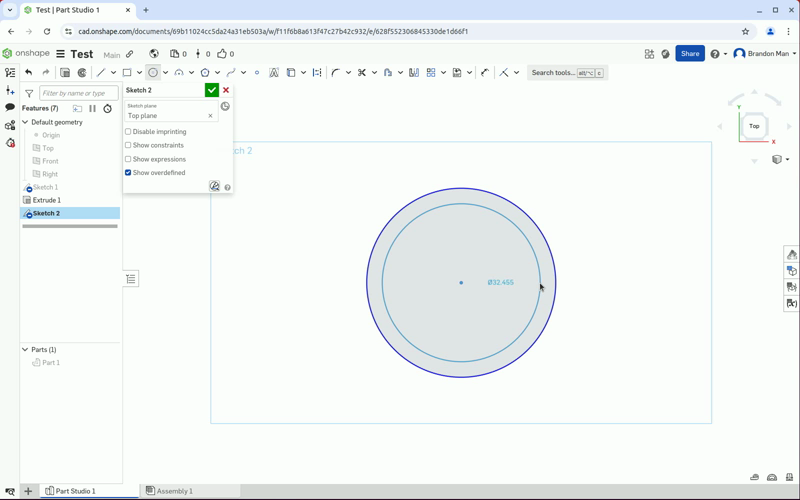
mouse_move(375, 266)
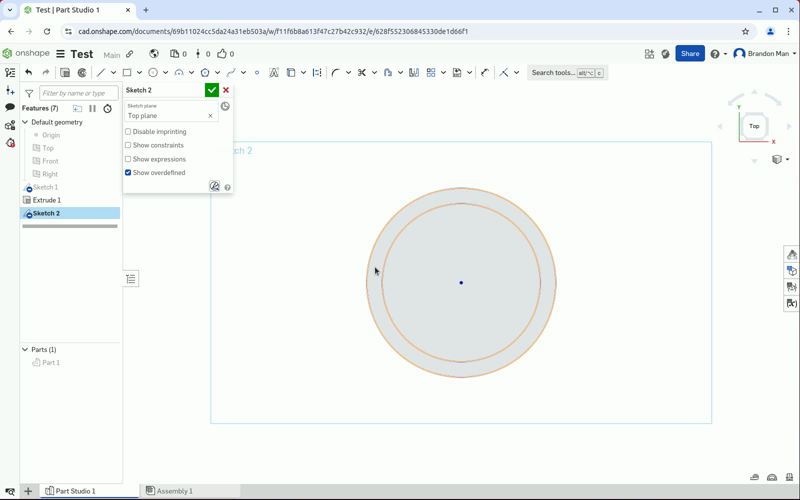
click(375, 266)
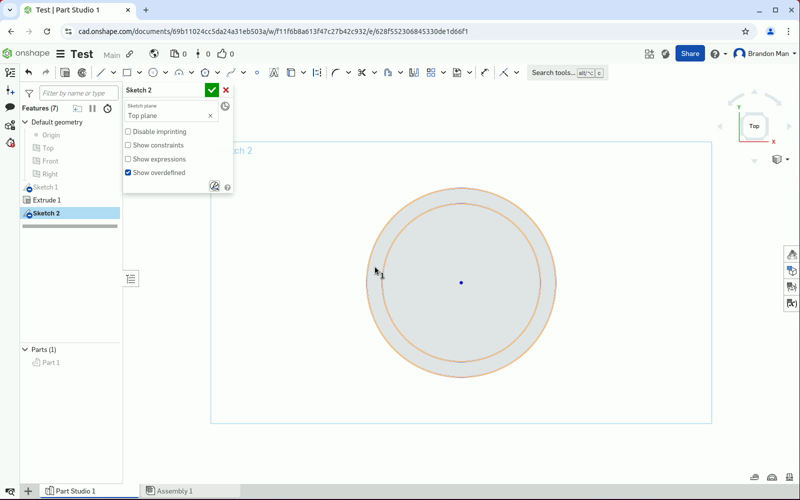
mouse_move(73, 352)
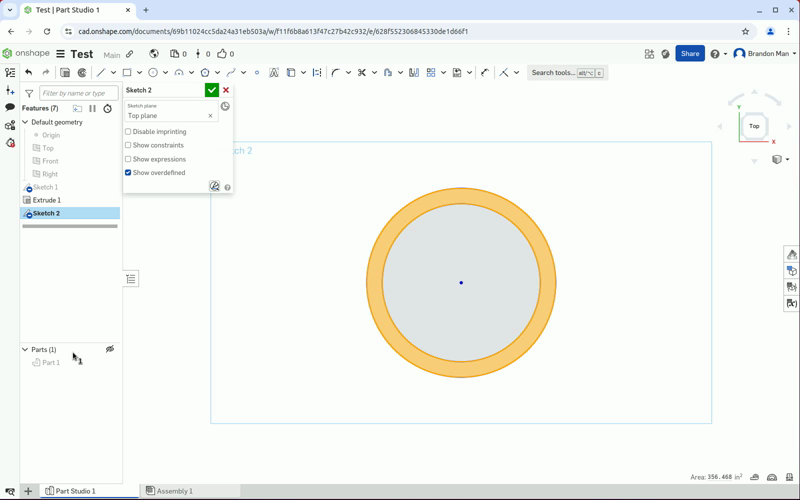
key(shift+y)
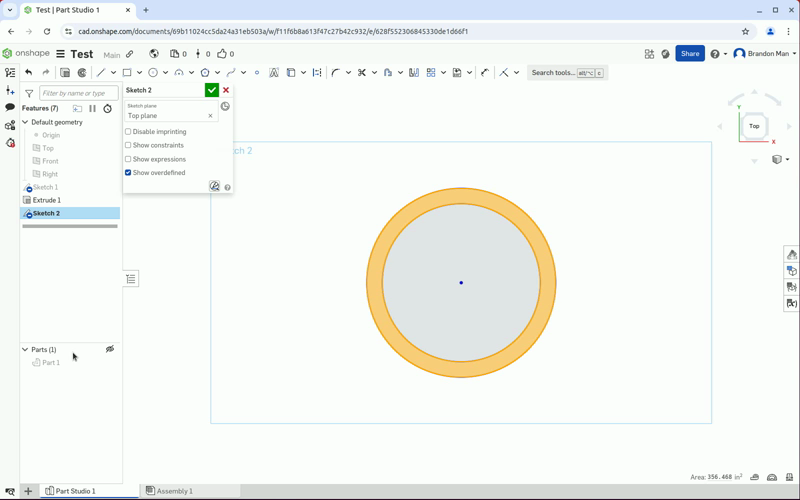
key(shift+e)
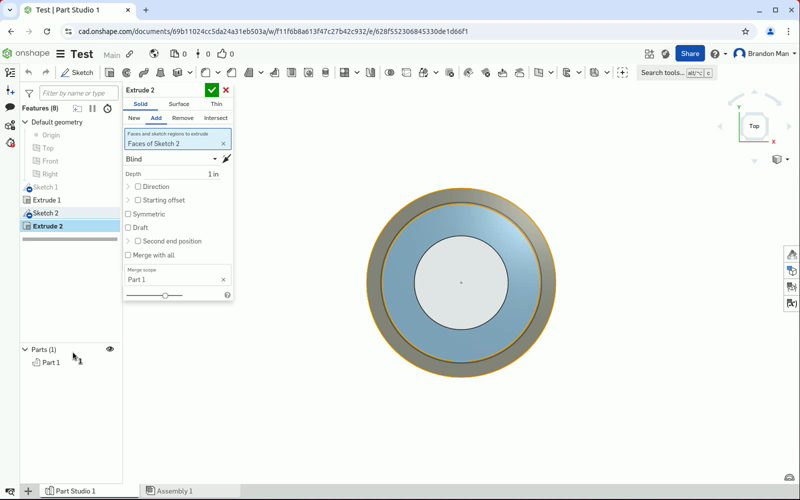
mouse_move(143, 106)
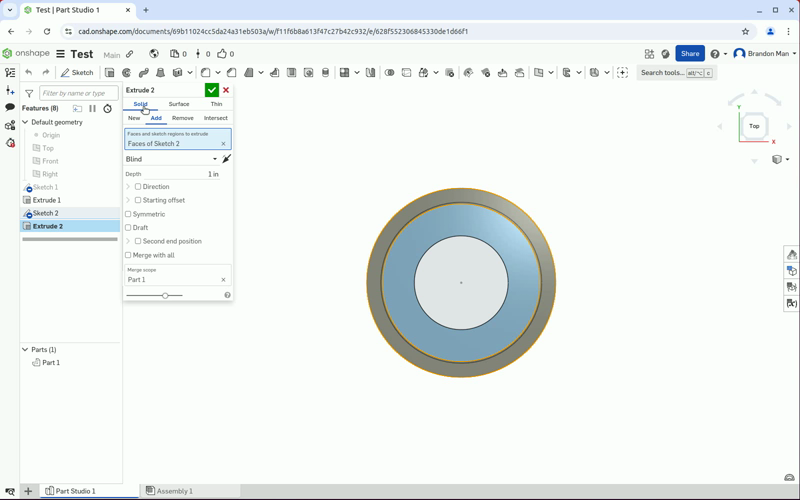
click(143, 106)
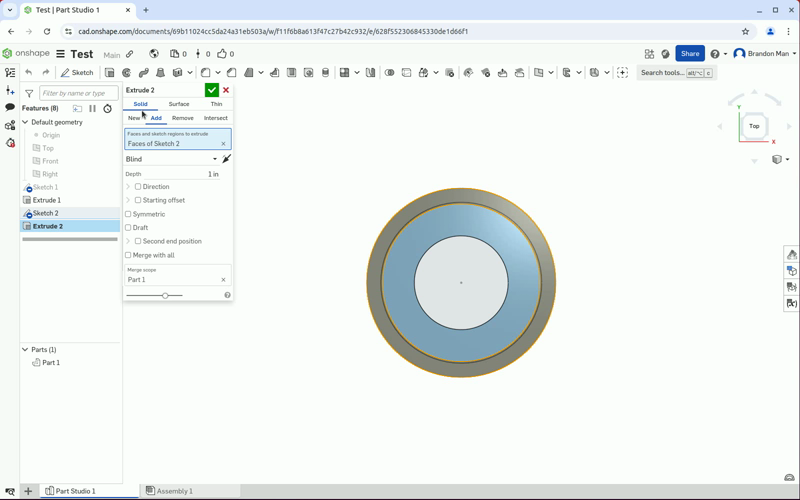
mouse_move(137, 120)
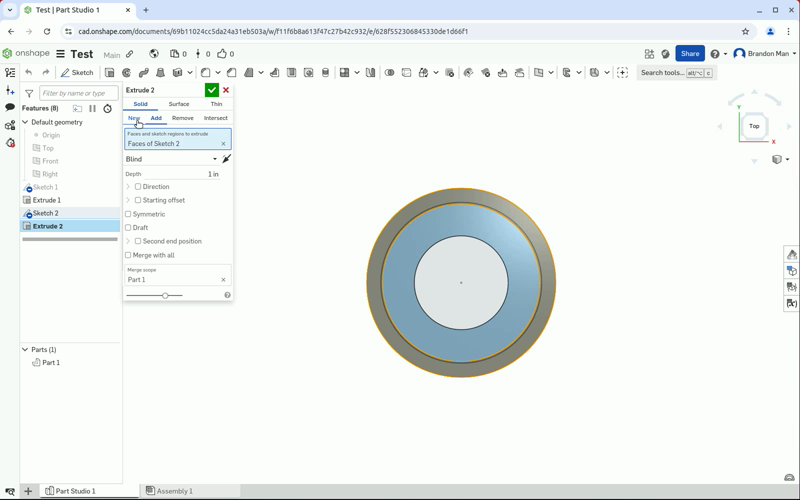
click(137, 120)
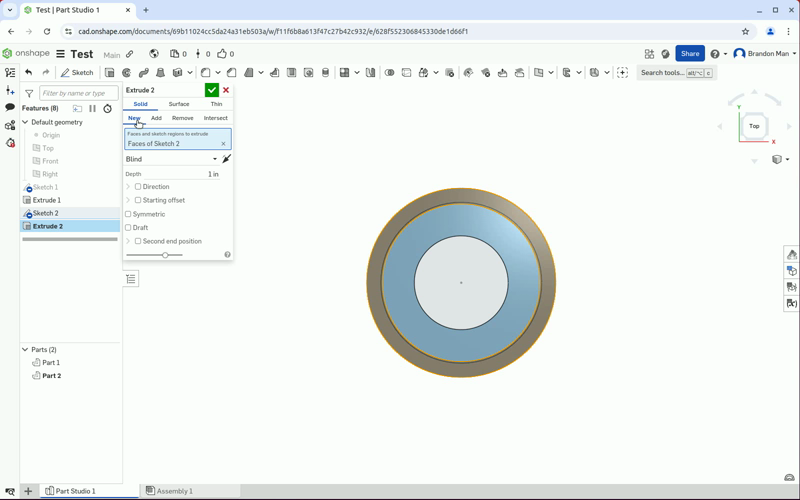
key(tab, 4)
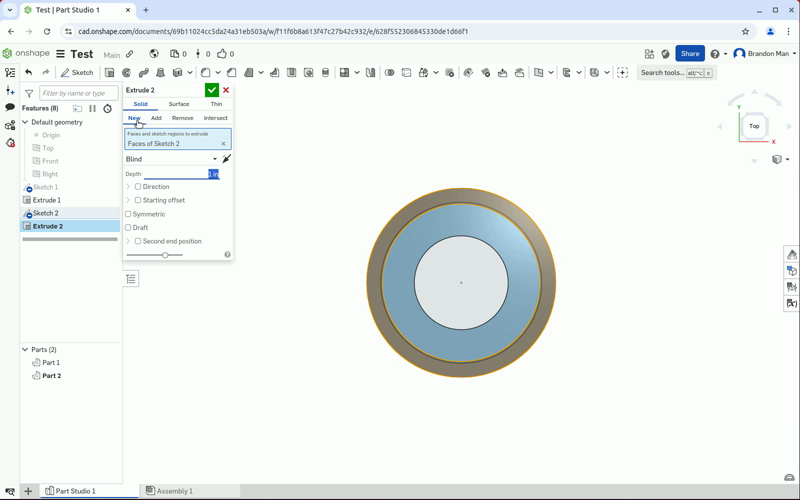
text(3.851)
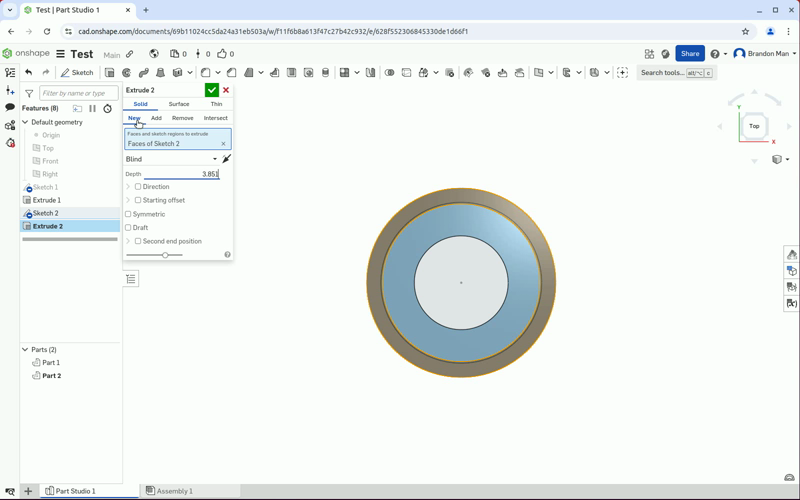
key(enter)
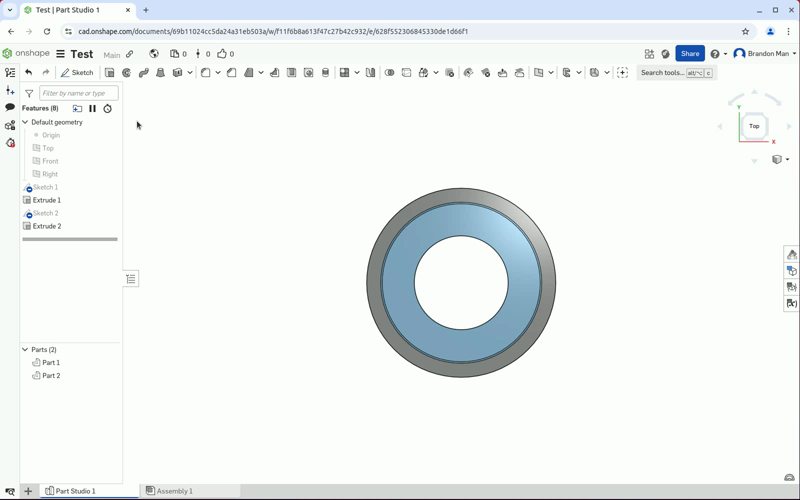
key(shift+h)
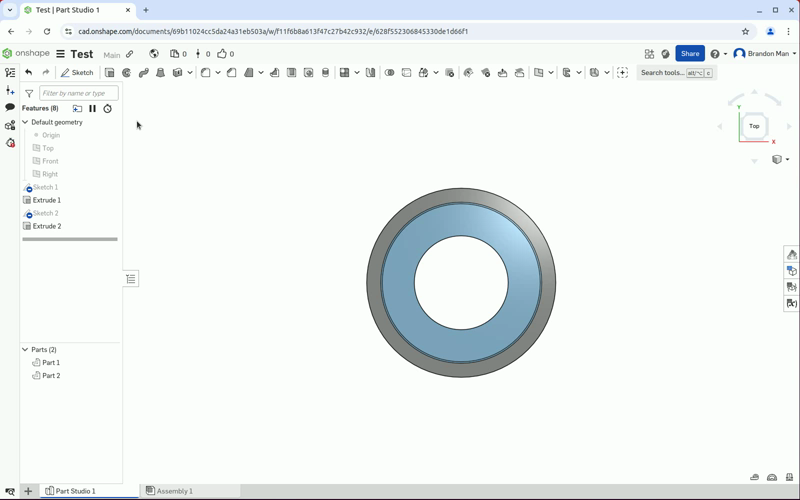
key(shift+h)
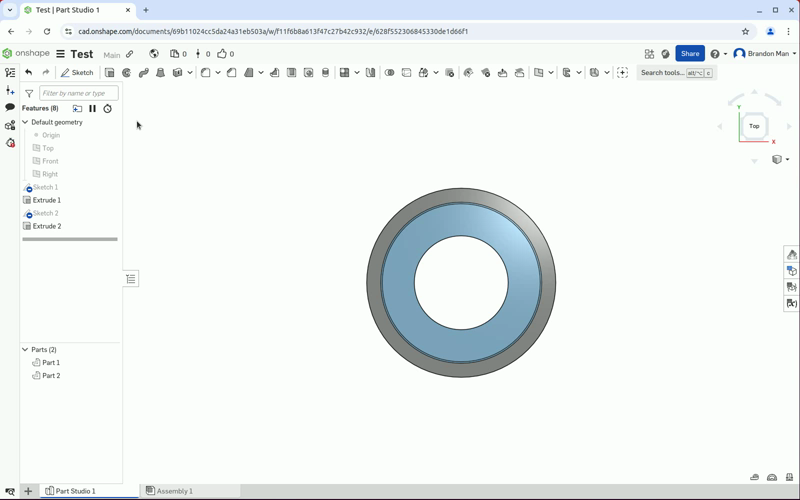
mouse_move(73, 189)
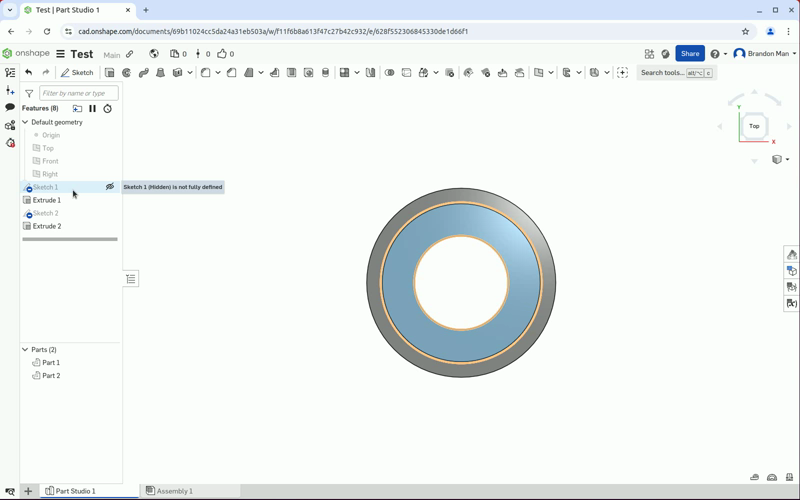
click(73, 189)
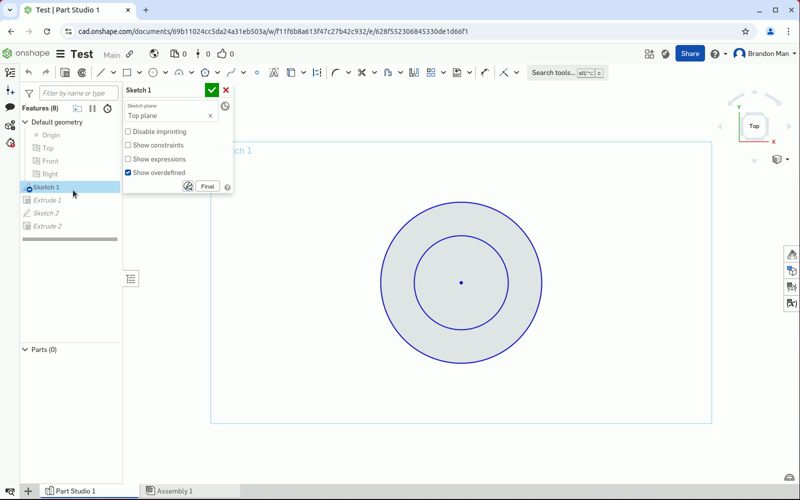
mouse_move(229, 92)
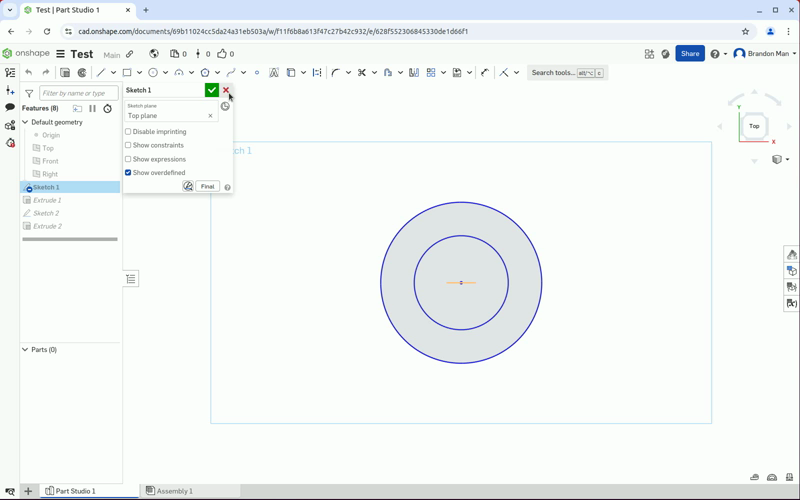
click(229, 92)
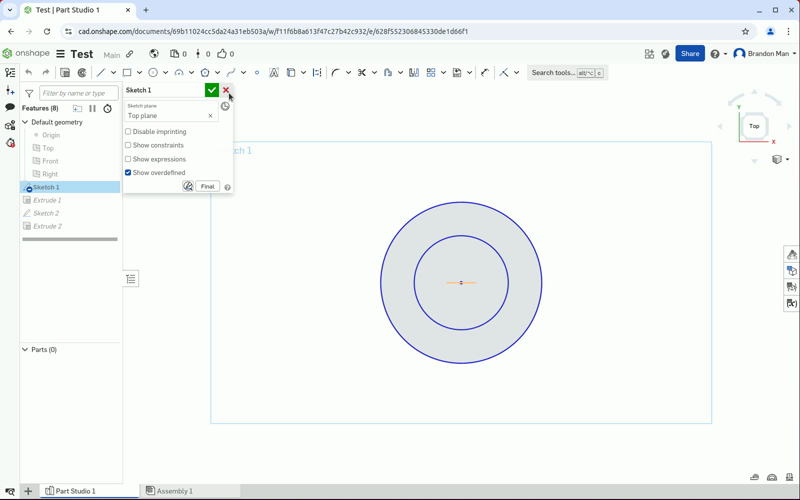
key(shift+s)
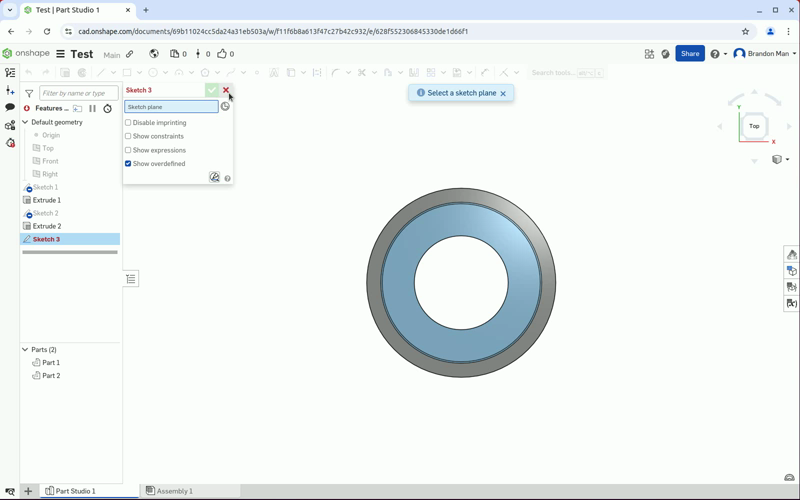
mouse_move(73, 150)
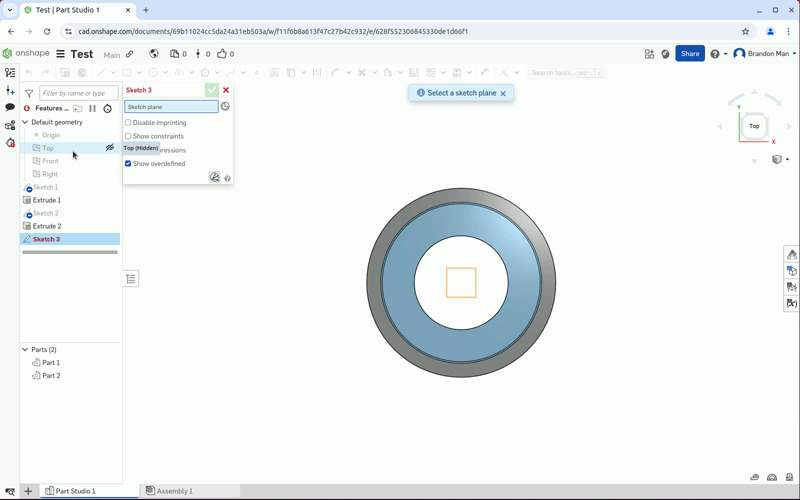
click(73, 150)
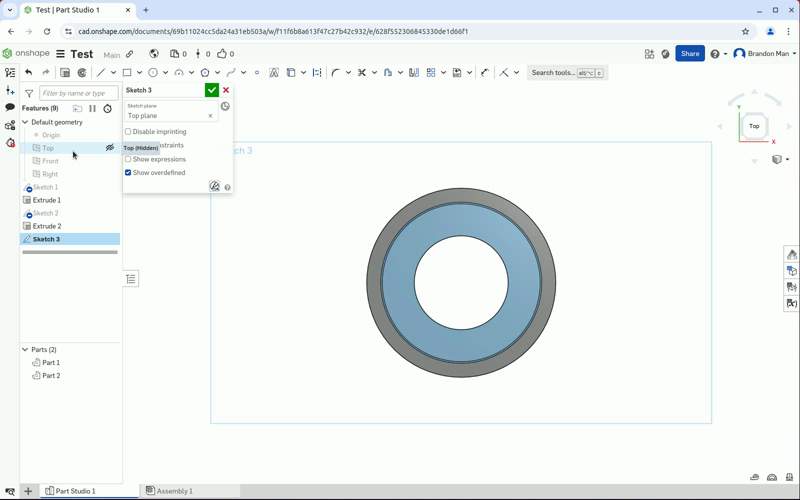
mouse_move(73, 352)
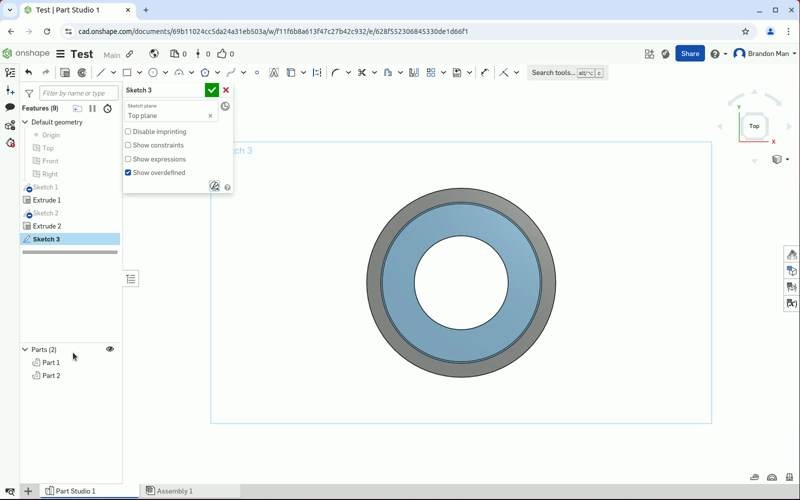
key(y)
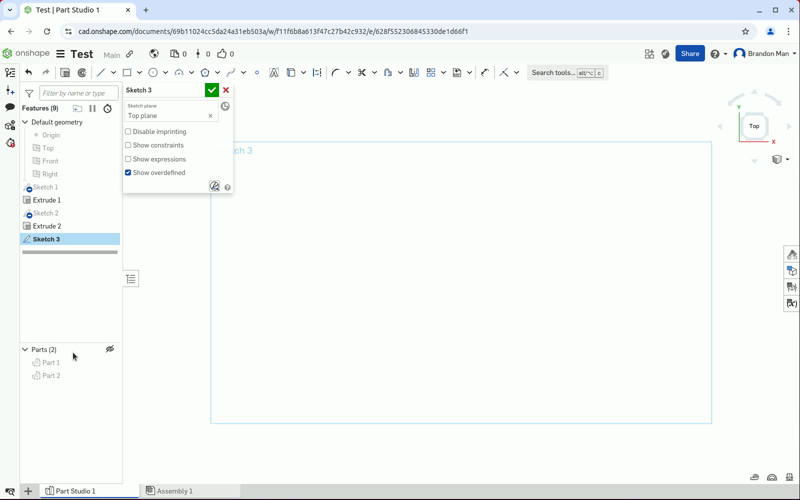
key(c)
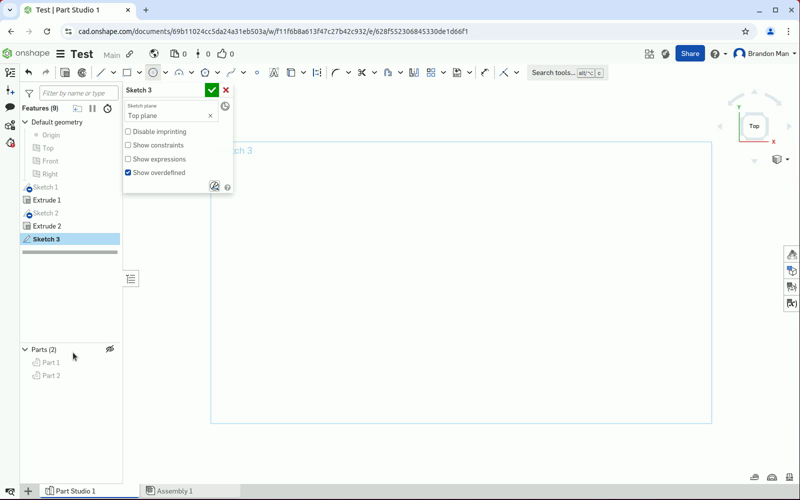
key_down(shift)
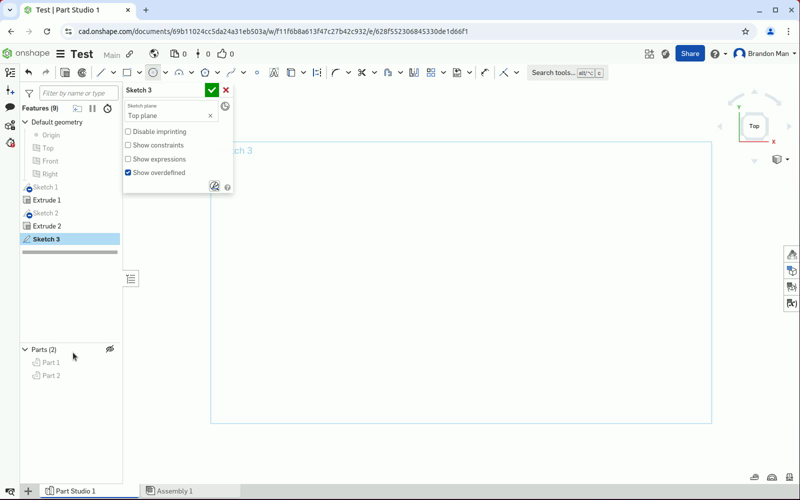
mouse_move(461, 282)
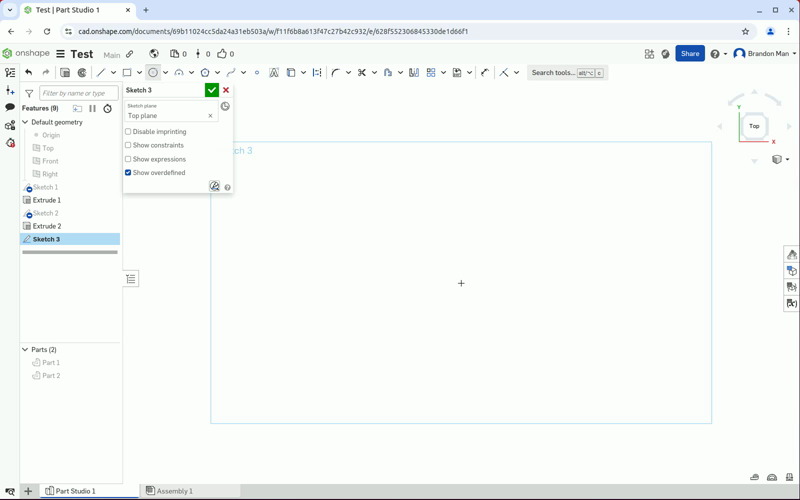
click(461, 282)
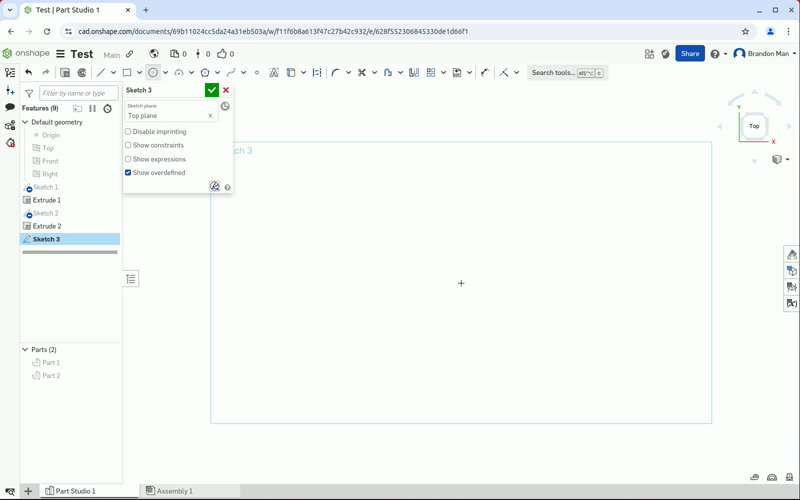
key_up(shift)
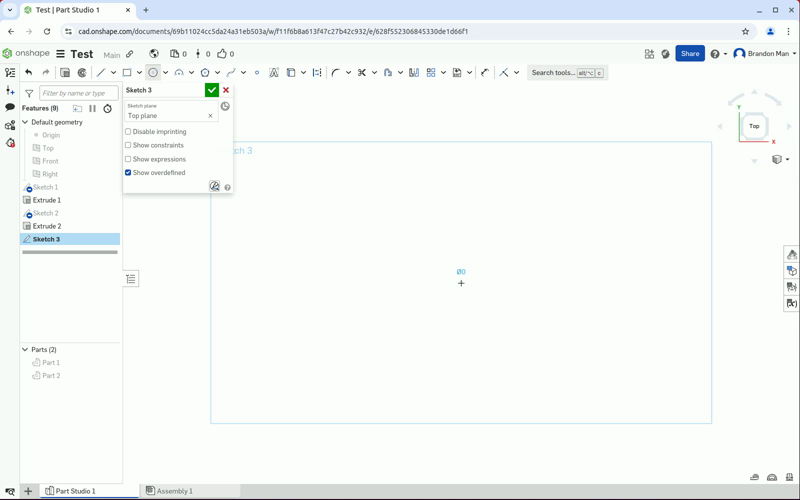
mouse_move(508, 282)
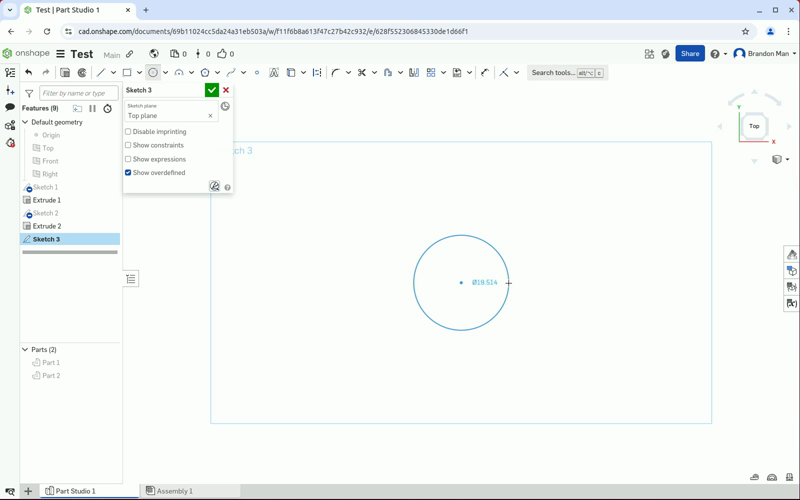
click(508, 282)
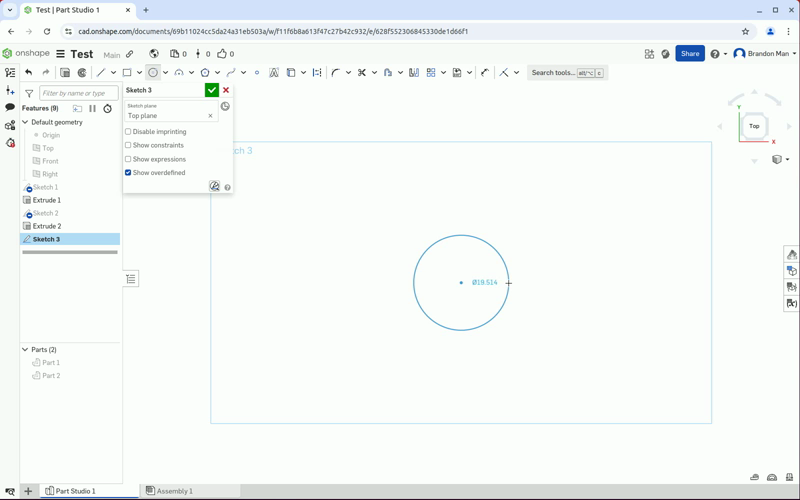
key(esc)
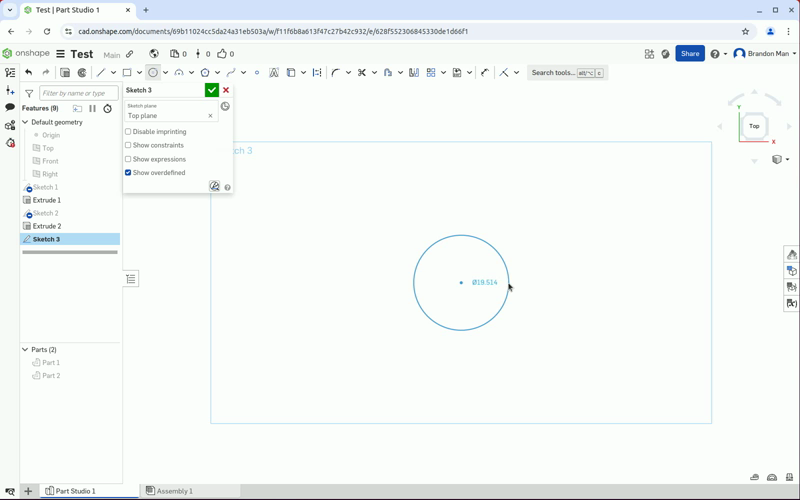
mouse_move(446, 298)
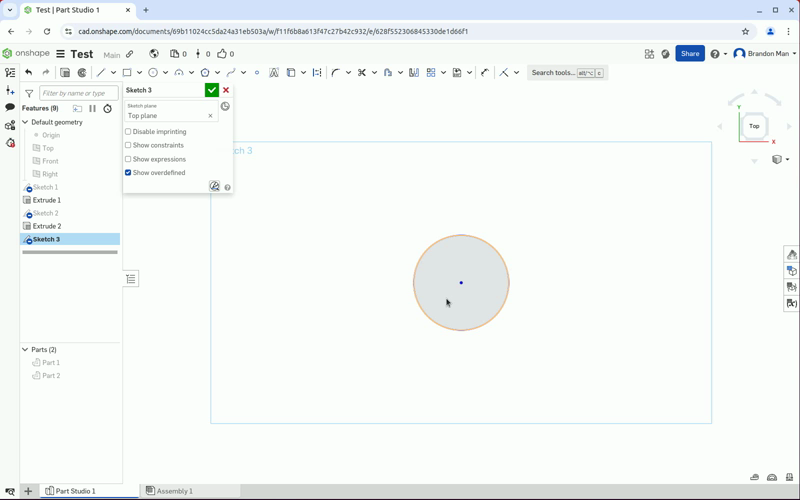
click(446, 298)
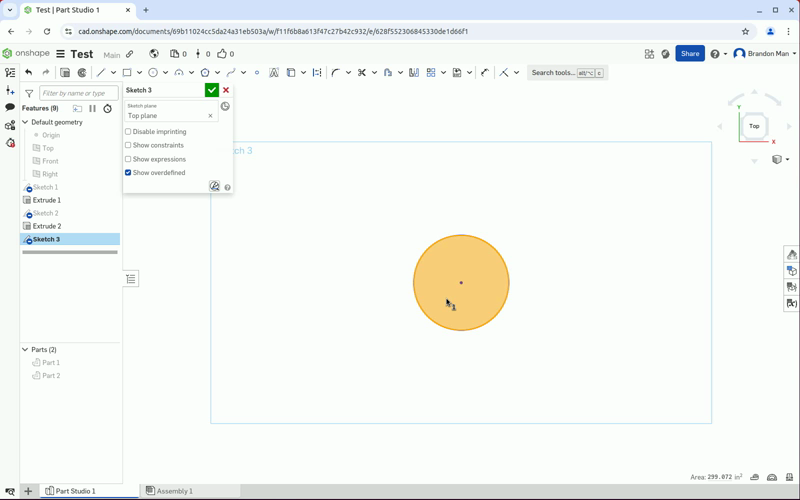
mouse_move(73, 352)
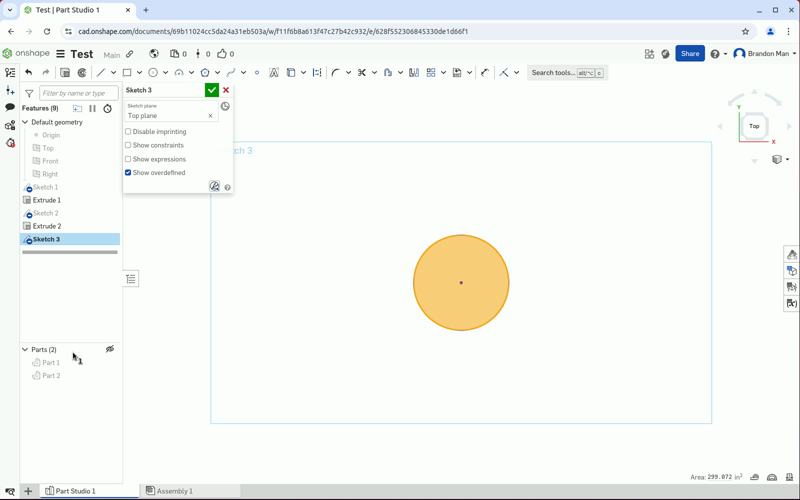
key(shift+y)
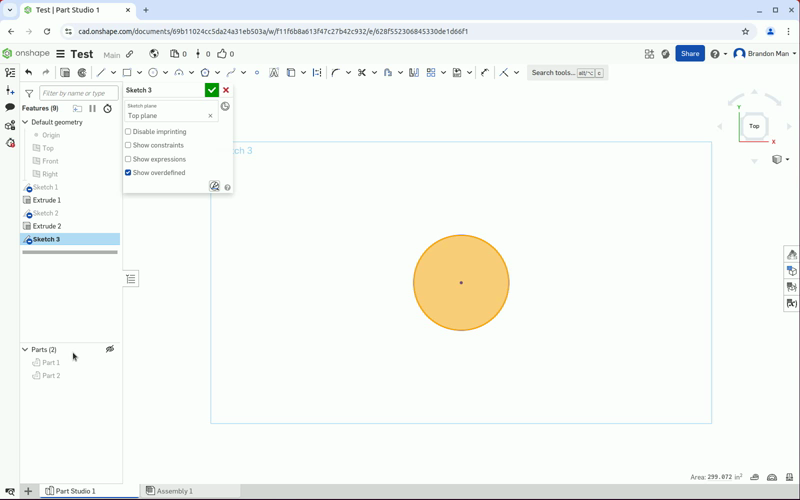
key(shift+e)
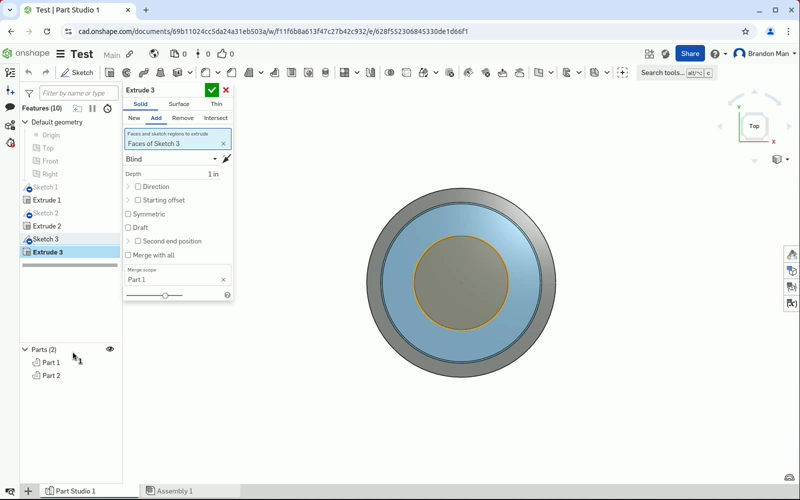
mouse_move(143, 106)
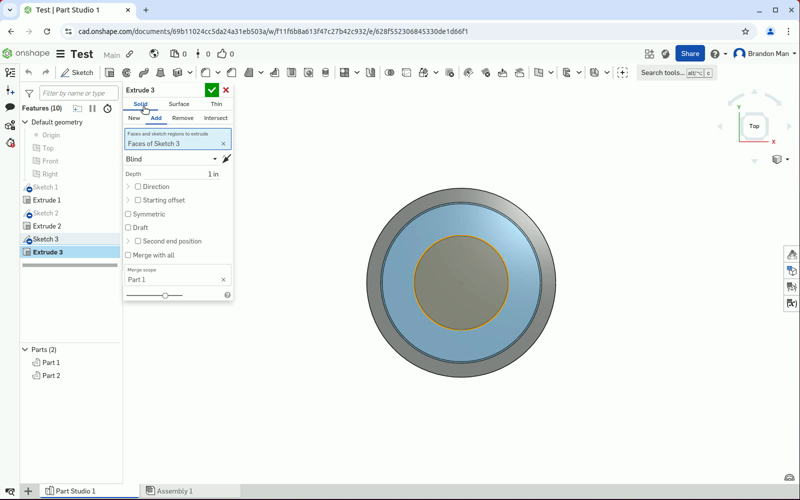
click(143, 106)
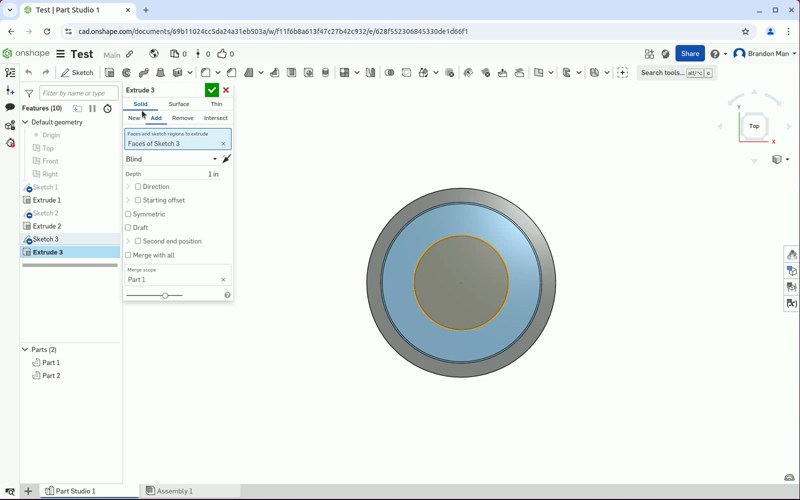
mouse_move(137, 120)
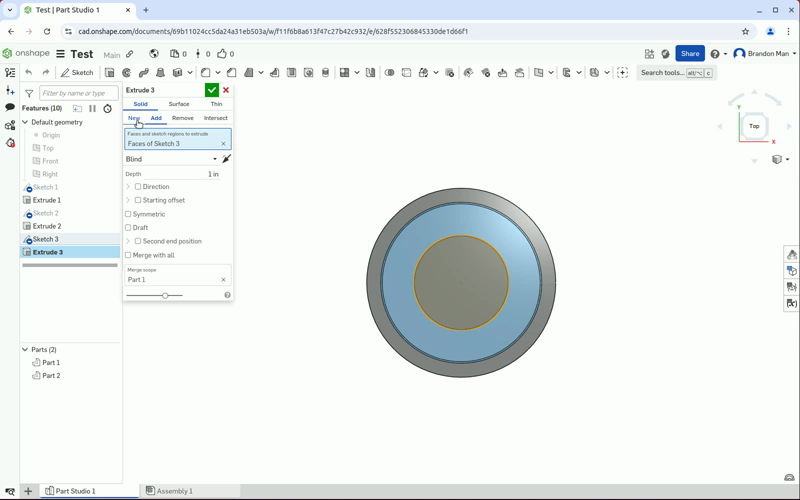
click(137, 120)
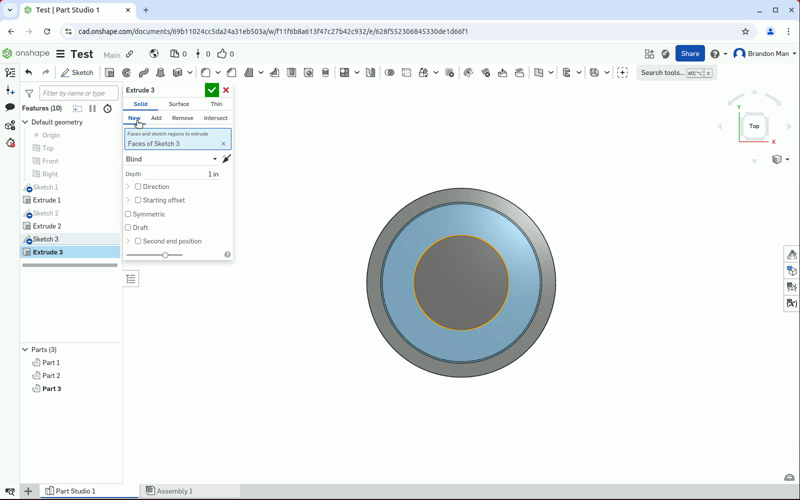
key(tab, 4)
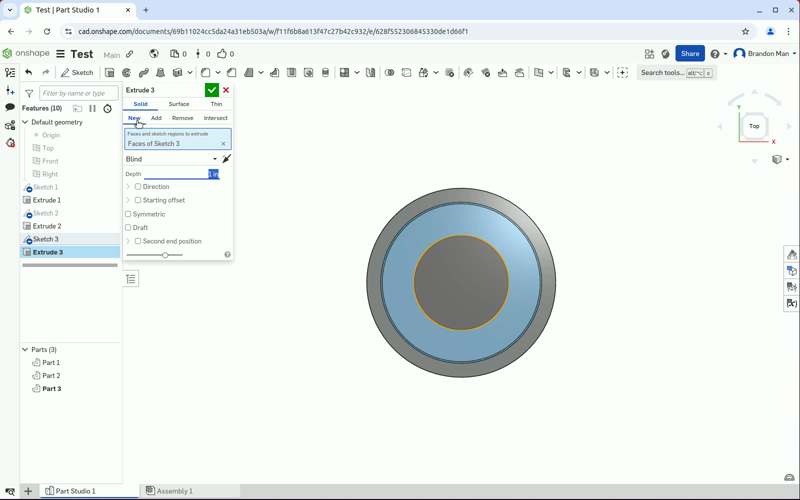
text(3.851)
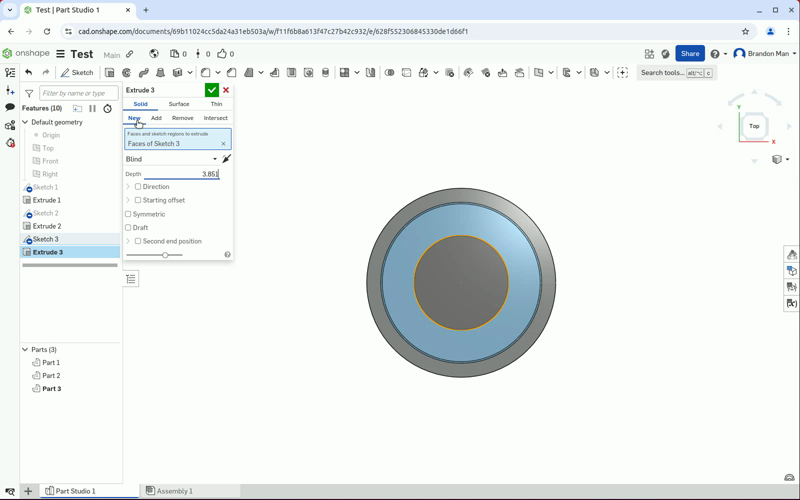
key(enter)
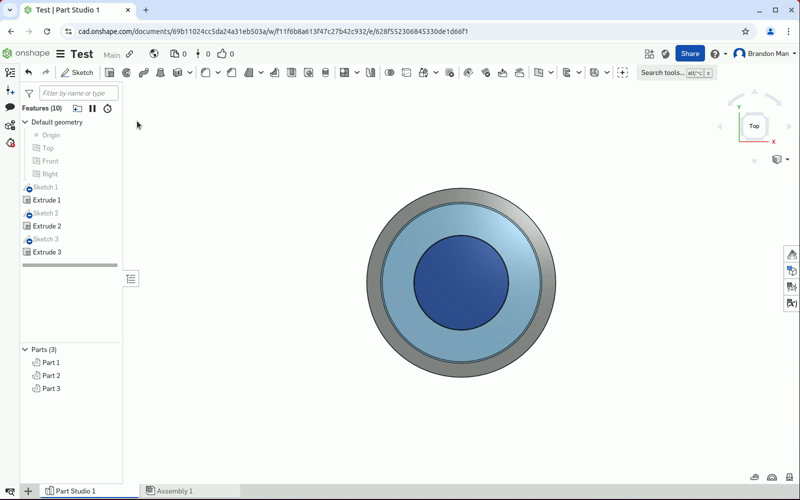
key(shift+h)
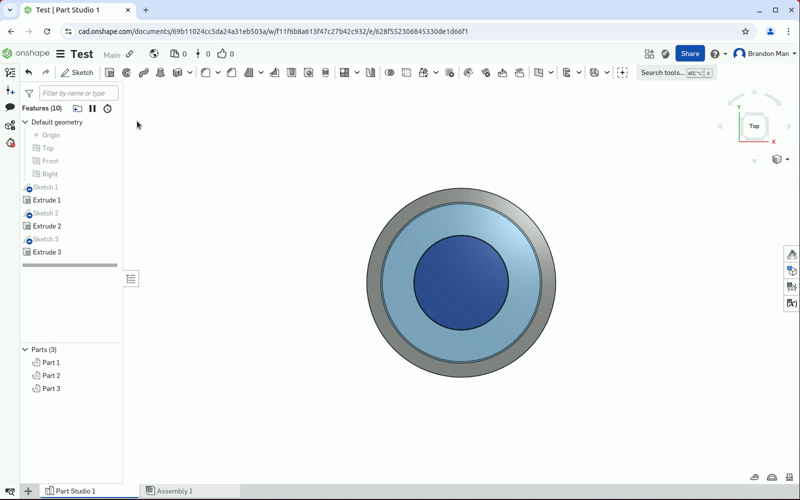
key(shift+h)
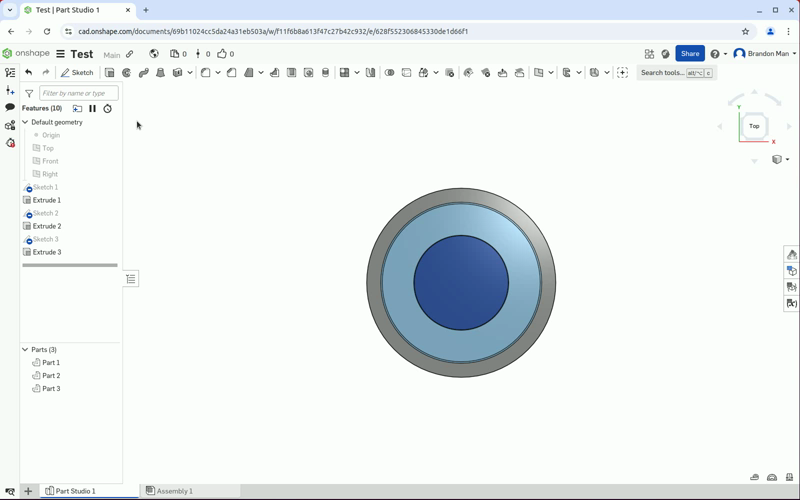
mouse_move(73, 189)
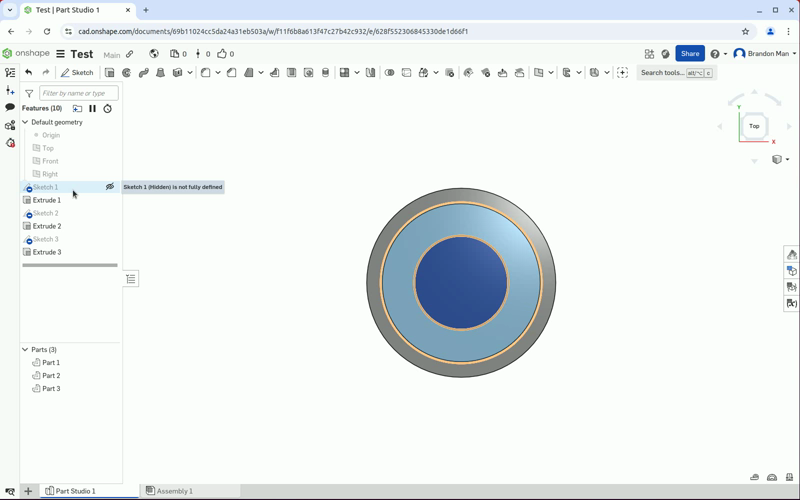
click(73, 189)
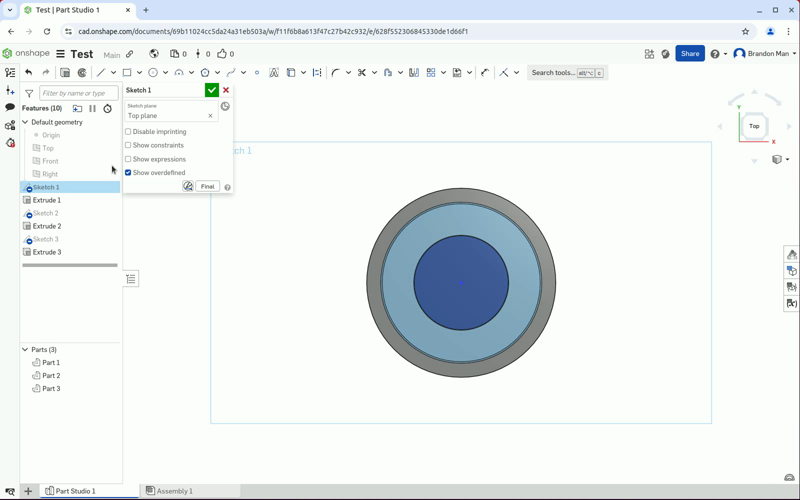
mouse_move(229, 92)
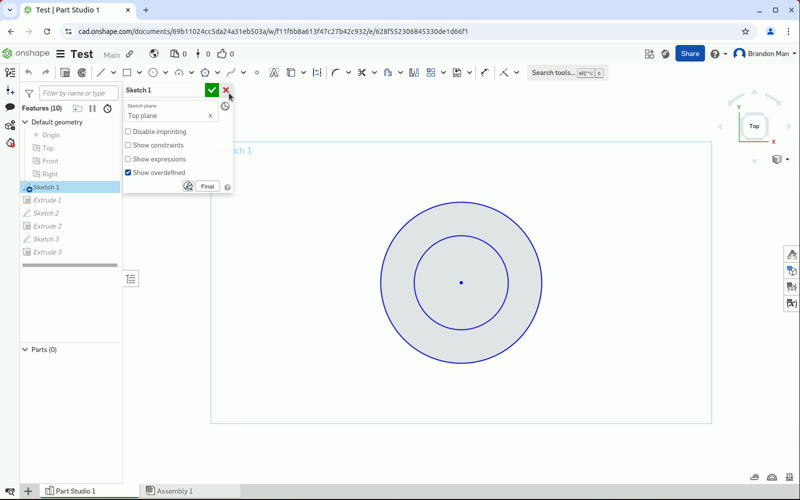
click(229, 92)
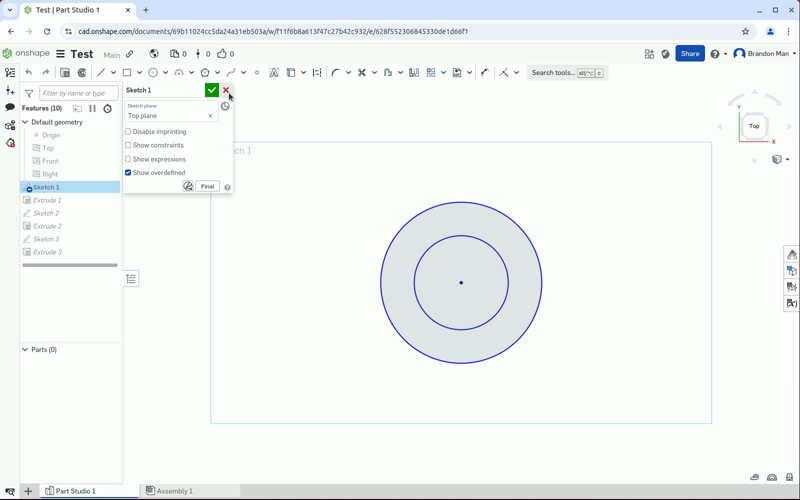
key(shift+s)
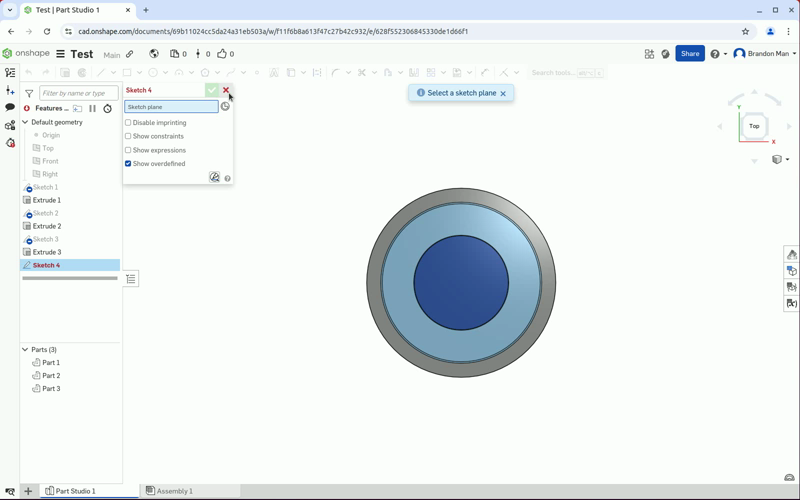
mouse_move(73, 150)
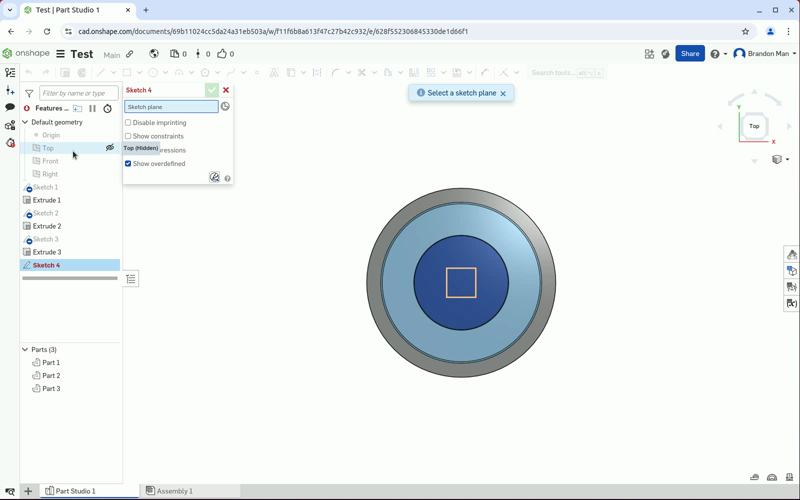
click(73, 150)
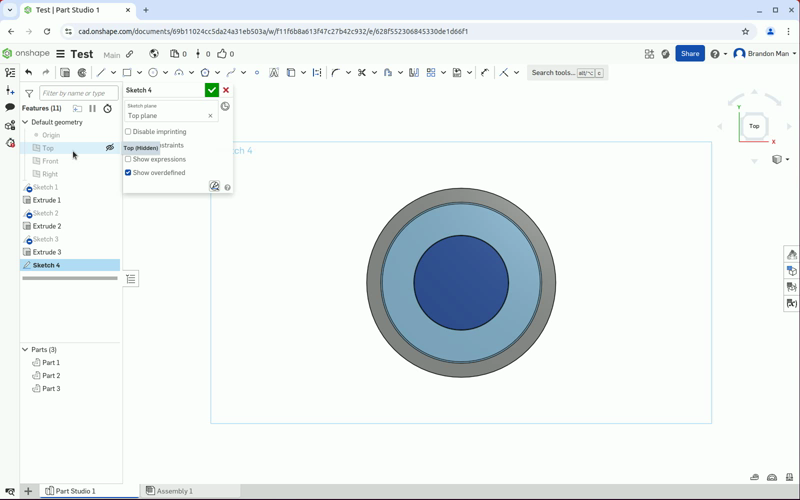
mouse_move(73, 352)
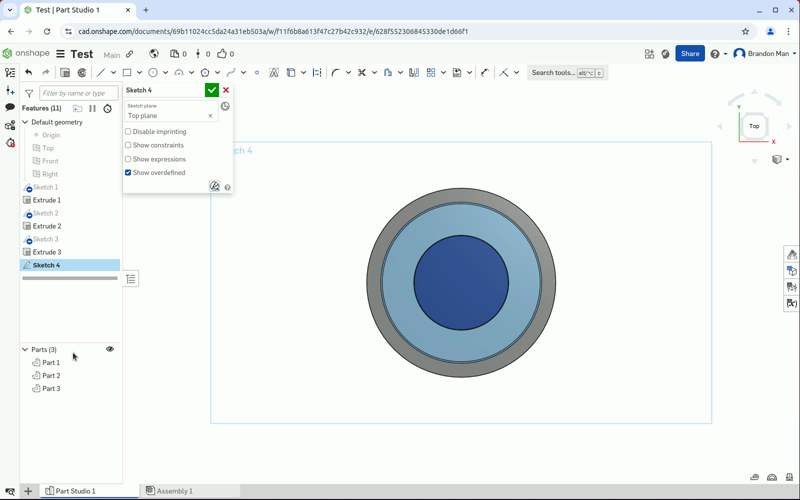
key(y)
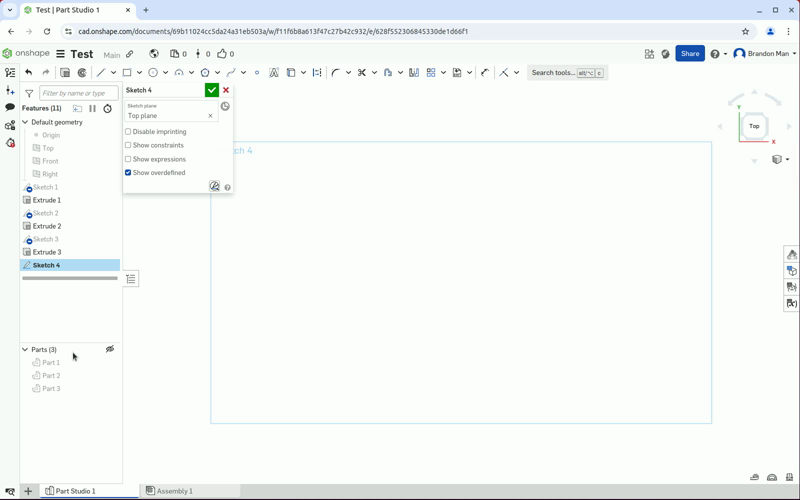
key(c)
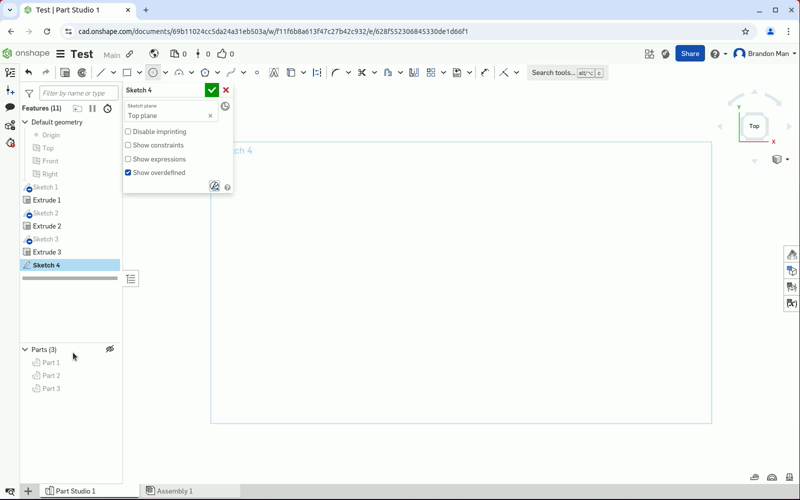
key_down(shift)
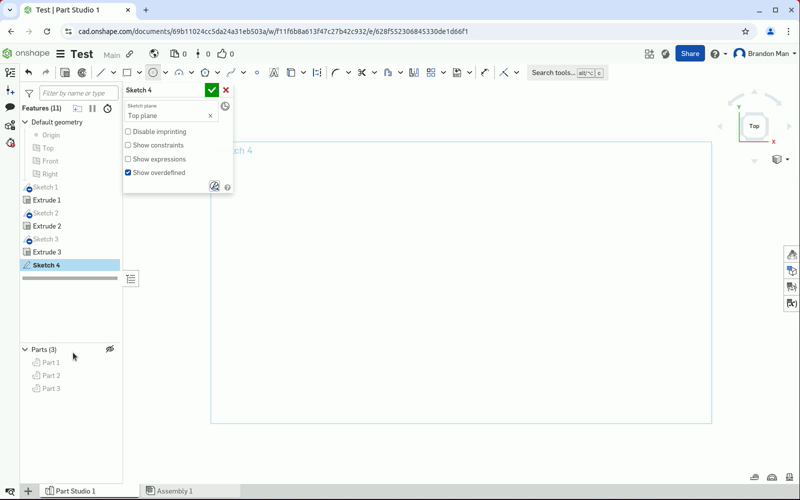
mouse_move(461, 282)
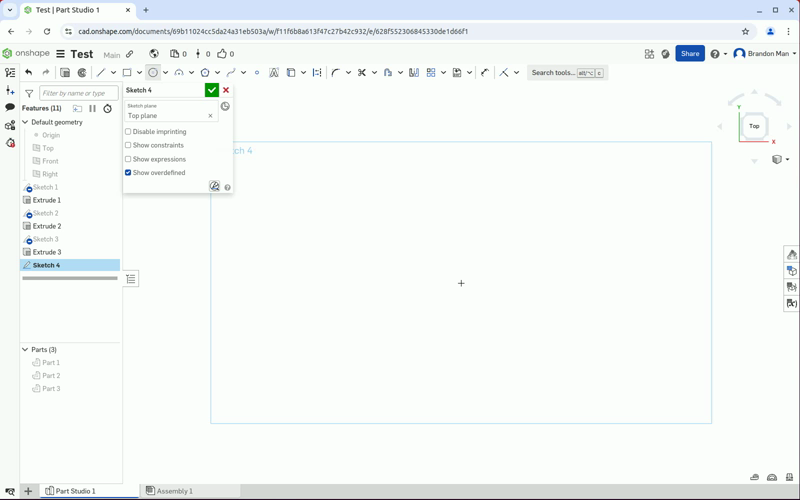
click(461, 282)
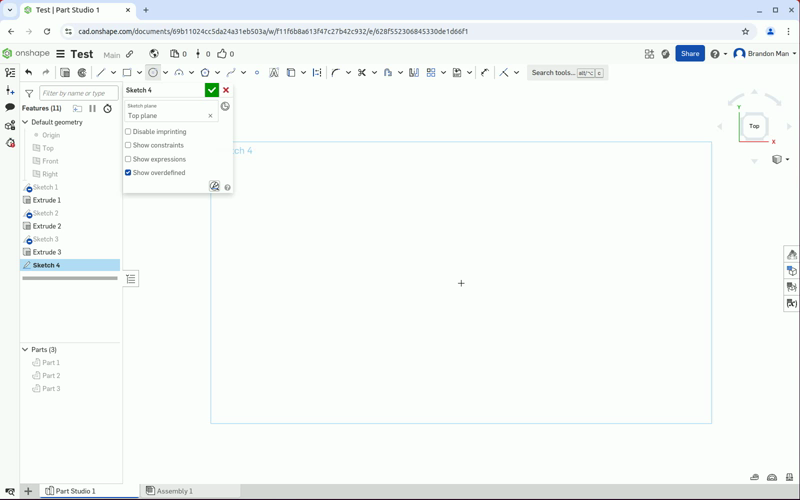
key_up(shift)
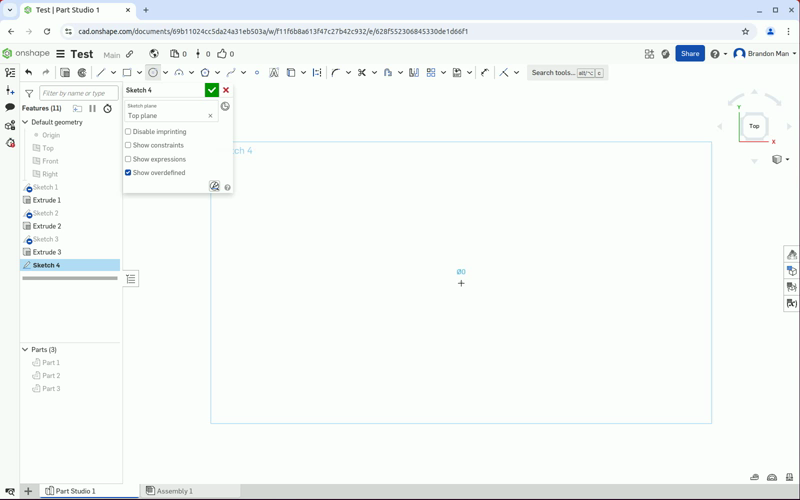
mouse_move(555, 282)
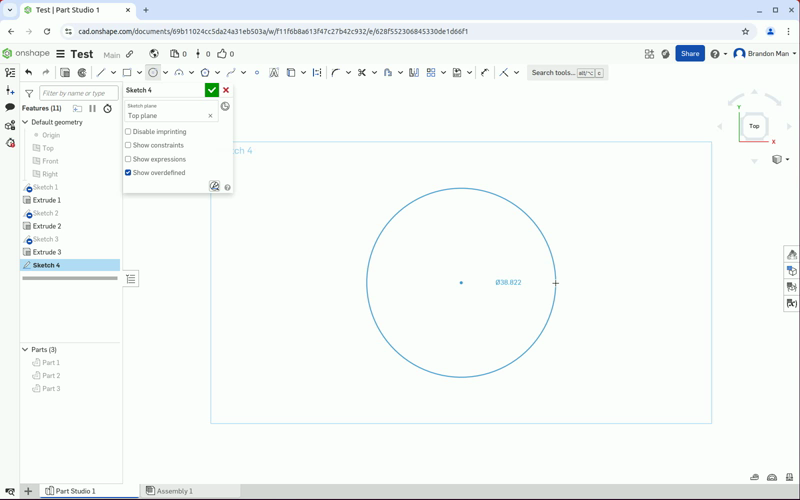
click(555, 282)
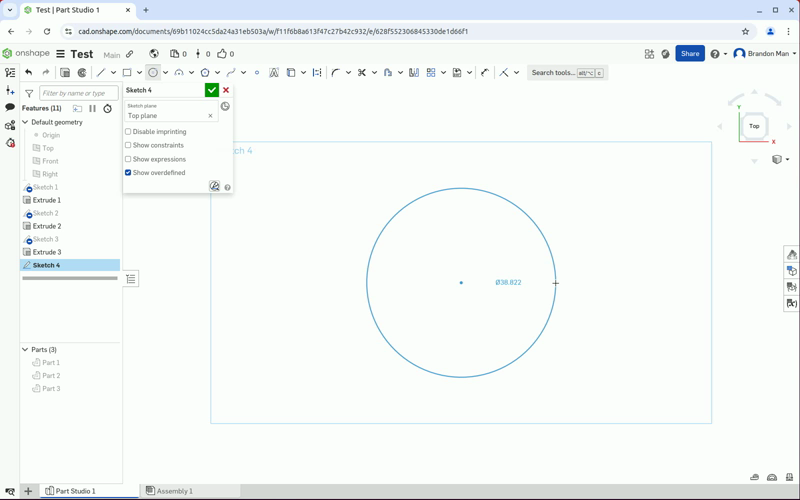
key(esc)
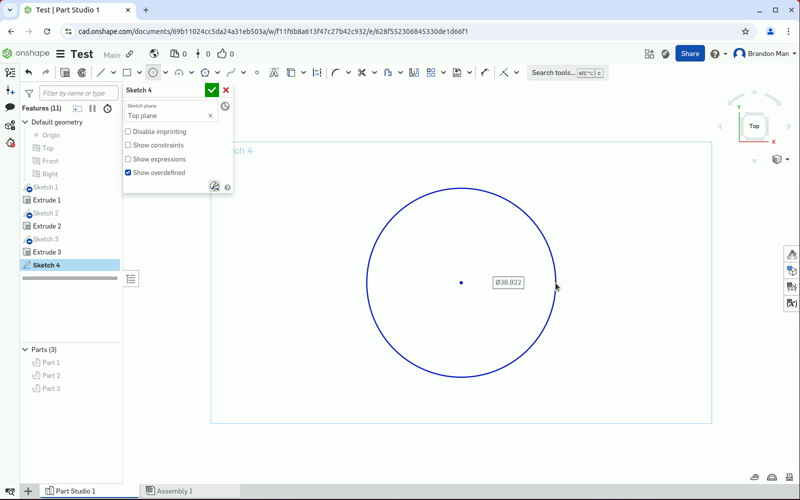
key(c)
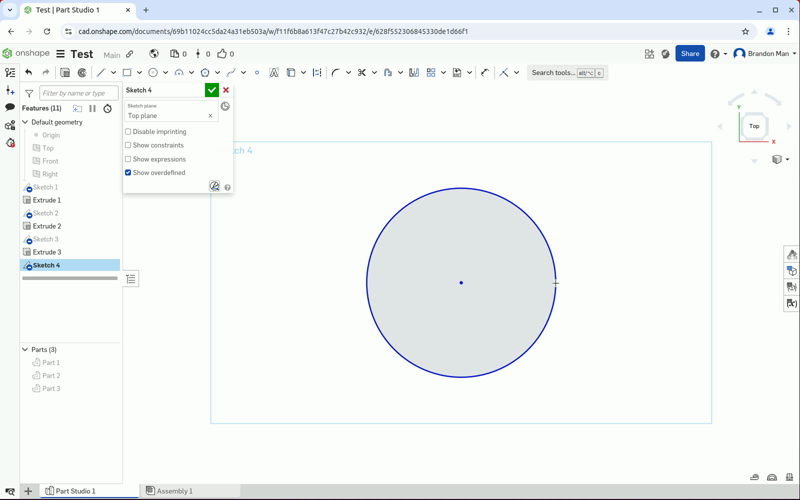
key_down(shift)
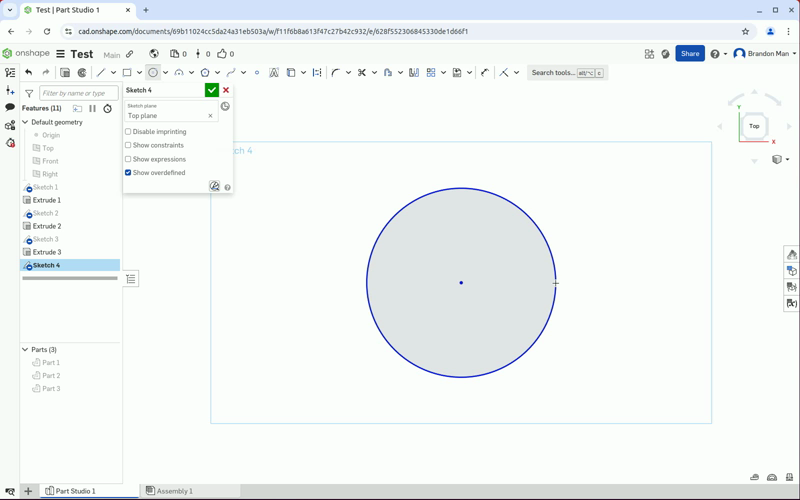
mouse_move(461, 282)
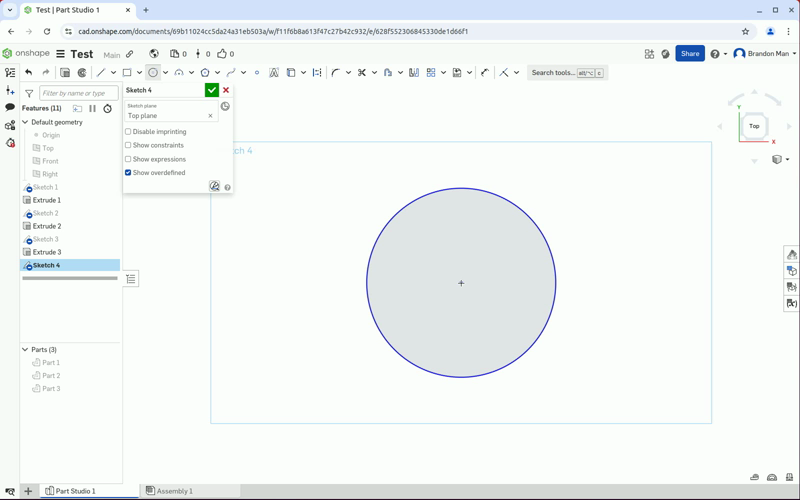
click(461, 282)
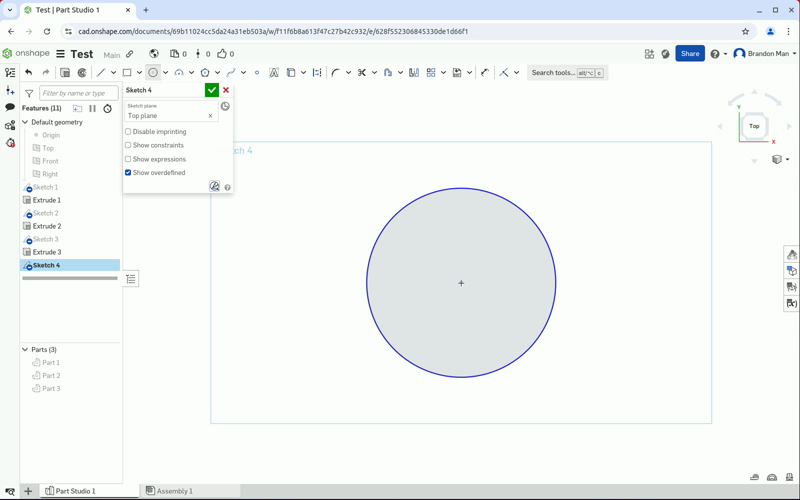
key_up(shift)
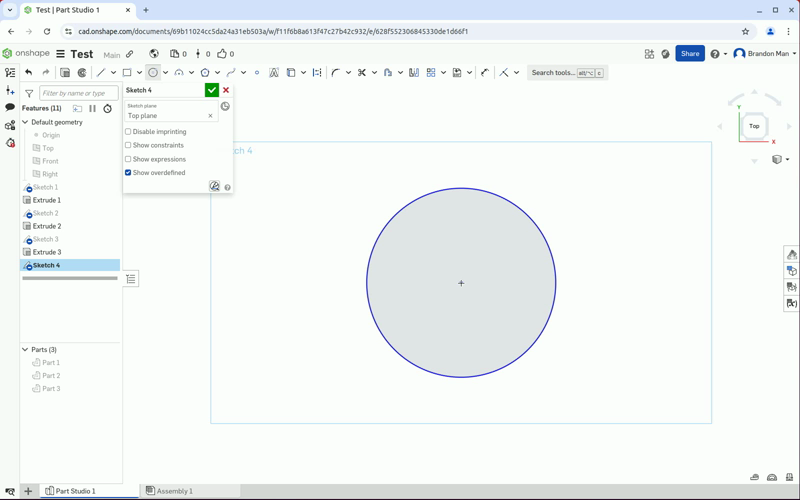
mouse_move(540, 282)
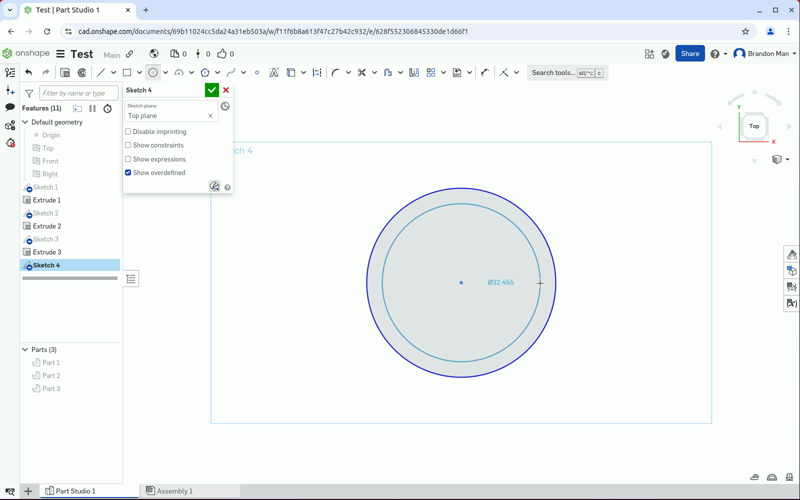
click(540, 282)
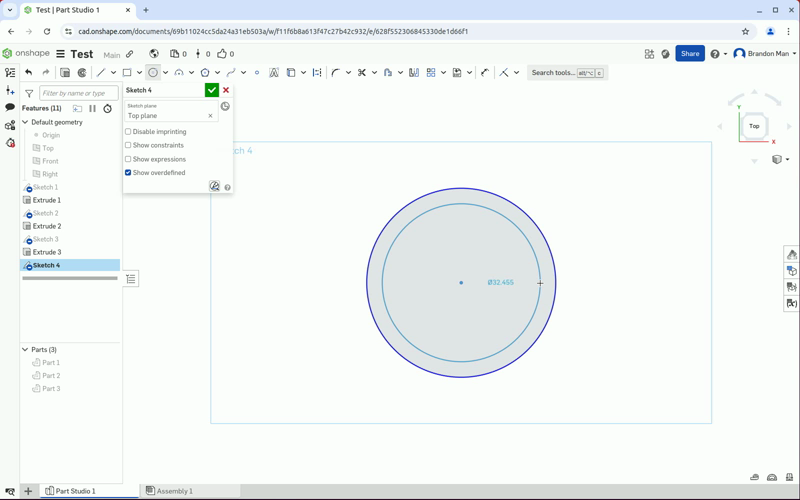
key(esc)
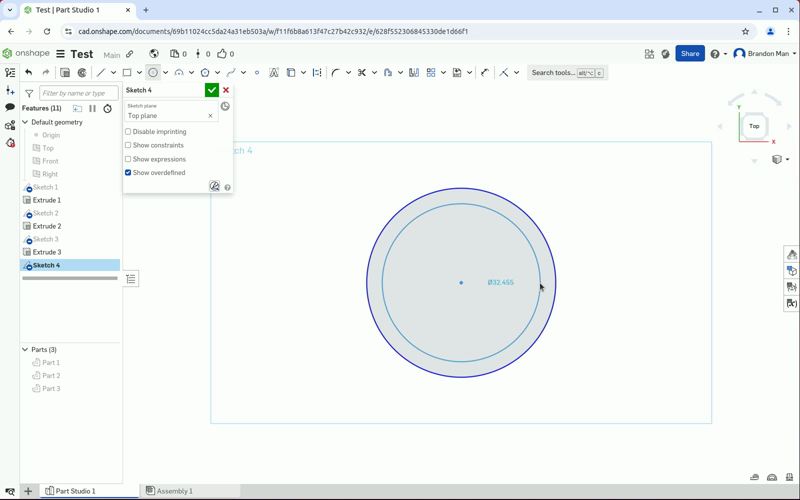
mouse_move(546, 263)
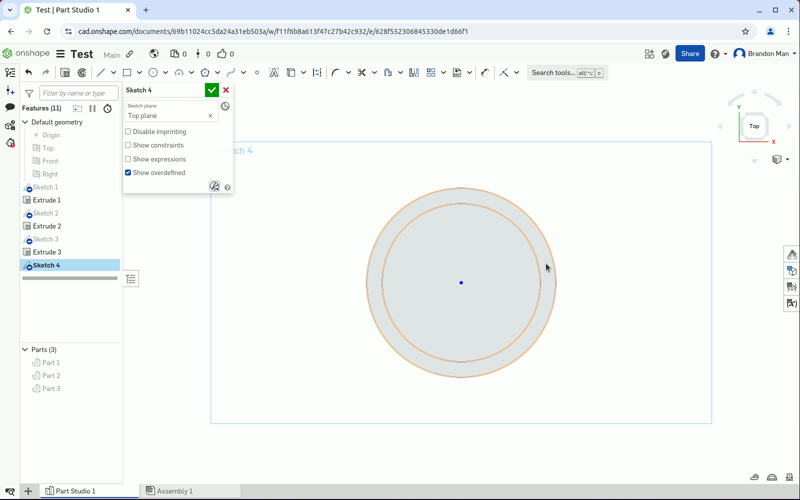
click(546, 263)
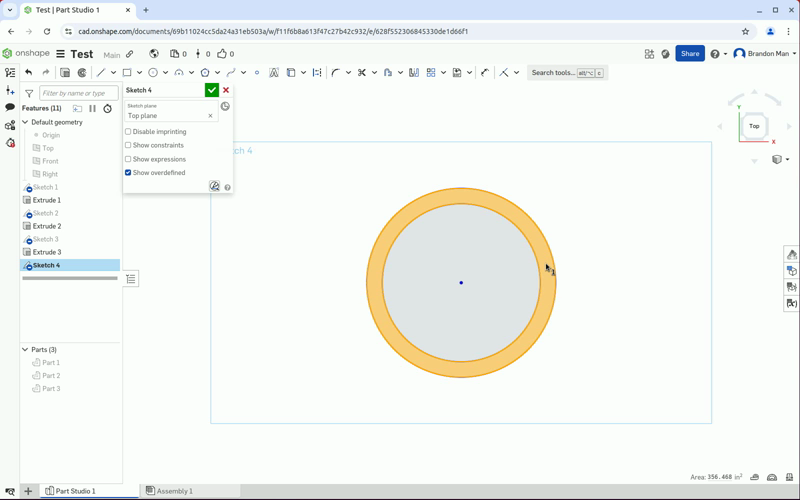
mouse_move(73, 352)
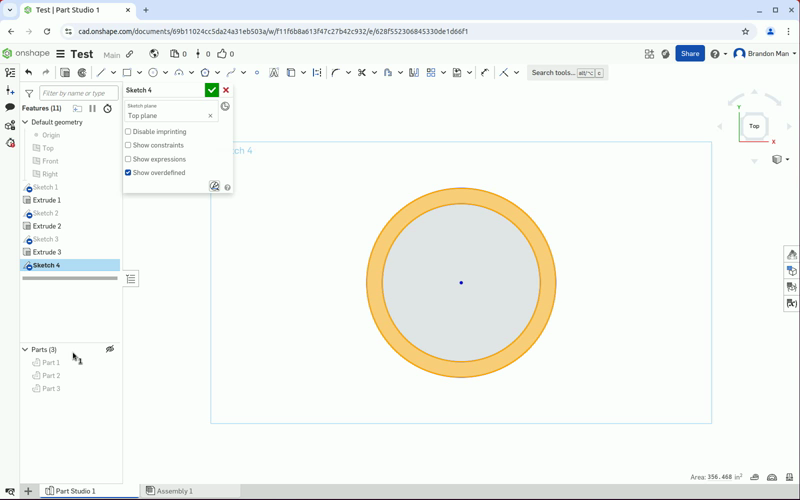
key(shift+y)
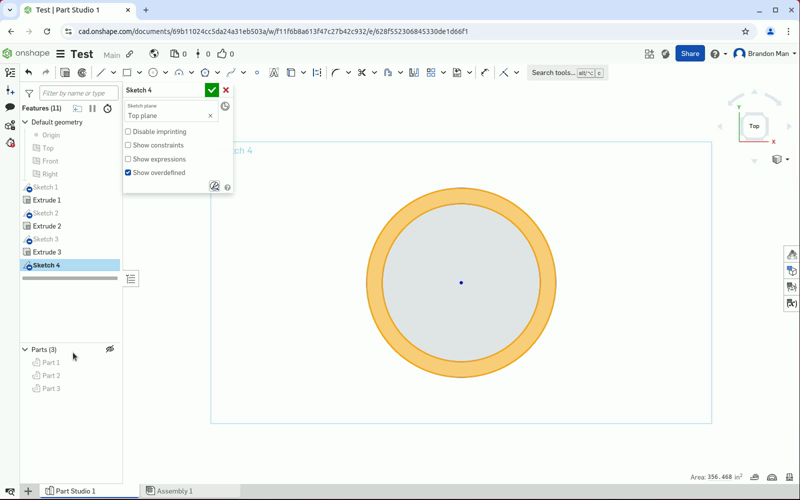
key(shift+e)
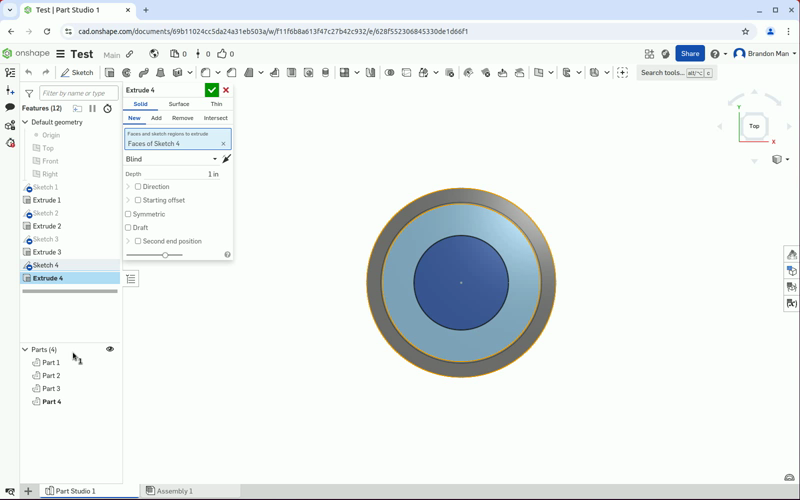
mouse_move(143, 106)
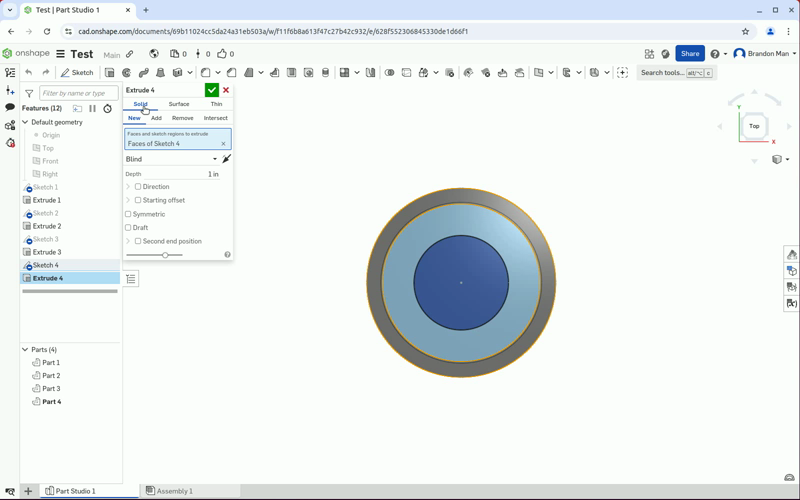
click(143, 106)
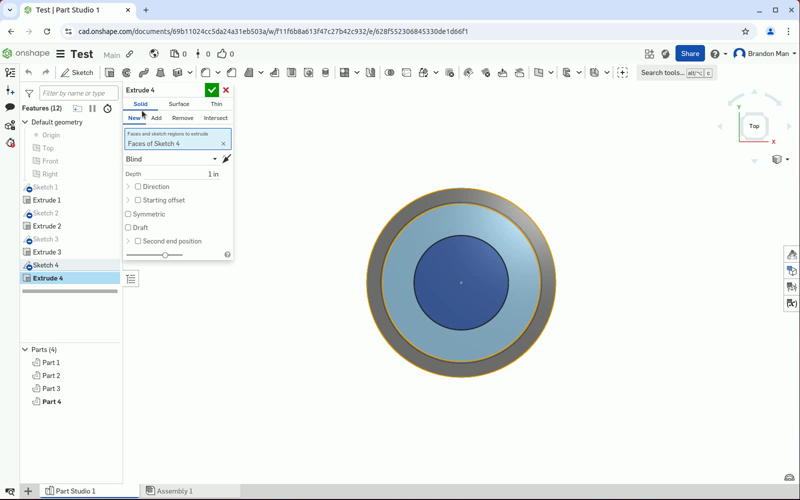
mouse_move(137, 120)
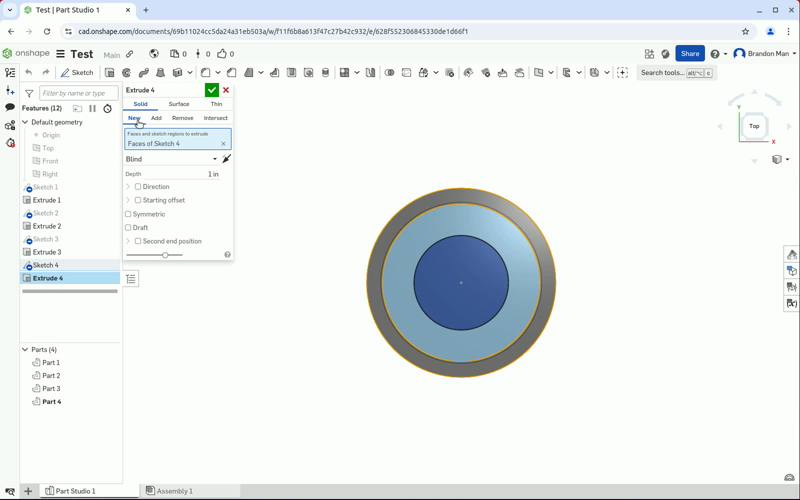
click(137, 120)
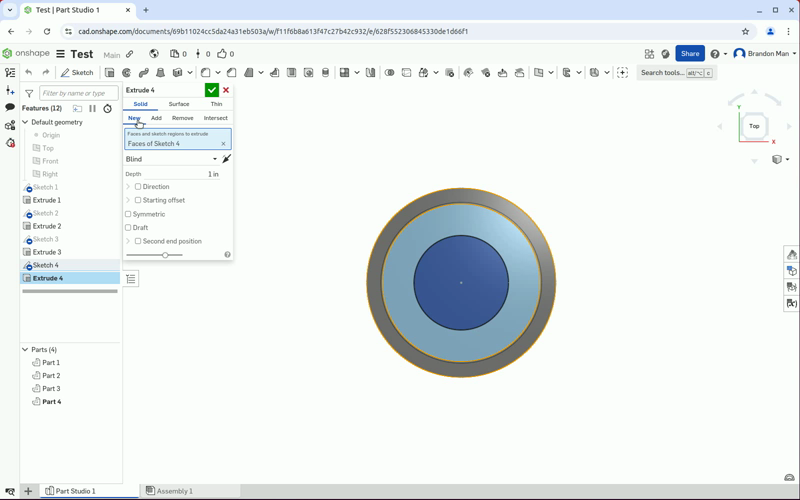
key(tab, 4)
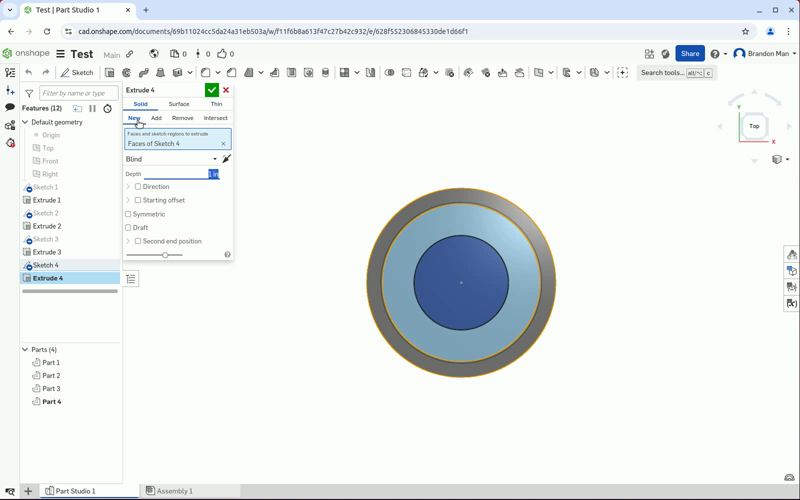
text(23.108)
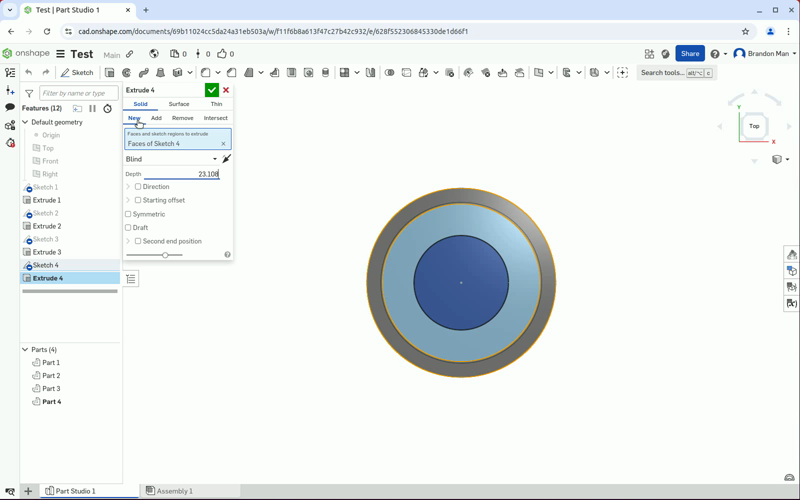
key(enter)
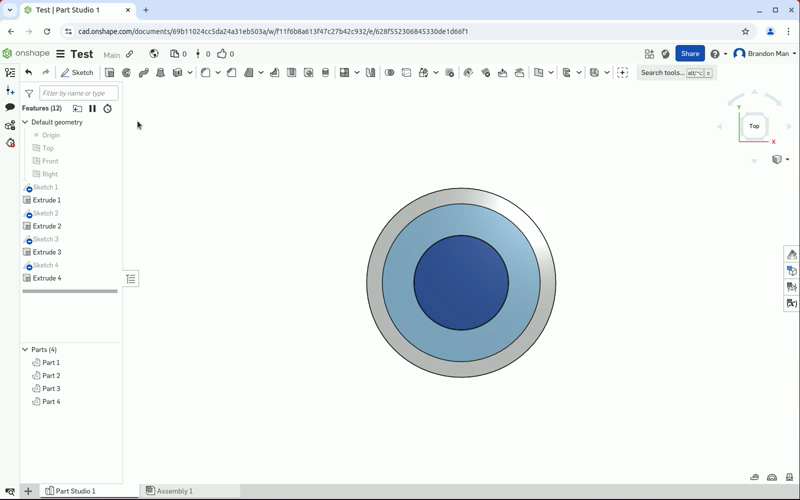
key(shift+h)
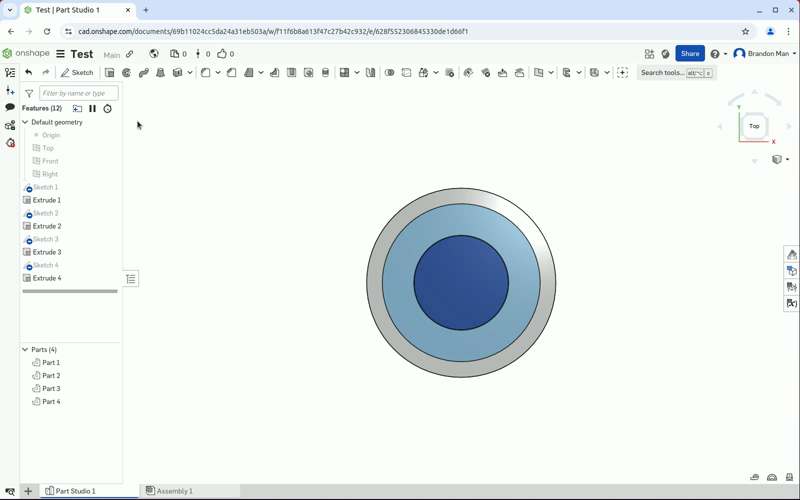
key(shift+h)
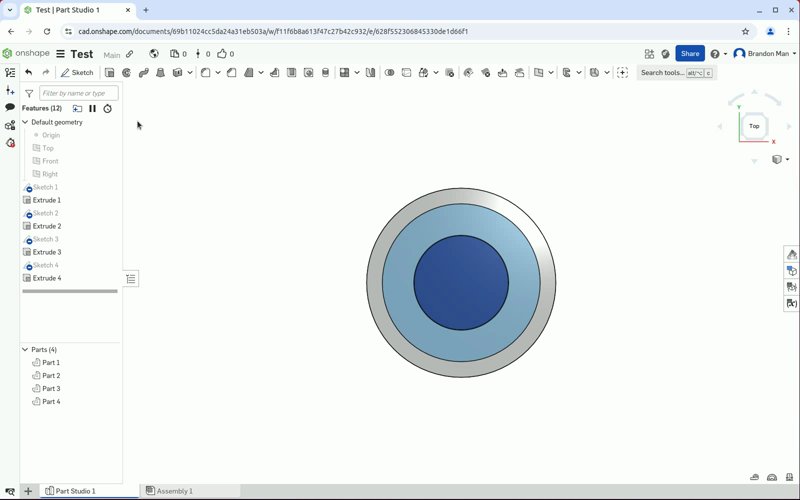
mouse_move(73, 189)
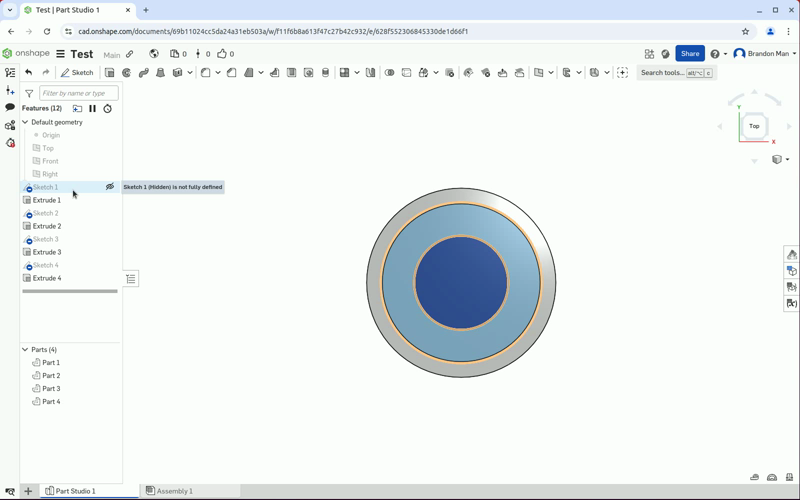
click(73, 189)
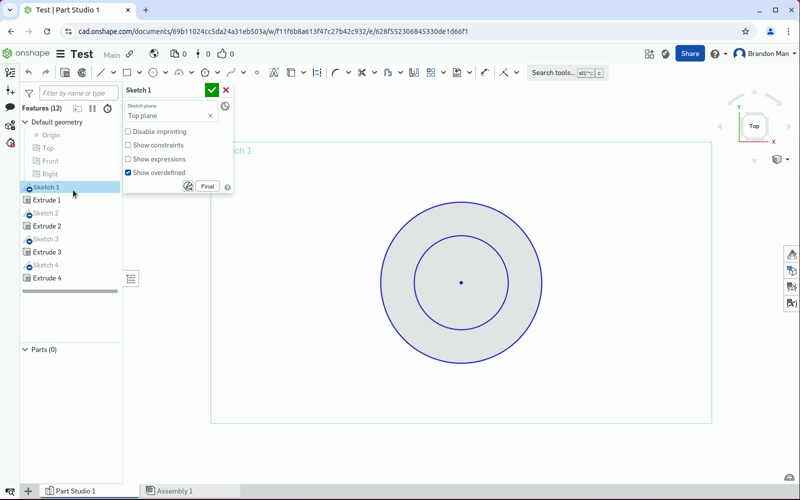
mouse_move(229, 92)
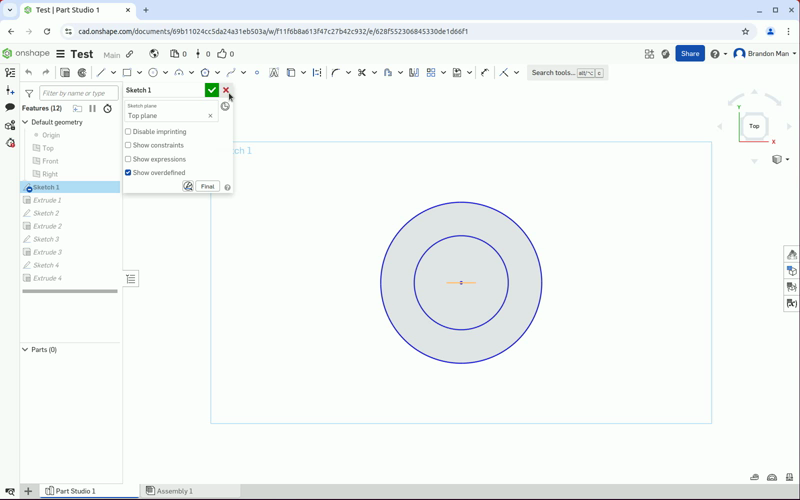
click(229, 92)
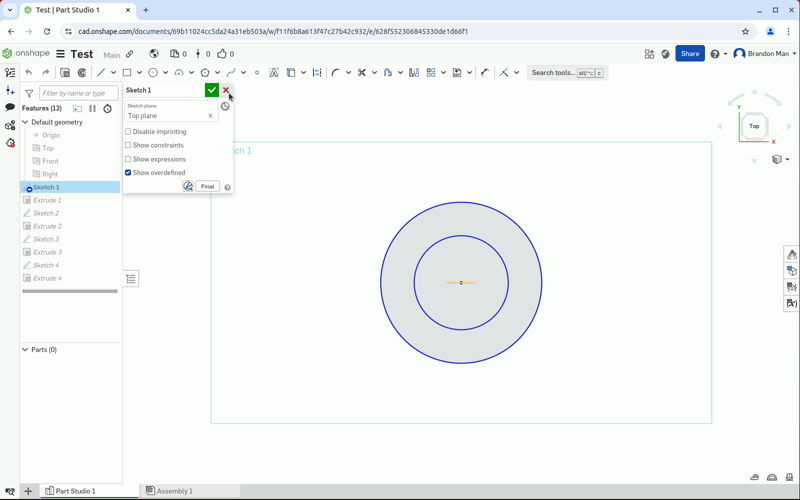
key(shift+s)
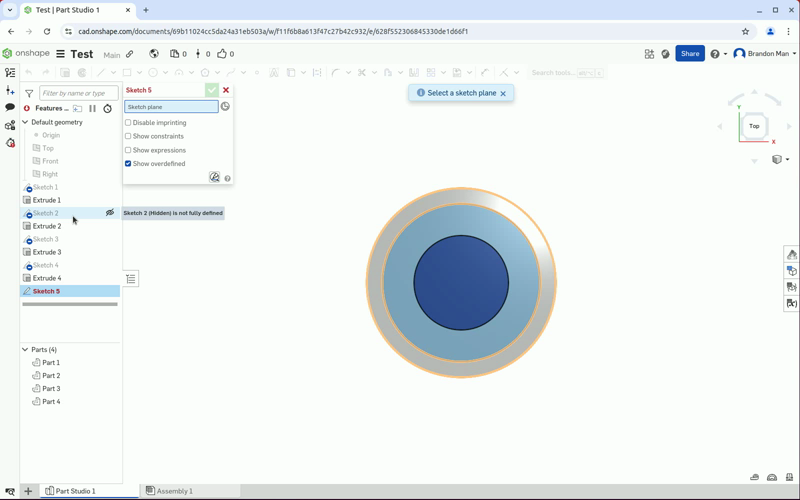
scroll(3)
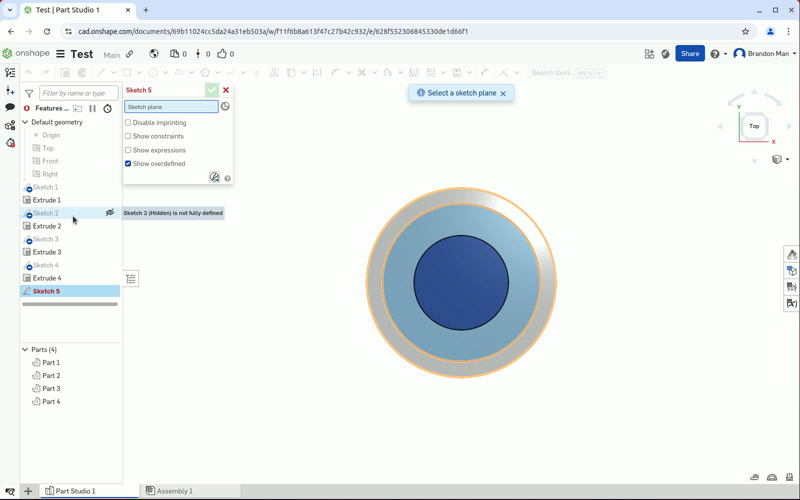
mouse_move(73, 150)
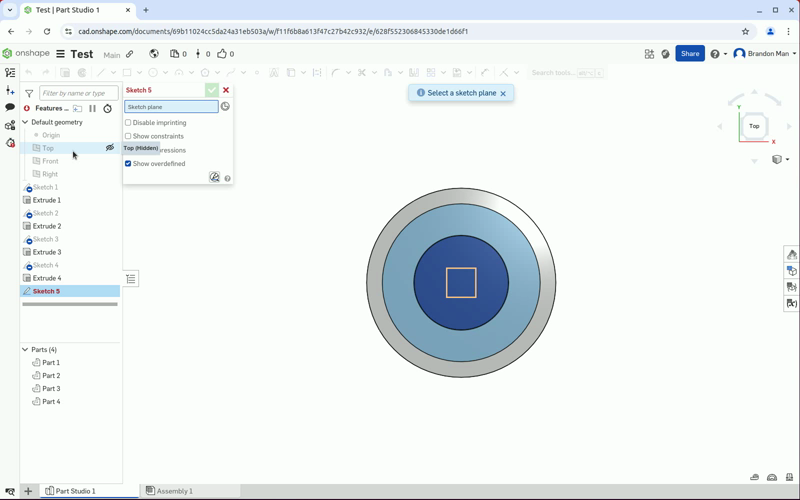
click(73, 150)
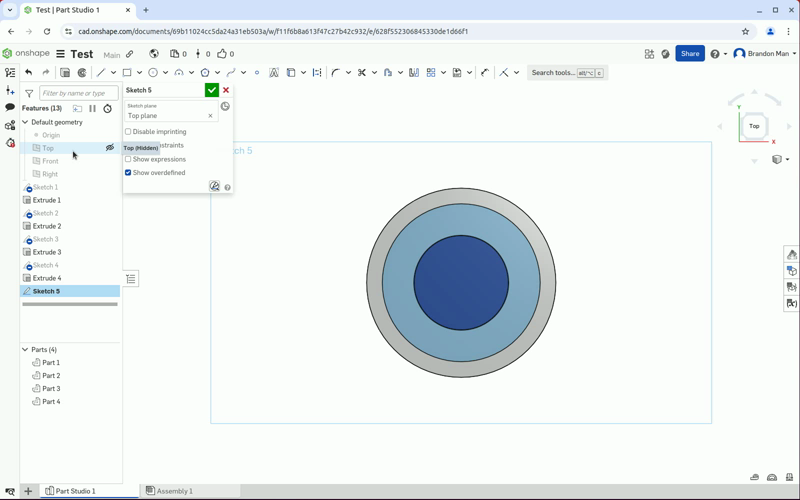
mouse_move(73, 352)
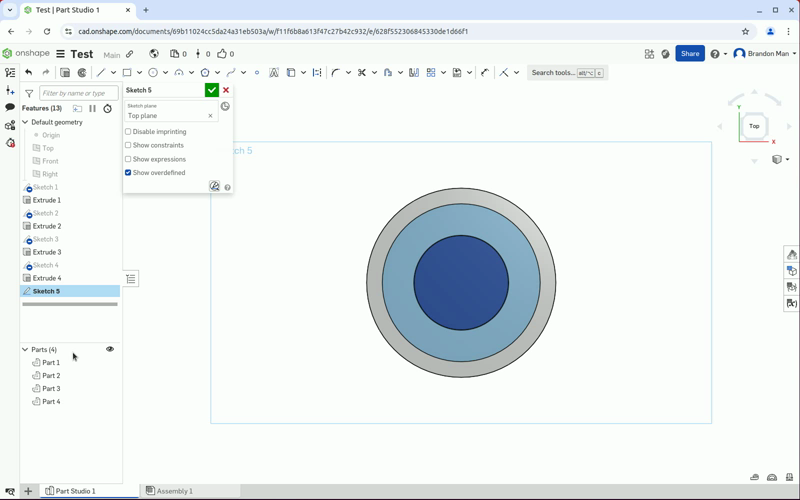
key(y)
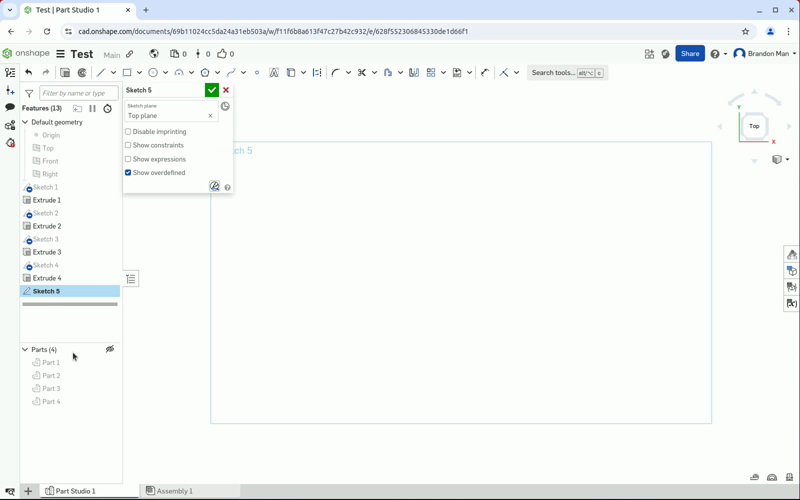
key(c)
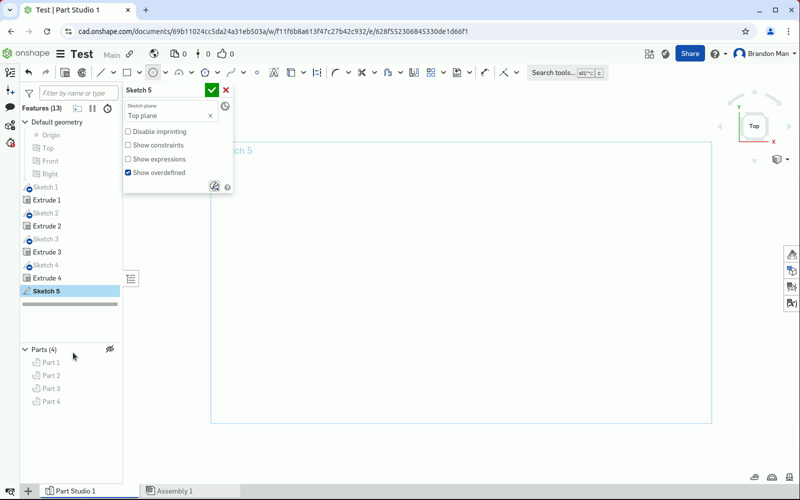
key_down(shift)
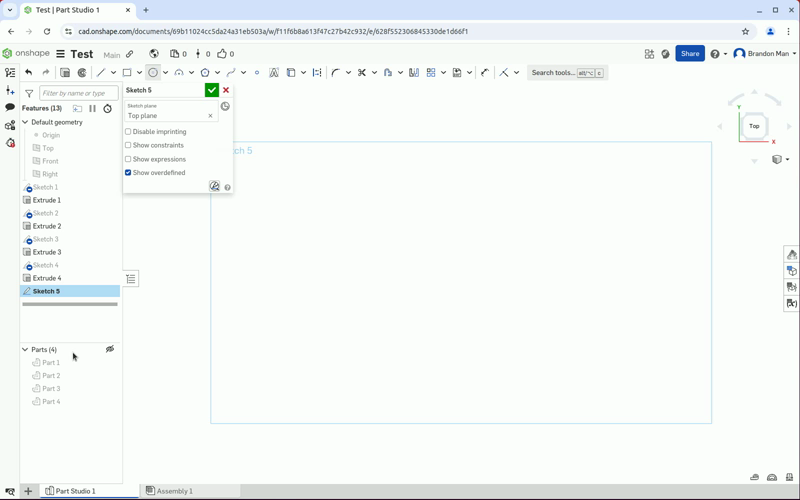
mouse_move(461, 282)
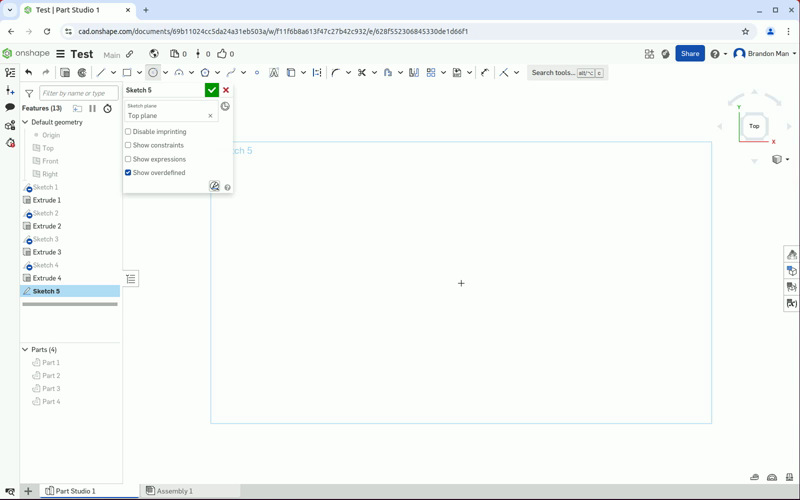
click(461, 282)
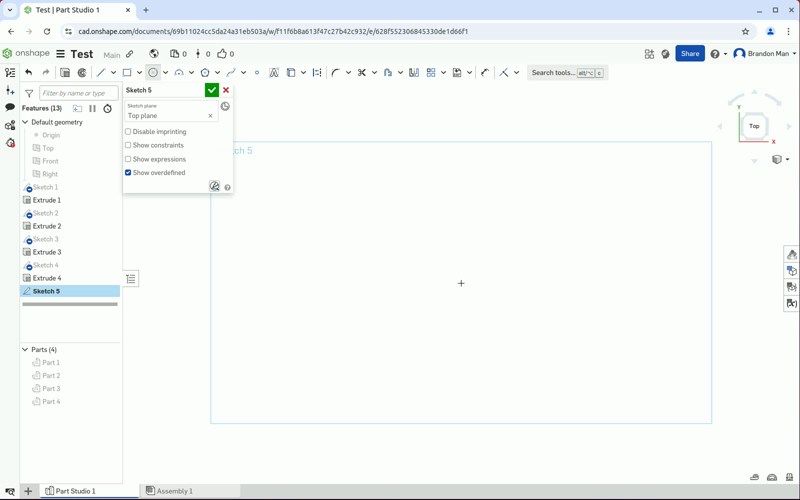
key_up(shift)
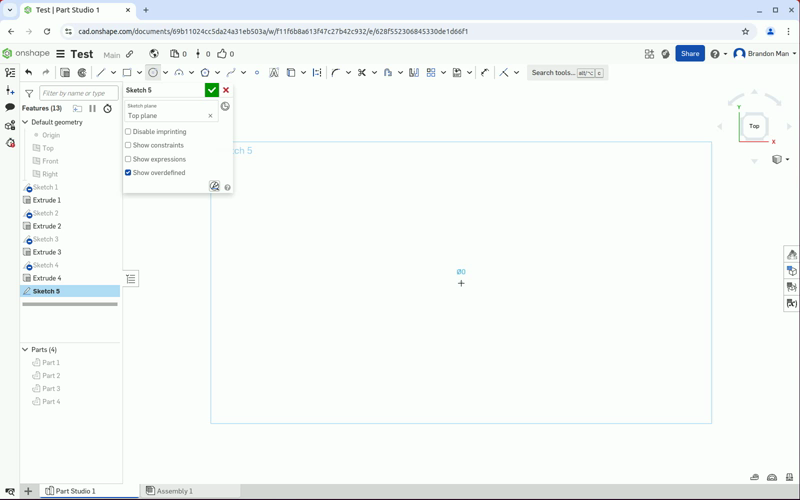
mouse_move(541, 282)
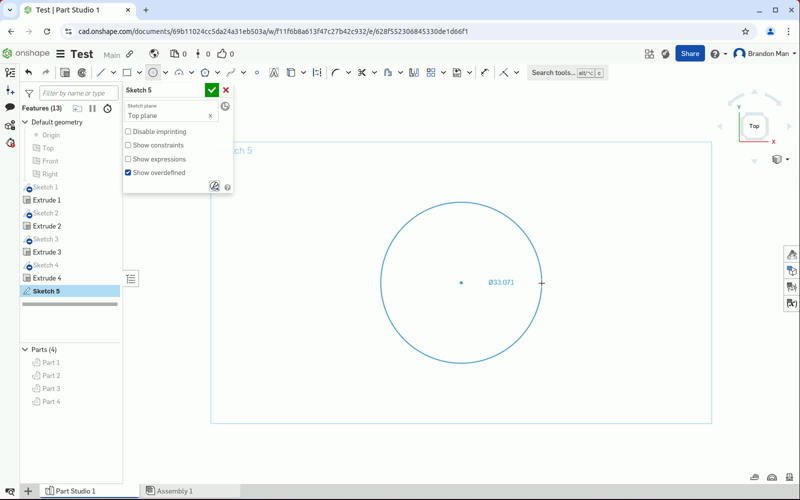
click(541, 282)
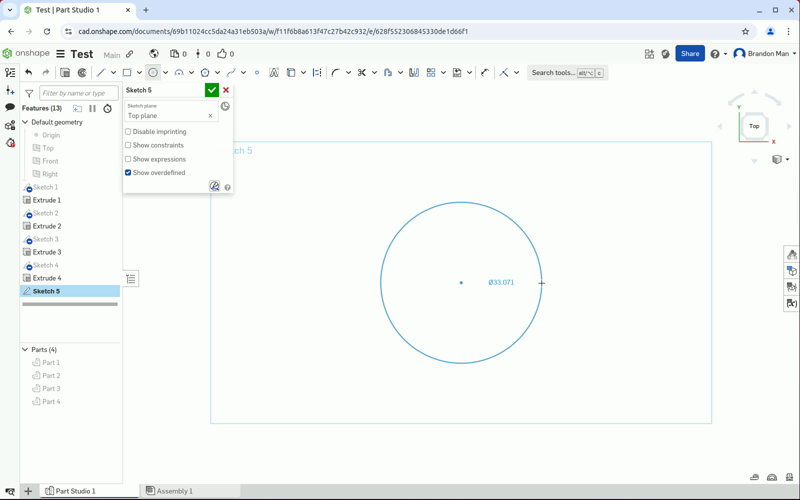
key(esc)
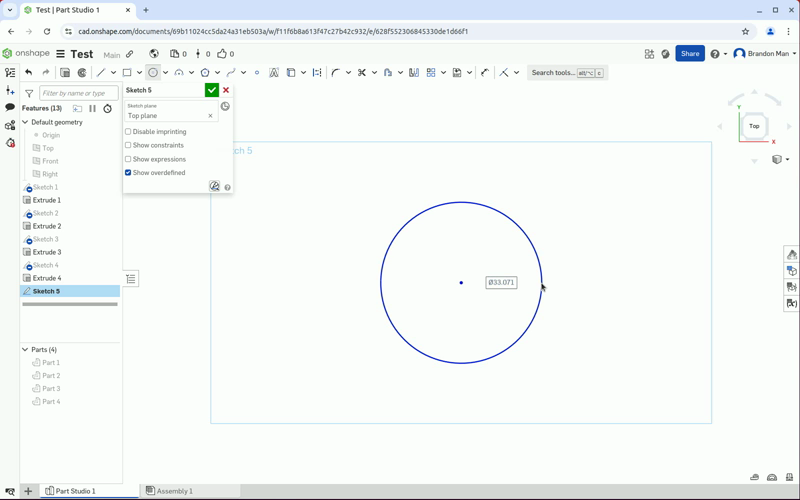
key(c)
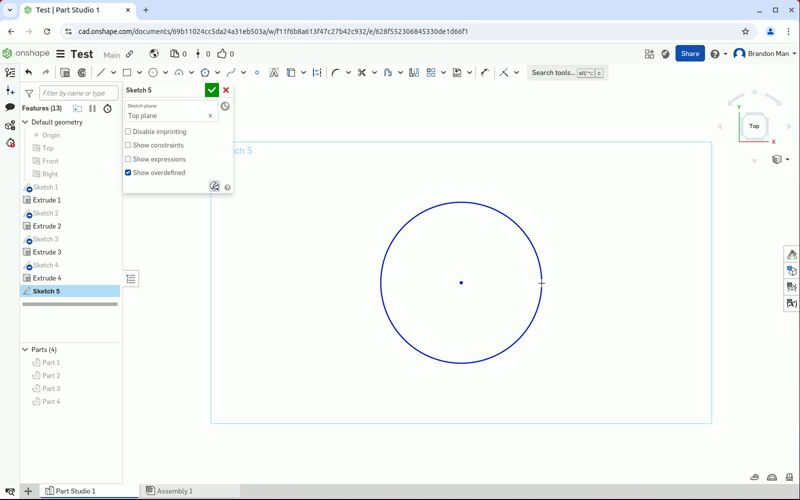
key_down(shift)
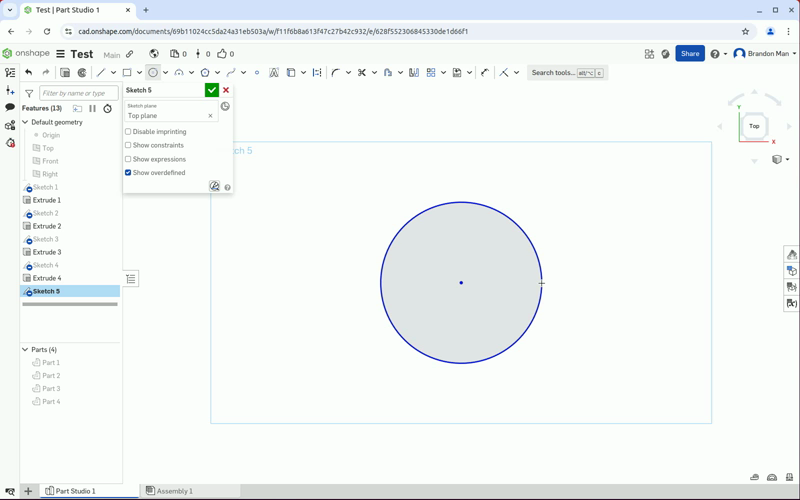
mouse_move(461, 282)
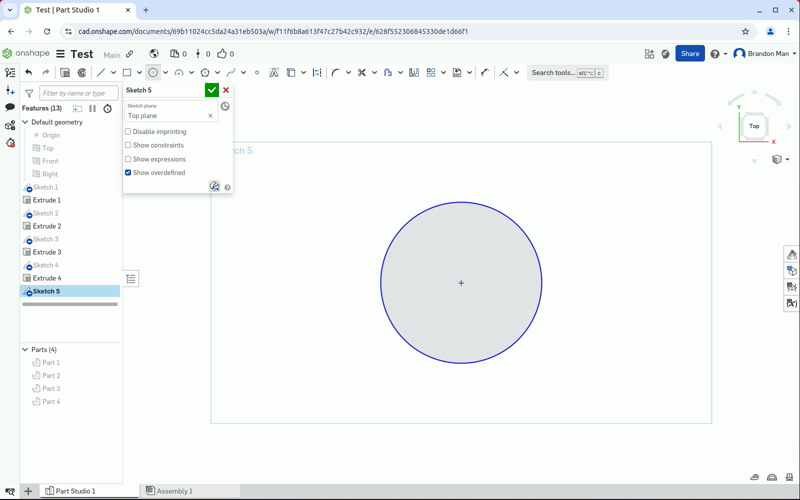
click(461, 282)
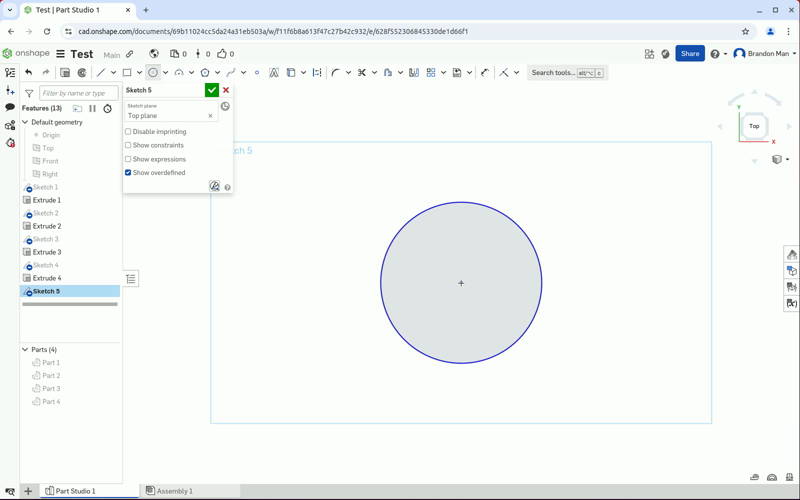
key_up(shift)
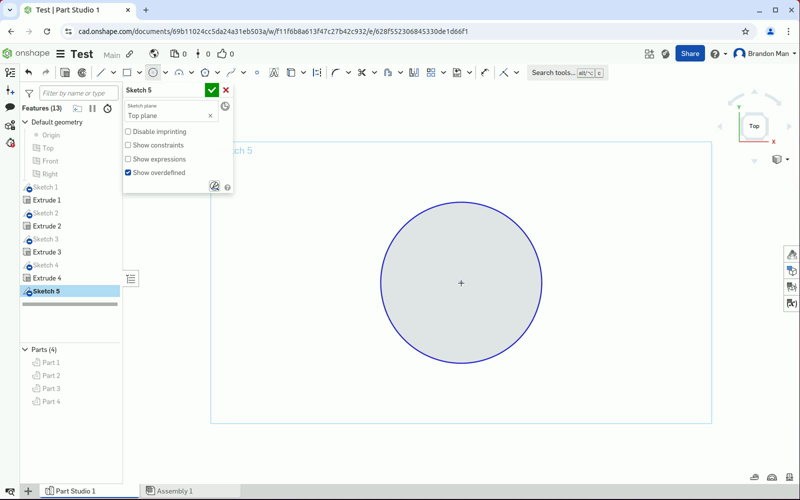
mouse_move(508, 282)
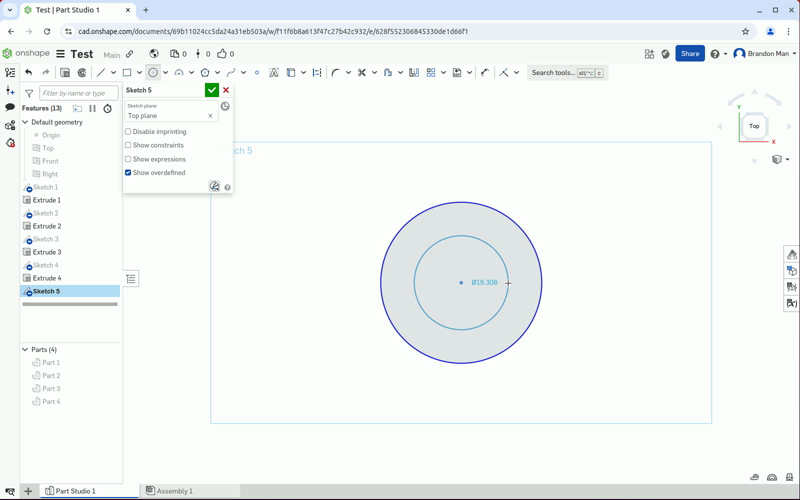
click(508, 282)
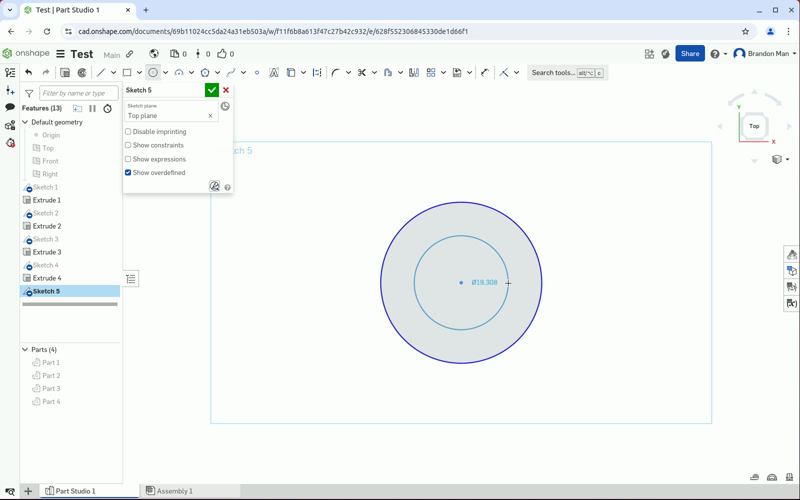
key(esc)
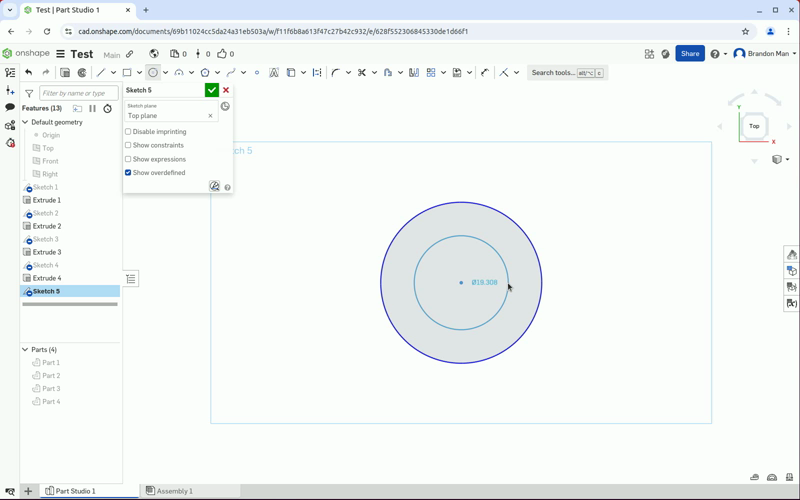
mouse_move(425, 221)
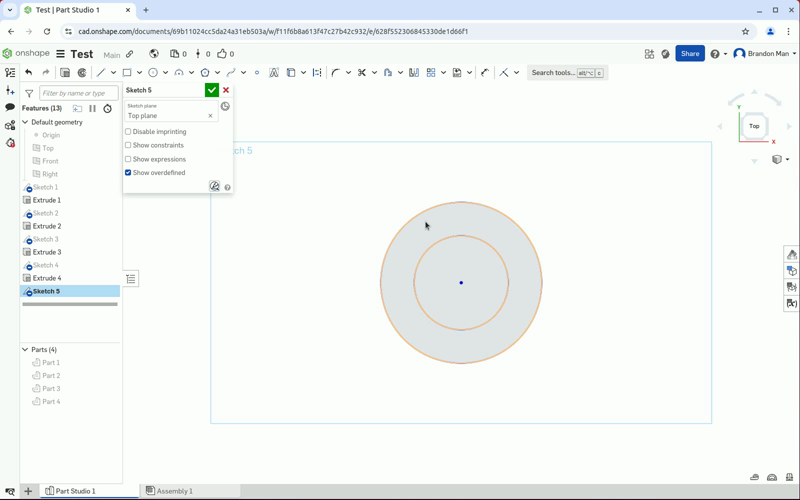
click(425, 221)
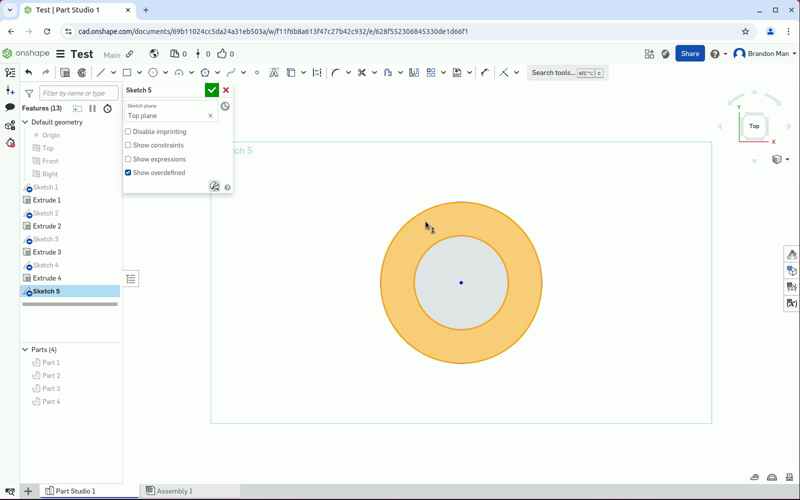
mouse_move(73, 352)
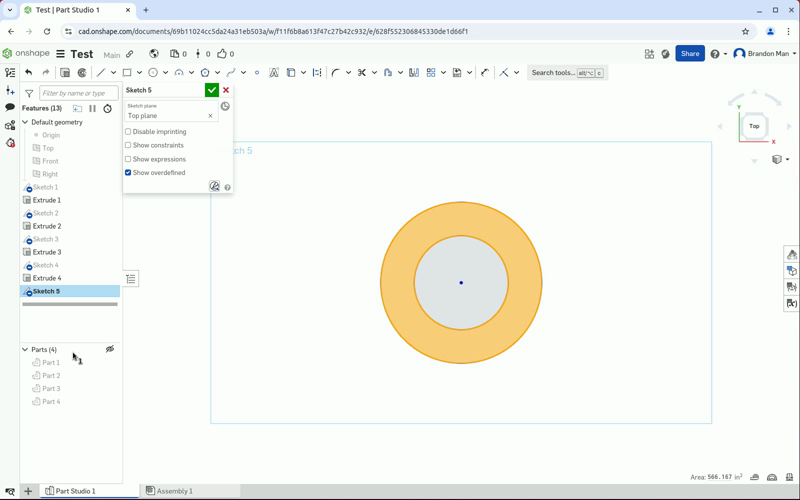
key(shift+y)
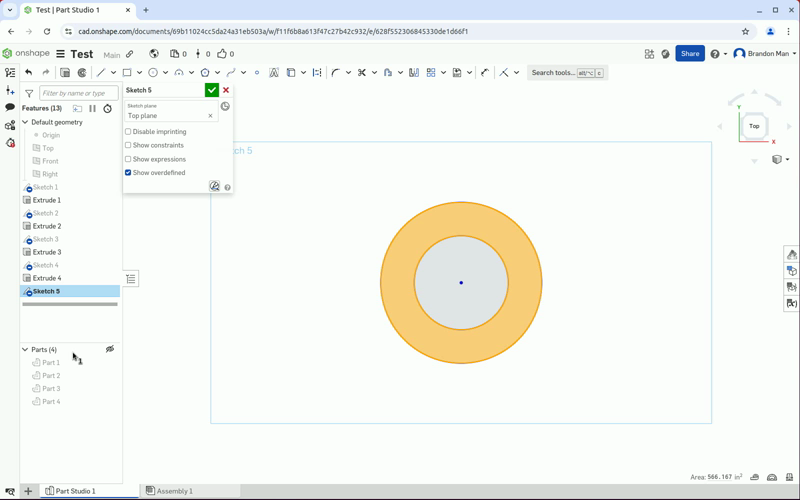
key(shift+e)
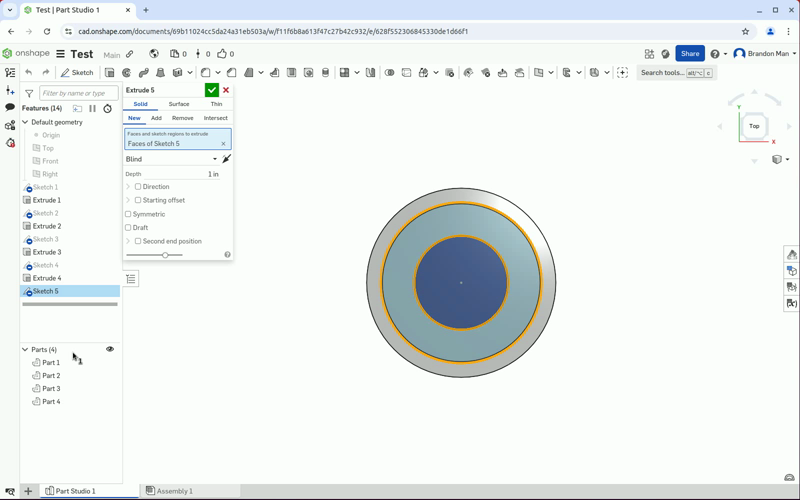
mouse_move(143, 106)
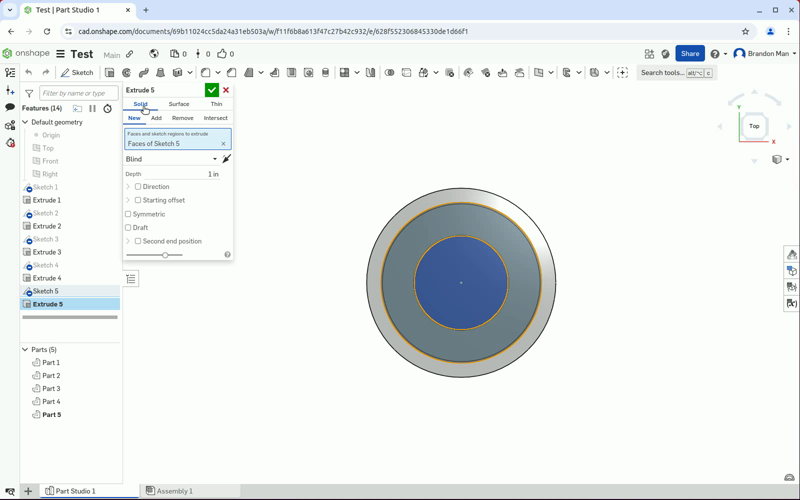
click(143, 106)
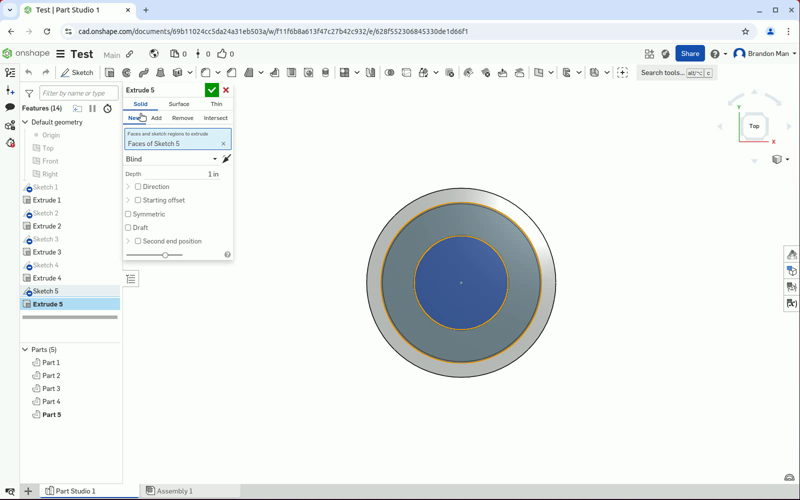
mouse_move(137, 120)
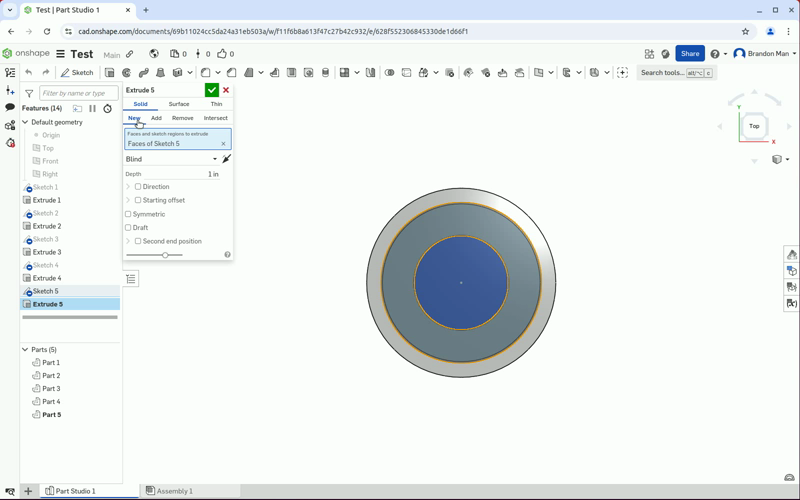
click(137, 120)
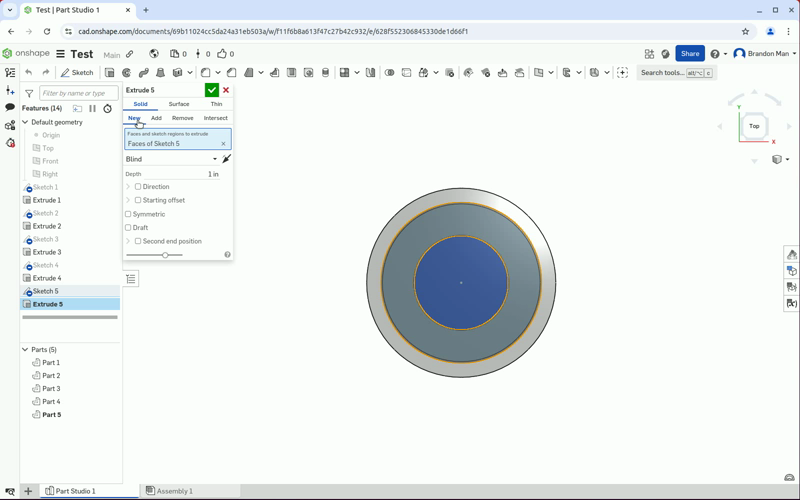
key(tab, 4)
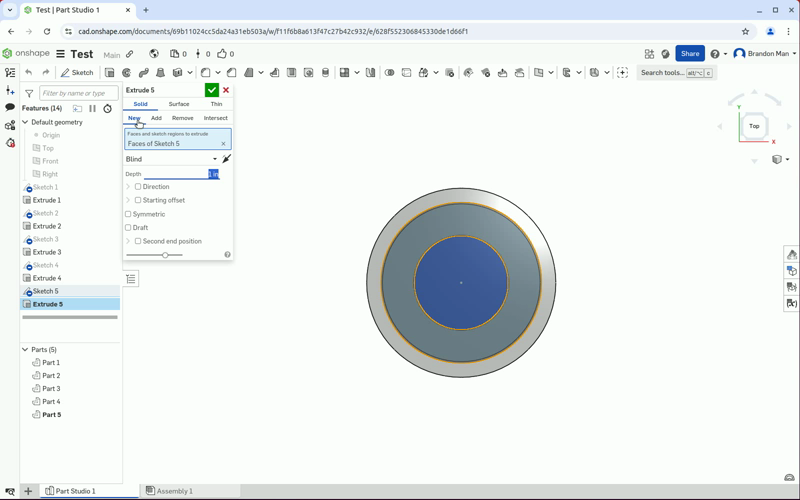
text(23.108)
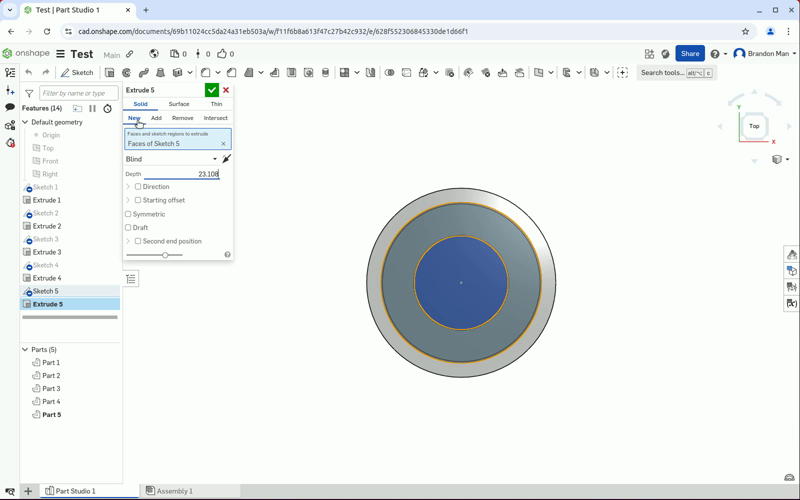
key(tab, 3)
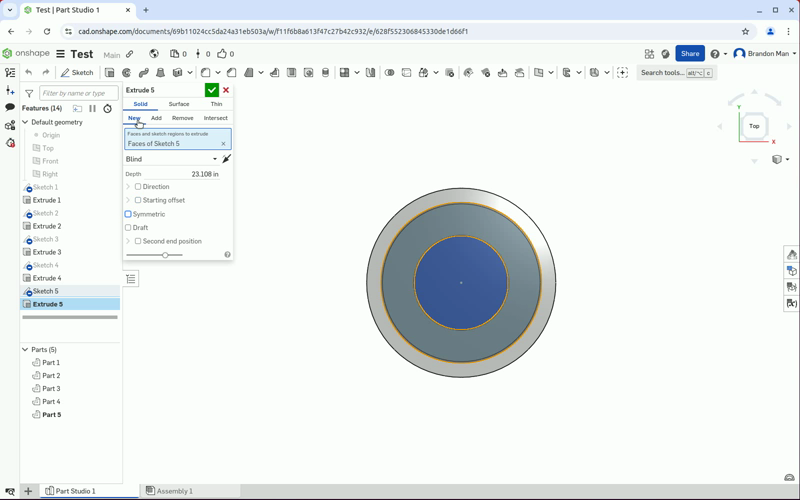
key(tab, 2)
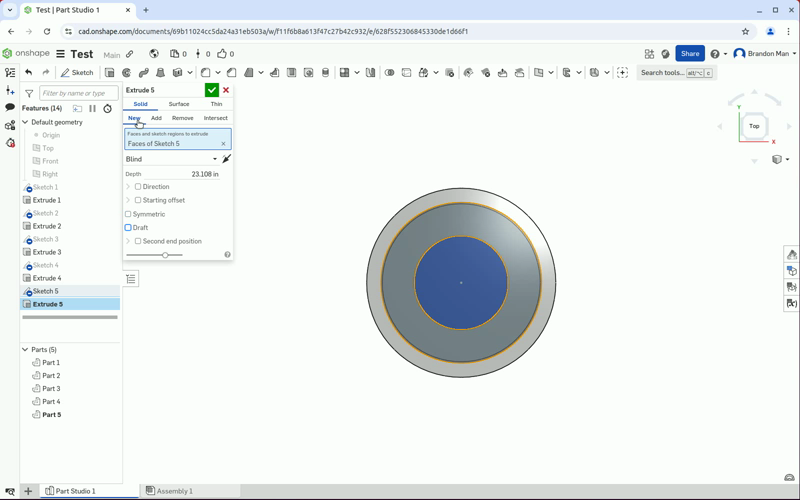
key(space)
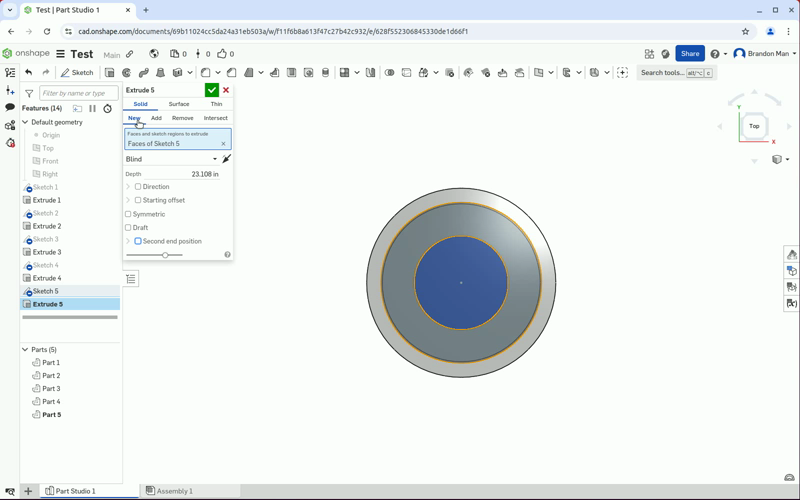
key(tab, 3)
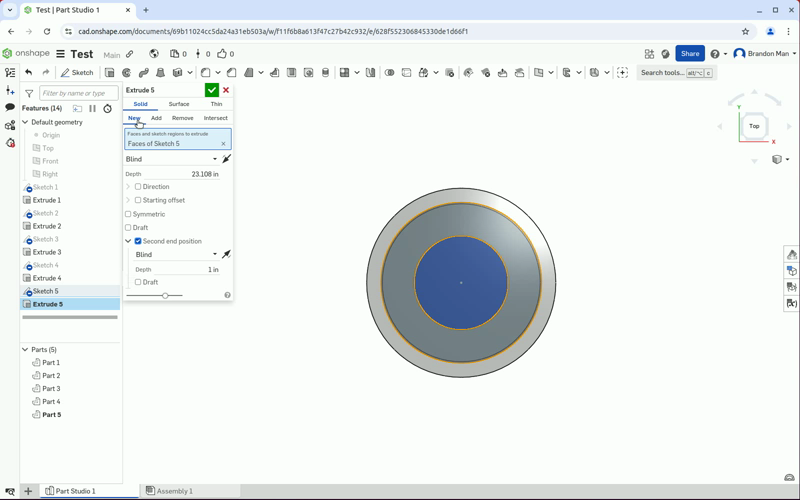
text(-19.257)
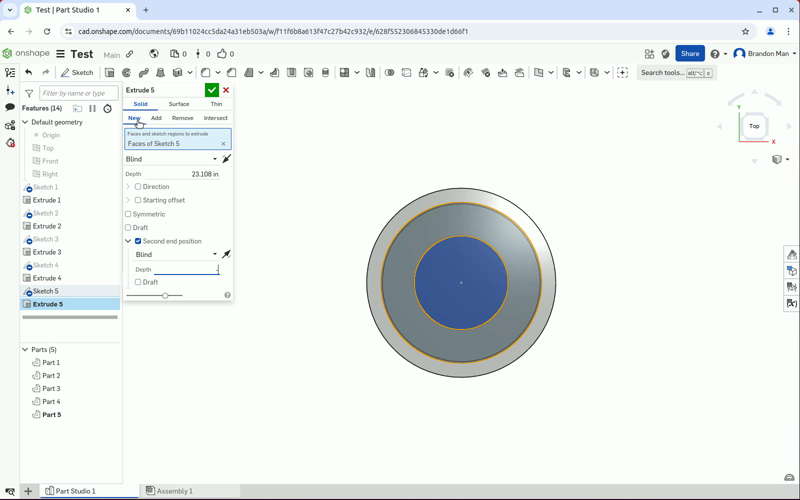
key(enter)
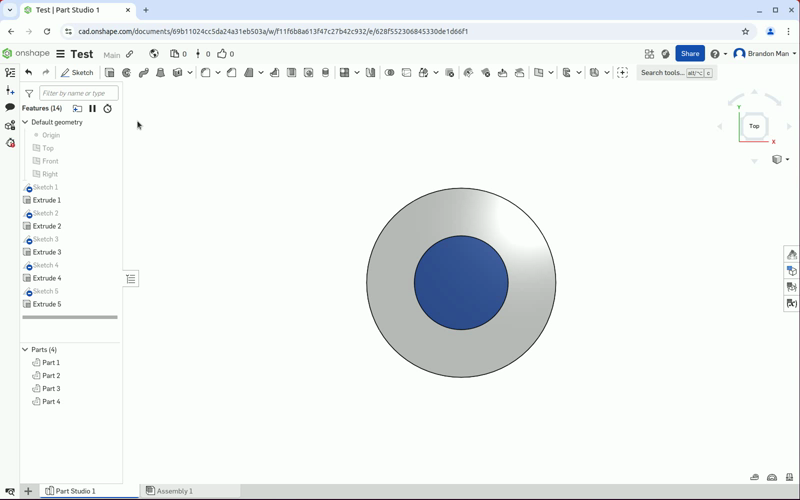
key(shift+h)
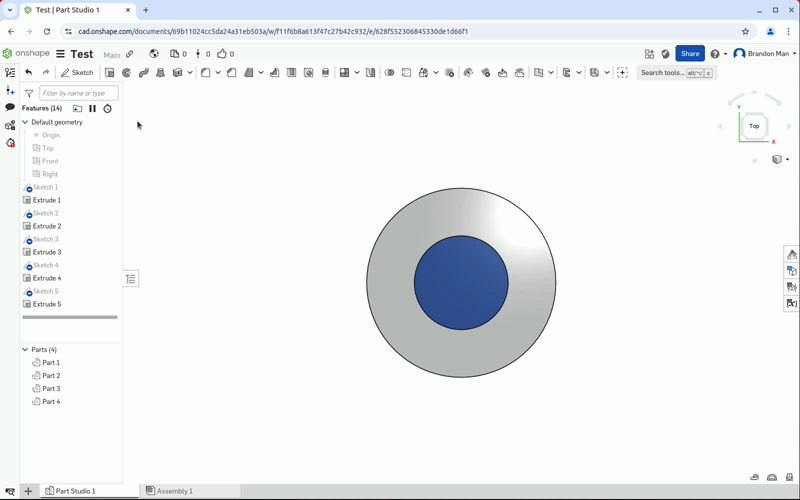
key(shift+h)
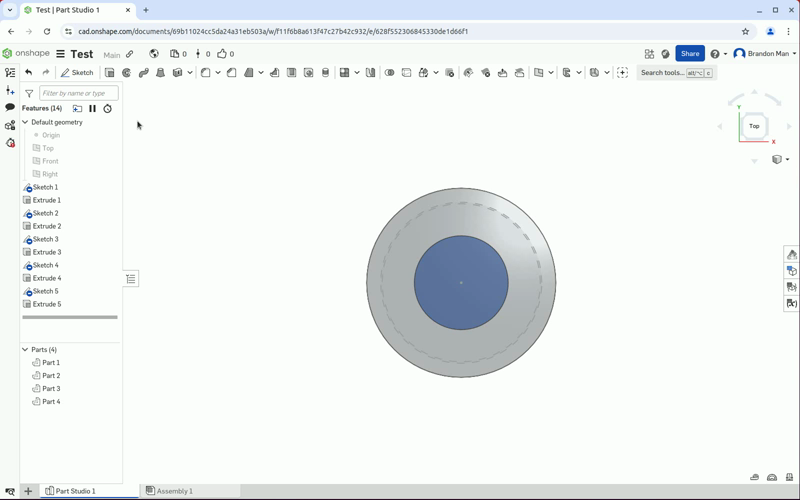
key(shift+7)
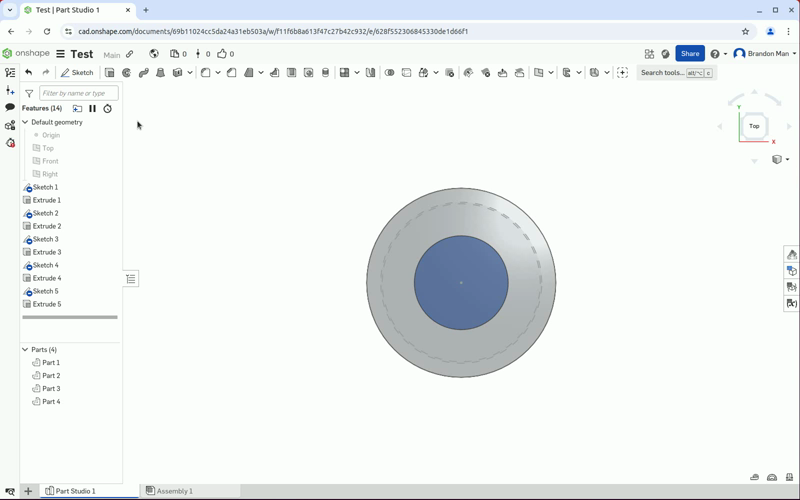
key(up, 3)
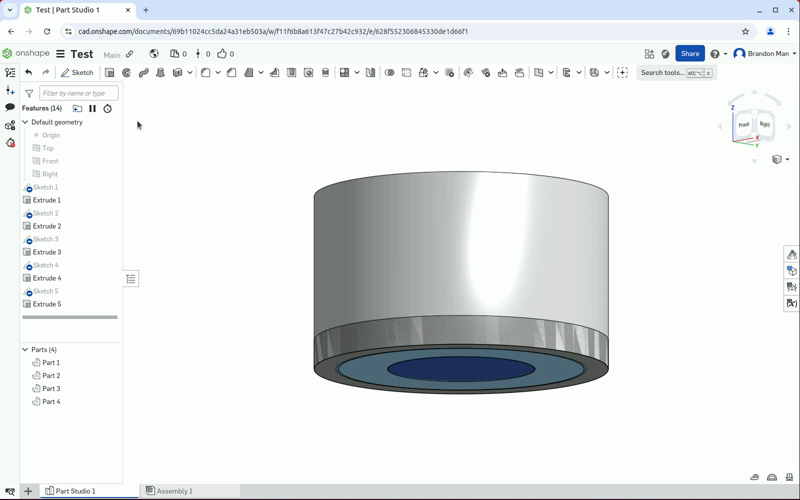
key(left, 3)
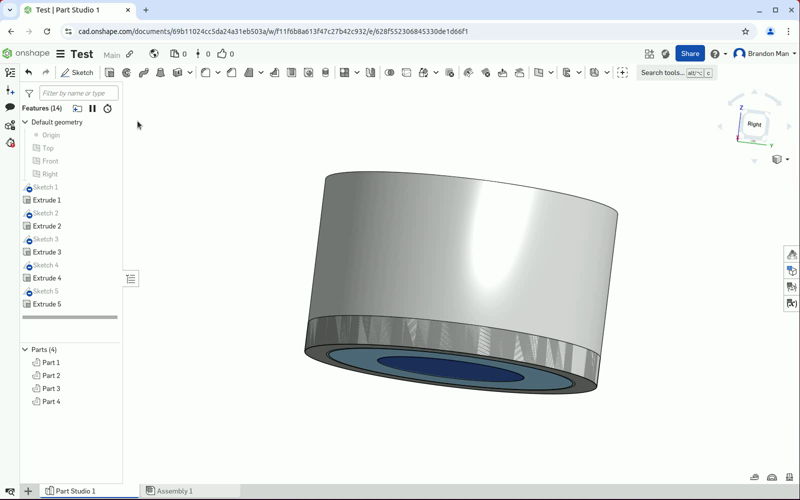
key(right, 3)
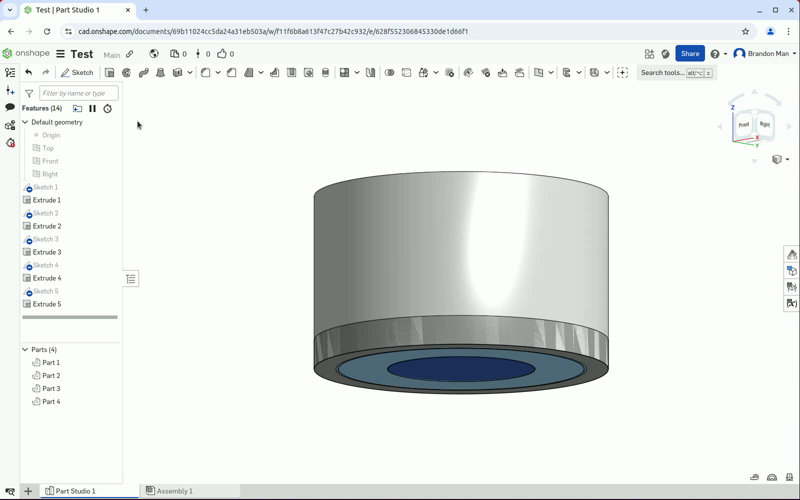
key(down, 3)
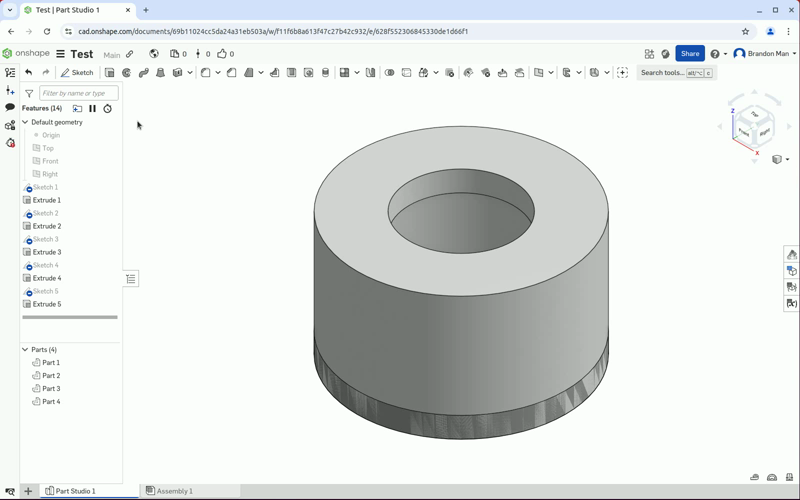
mouse_move(73, 189)
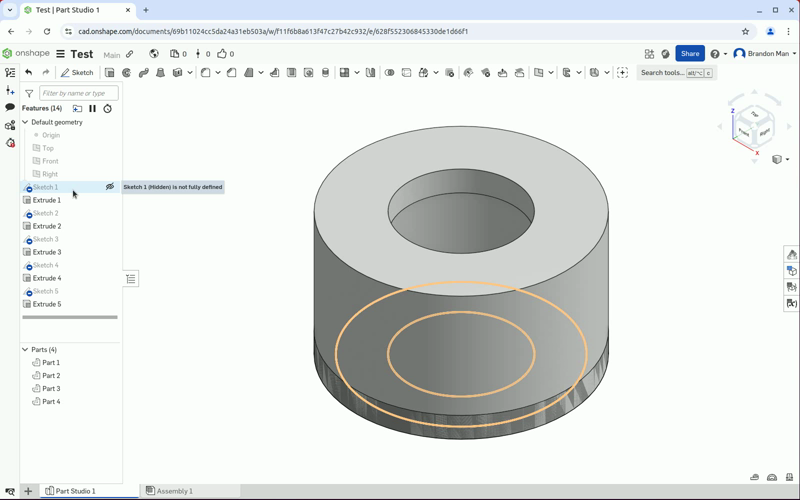
click(73, 189)